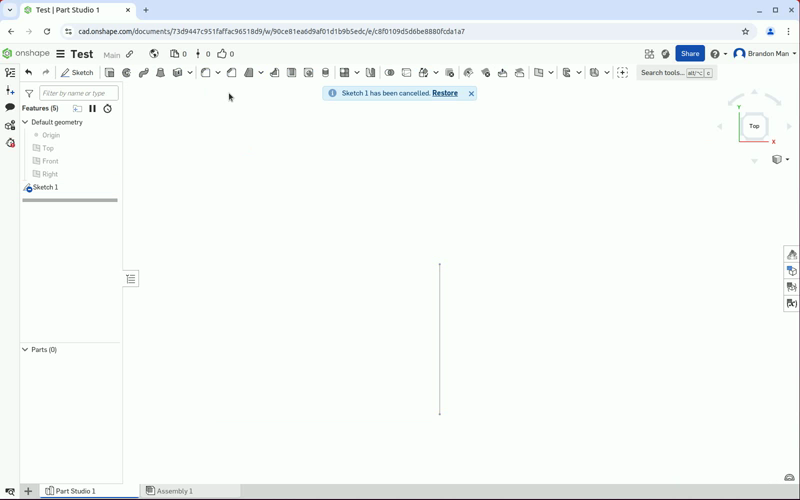
key(shift+h)
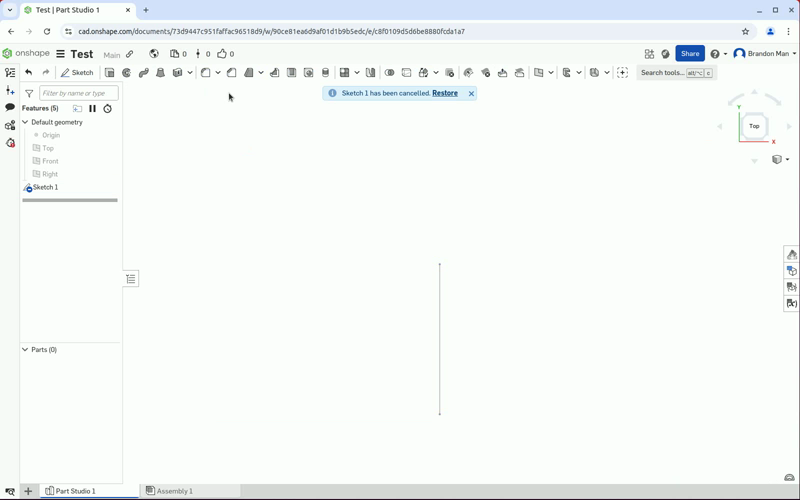
key(shift+s)
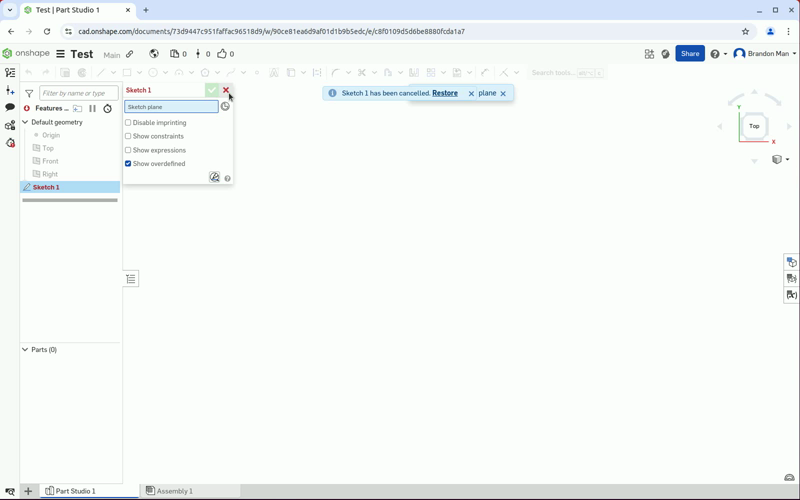
mouse_move(73, 150)
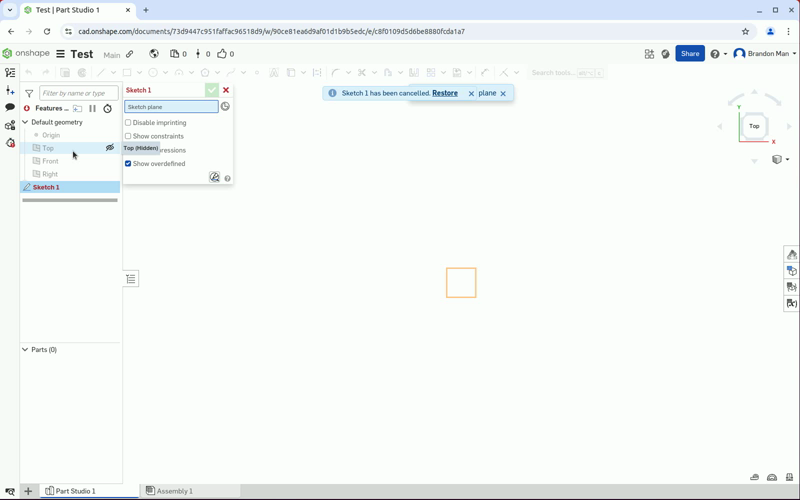
click(73, 150)
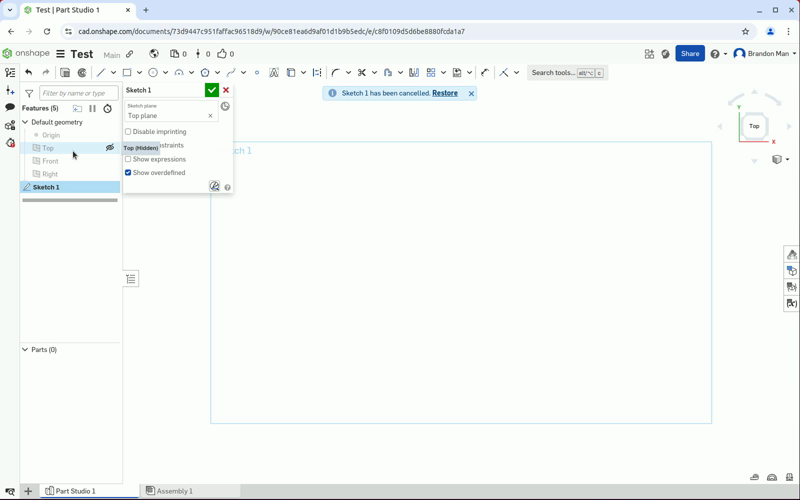
mouse_move(73, 352)
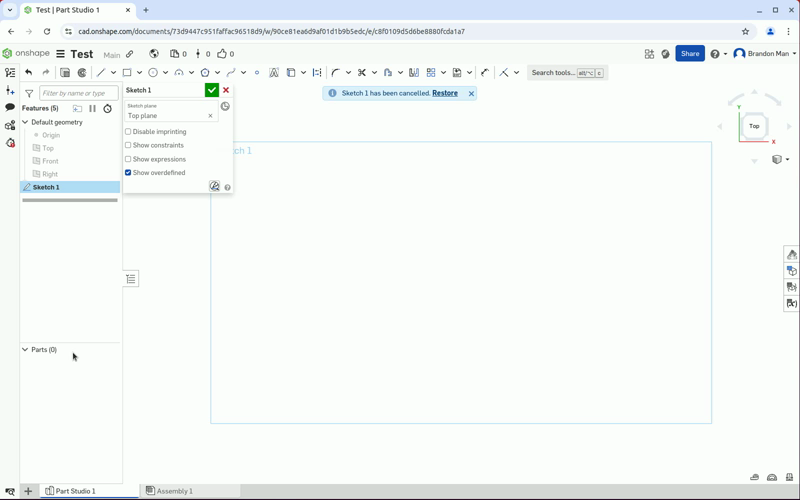
key(y)
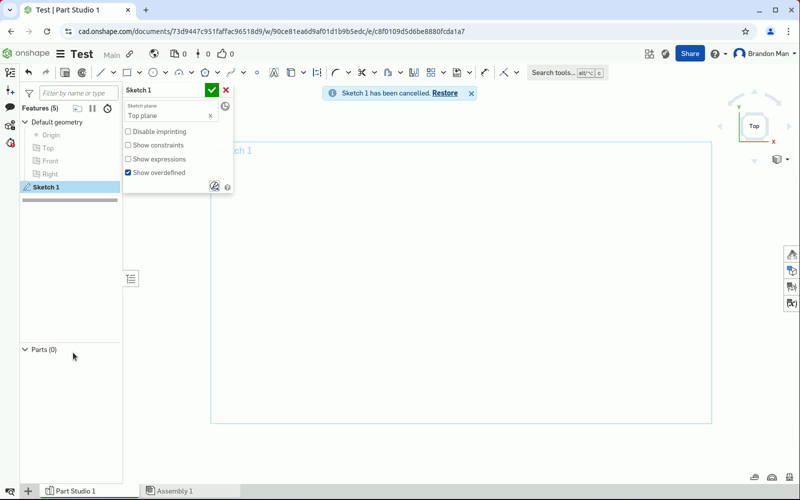
key(c)
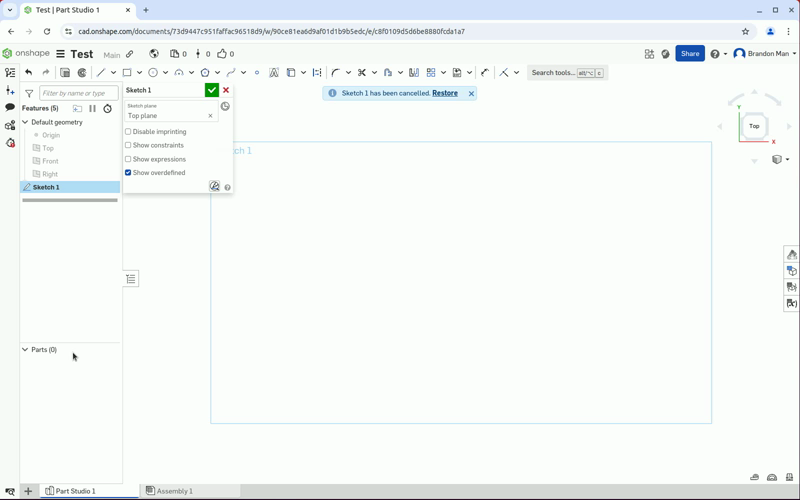
key_down(shift)
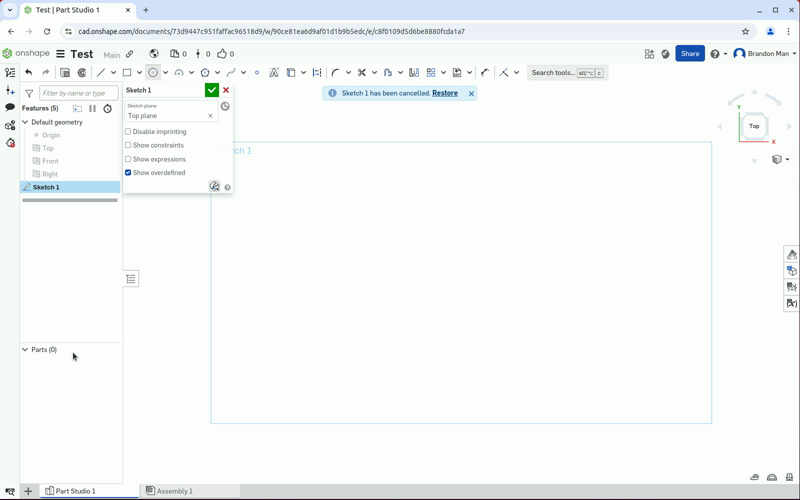
mouse_move(461, 282)
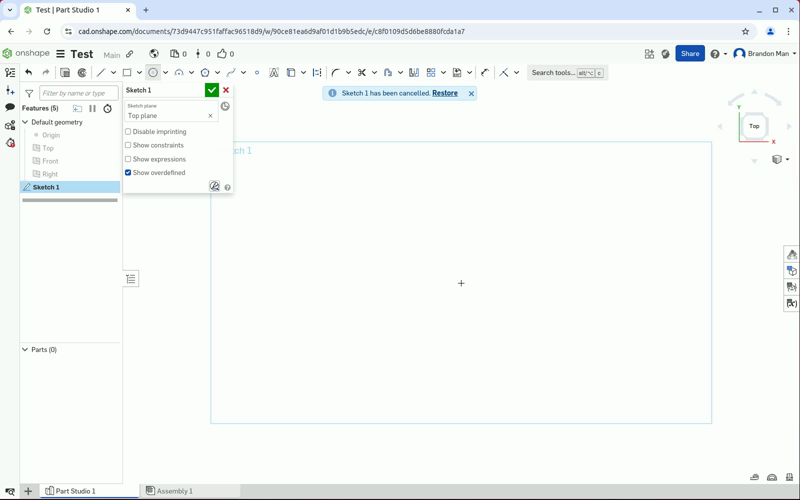
click(461, 282)
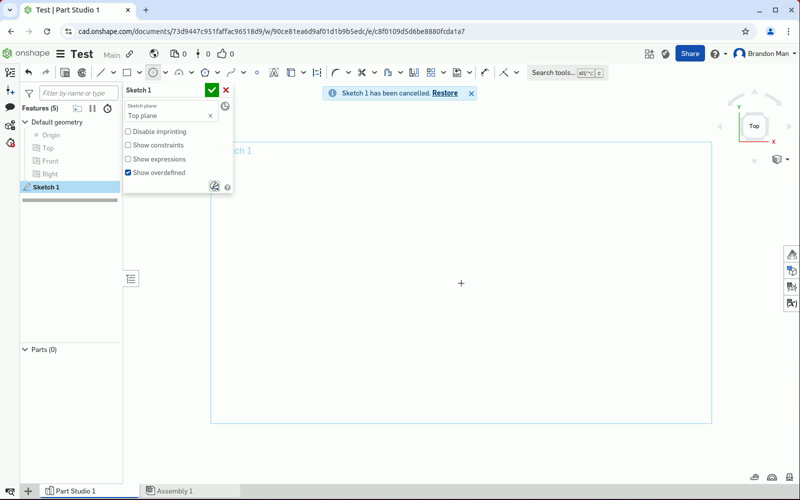
key_up(shift)
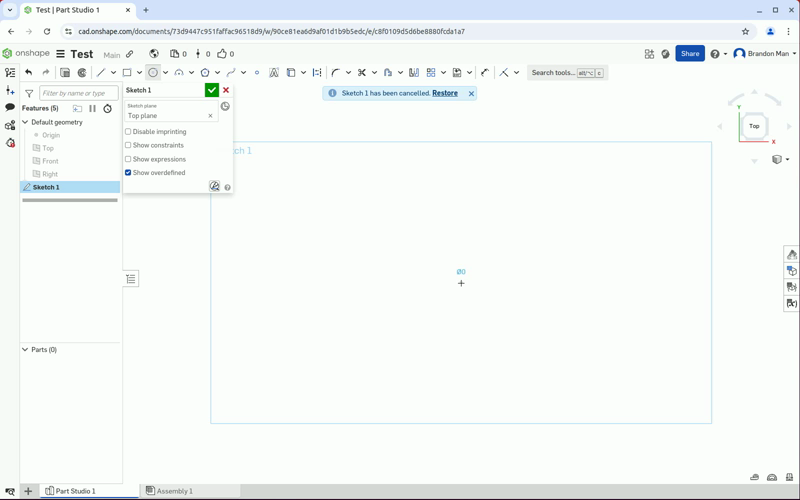
mouse_move(574, 282)
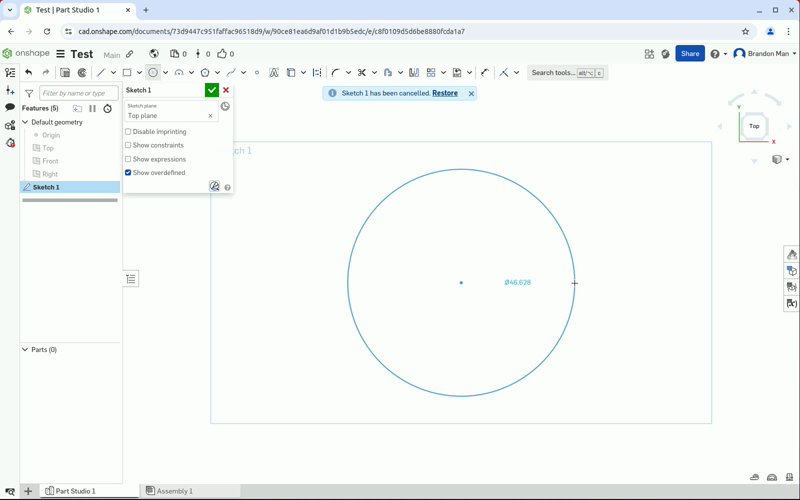
click(574, 282)
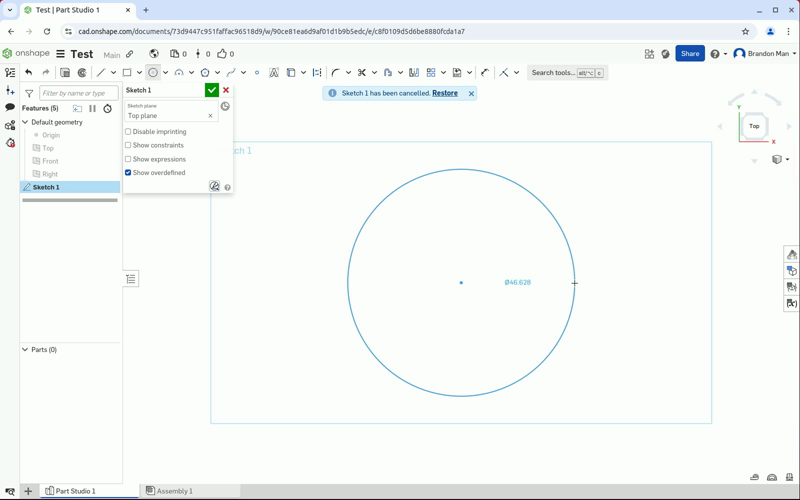
key(esc)
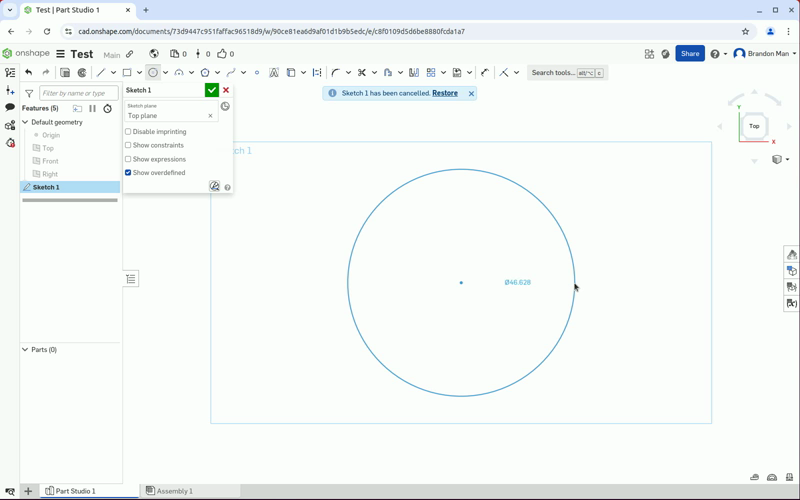
key(c)
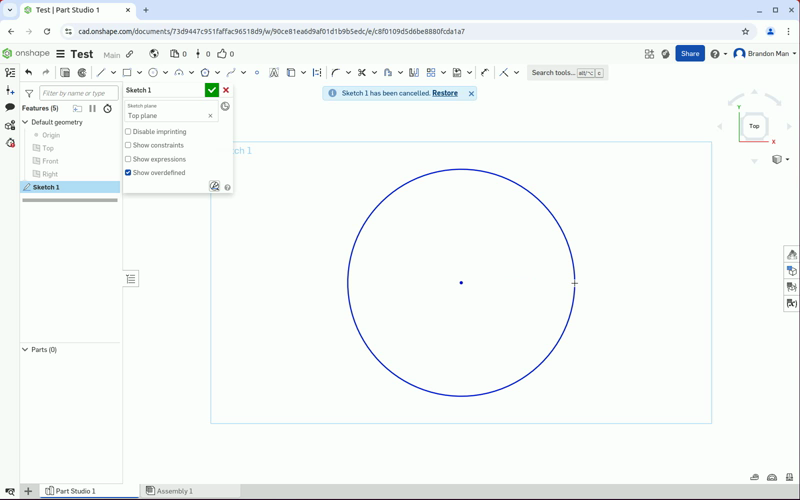
key_down(shift)
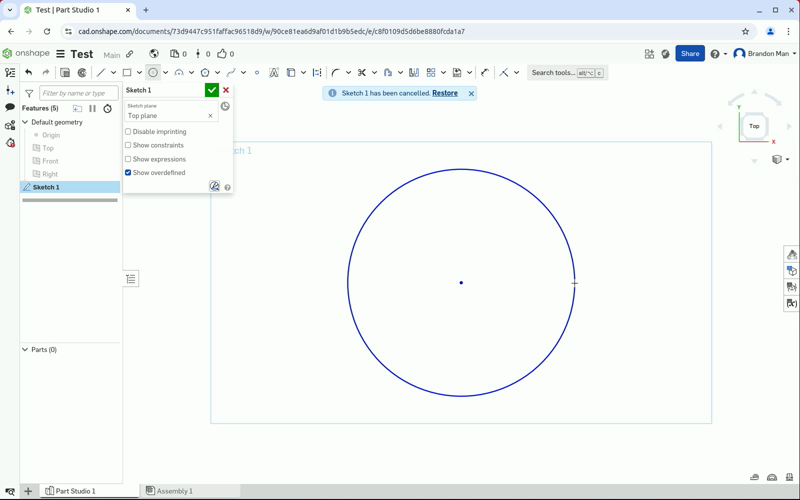
mouse_move(461, 282)
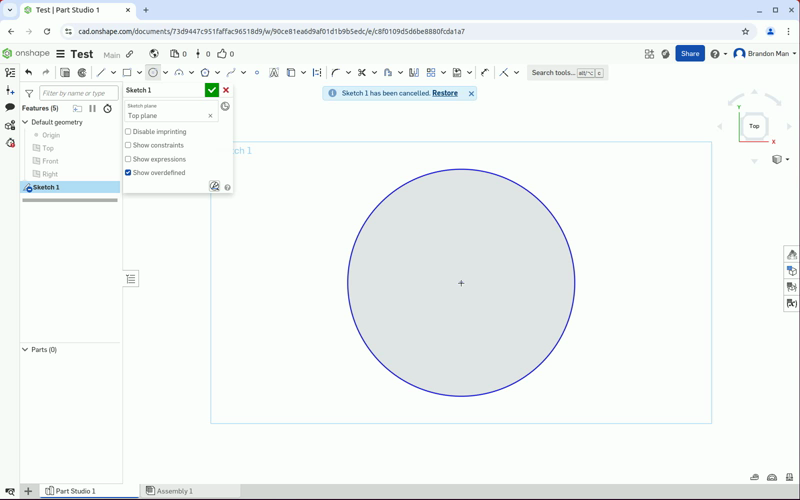
click(461, 282)
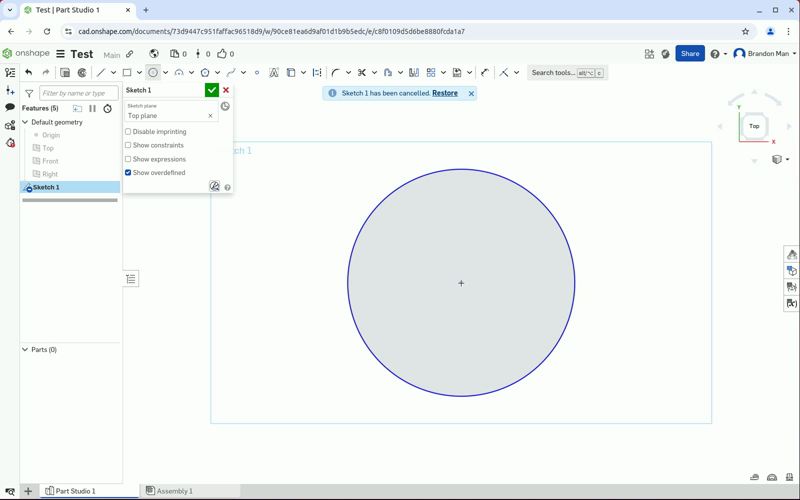
key_up(shift)
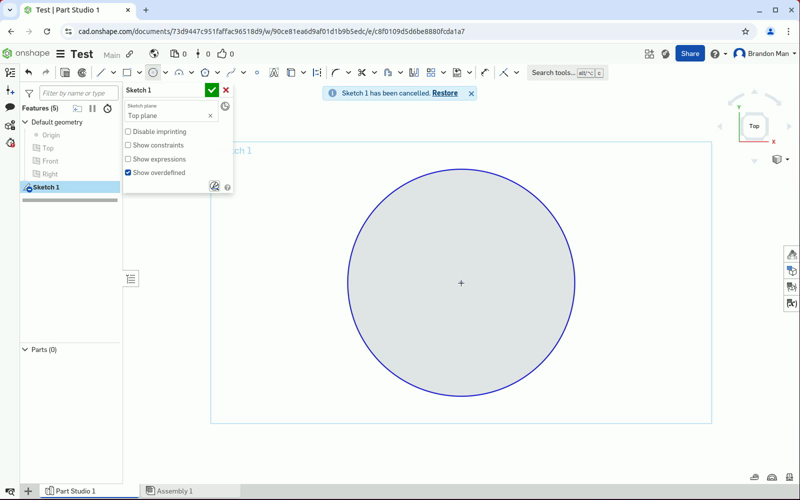
mouse_move(529, 282)
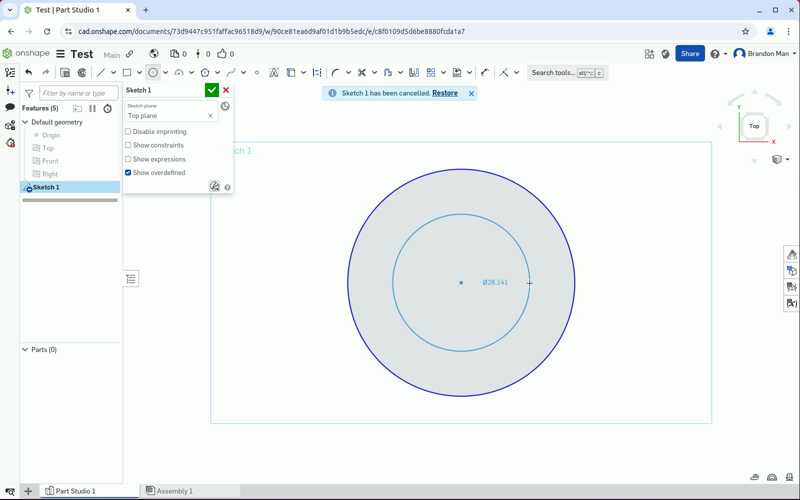
click(529, 282)
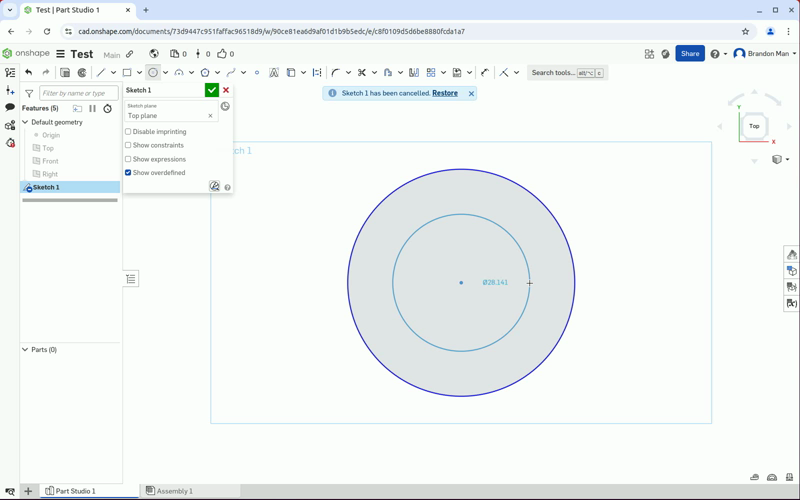
key(esc)
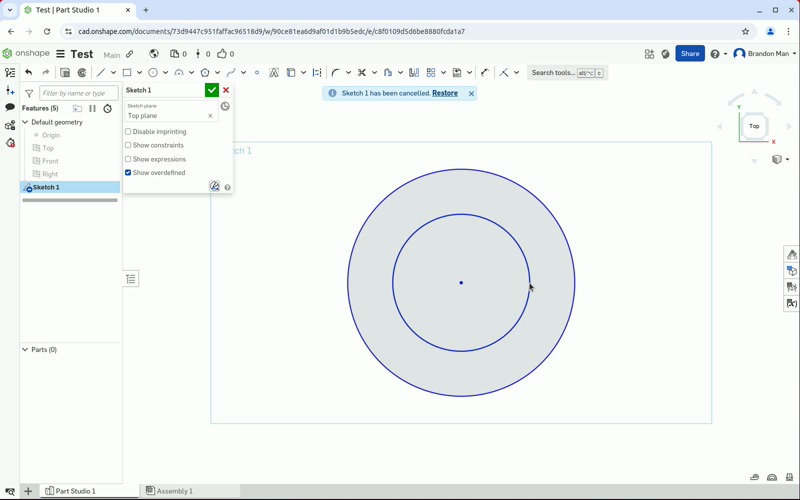
mouse_move(390, 336)
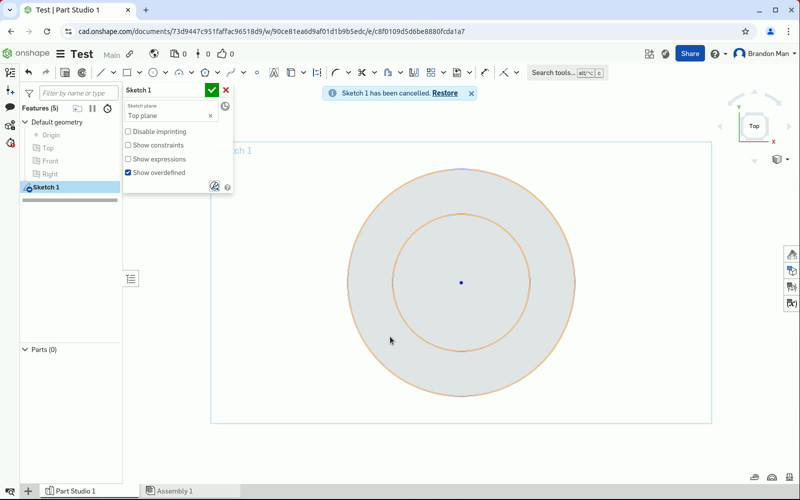
click(390, 336)
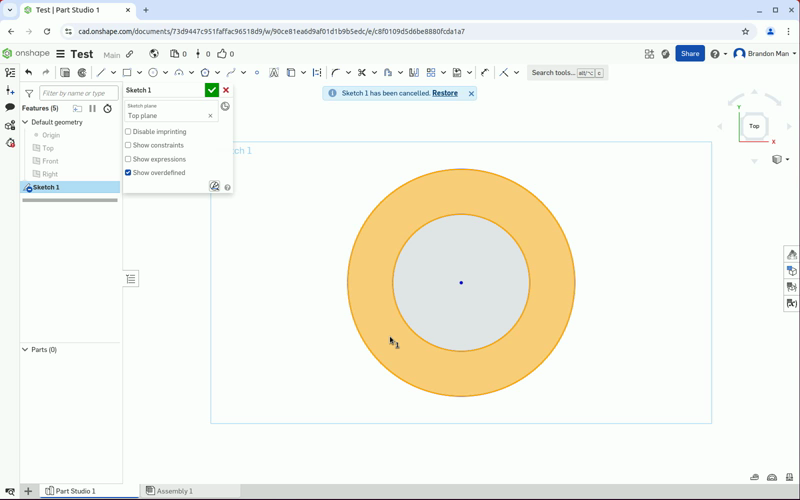
mouse_move(73, 352)
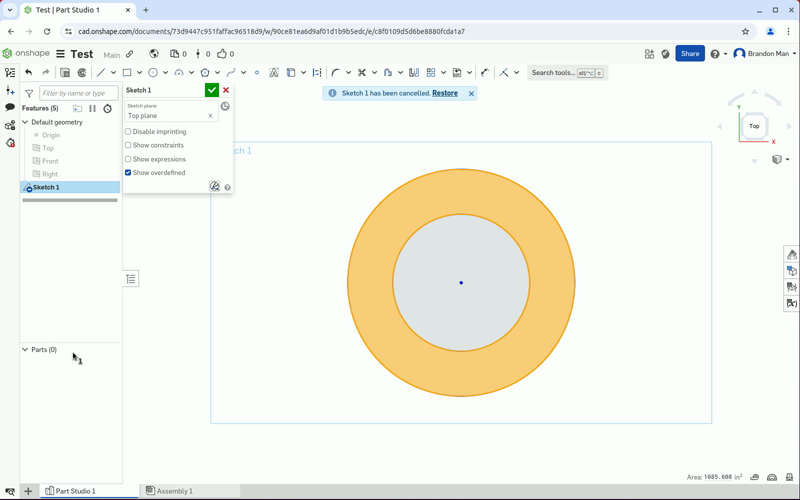
key(shift+y)
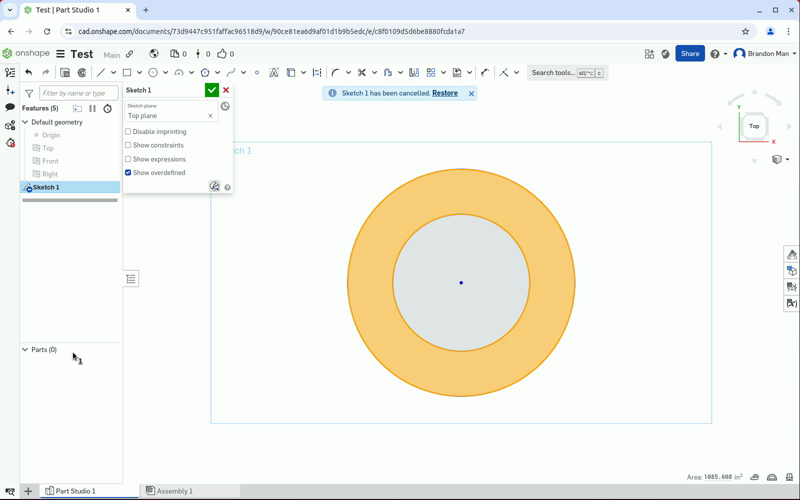
key(shift+e)
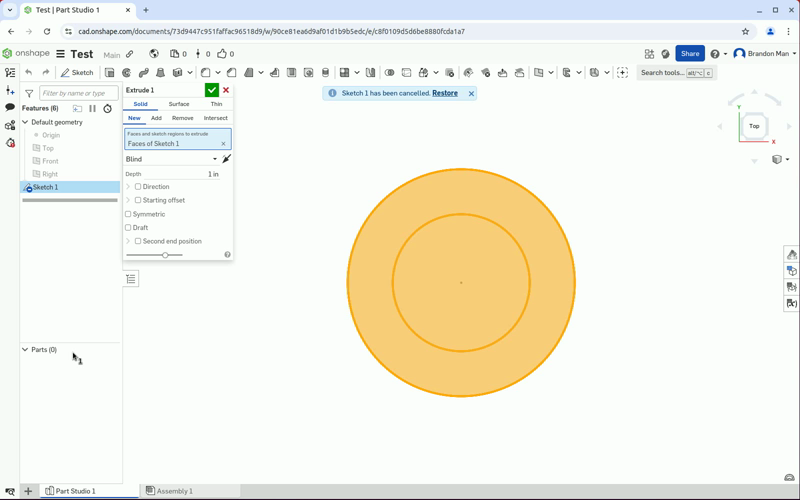
mouse_move(143, 106)
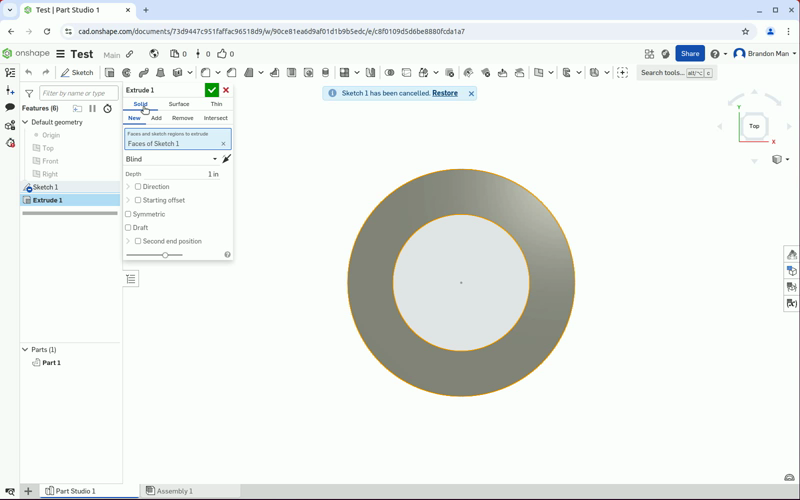
click(143, 106)
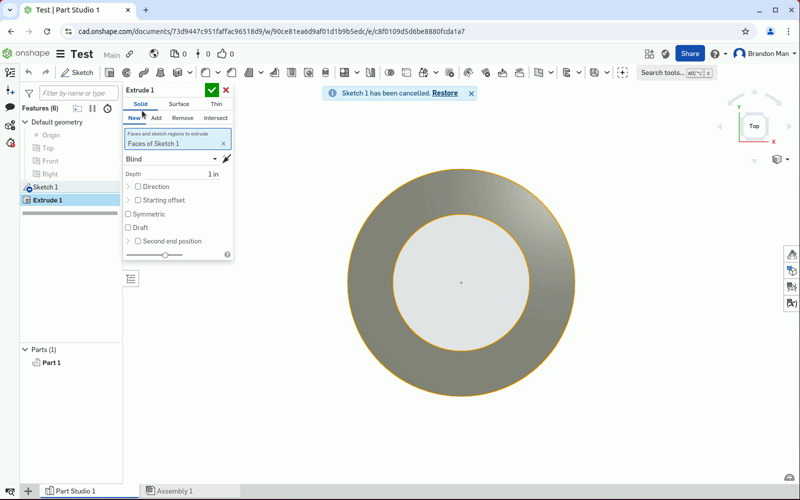
mouse_move(137, 120)
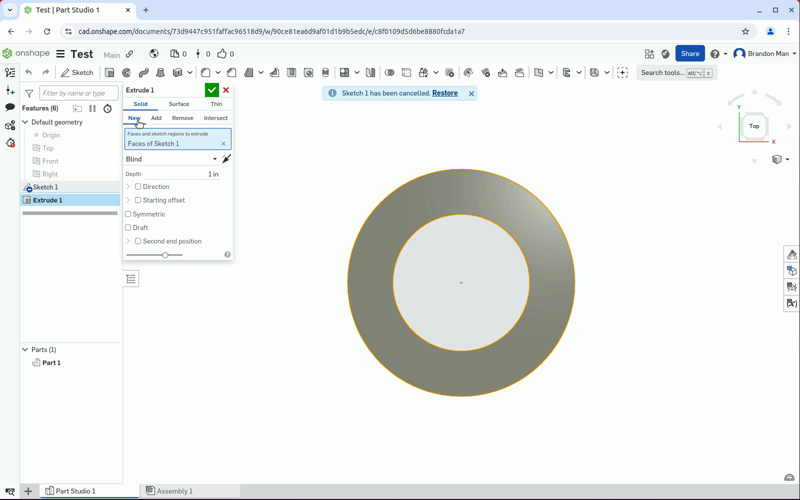
click(137, 120)
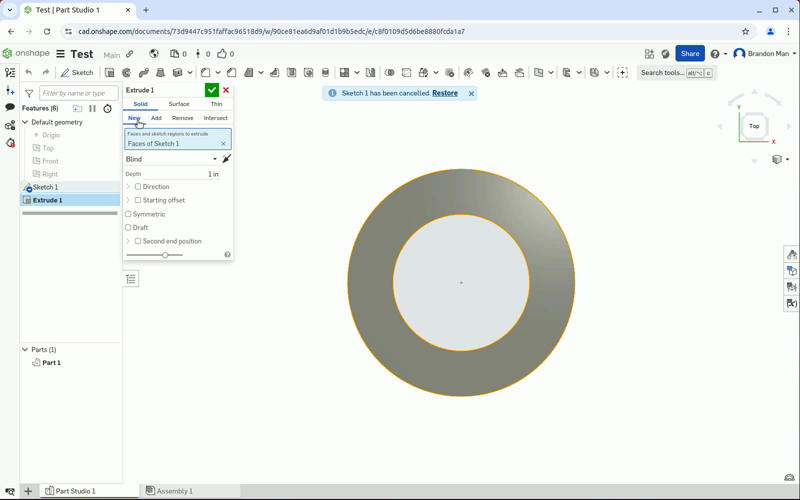
key(tab, 4)
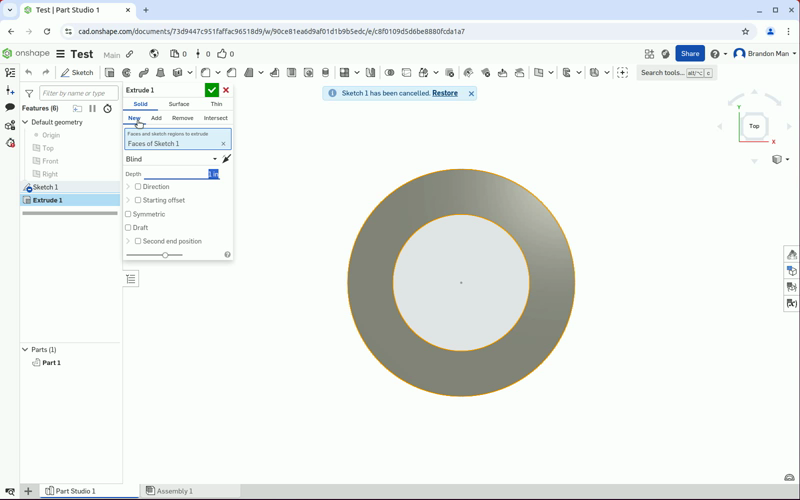
text(1.685)
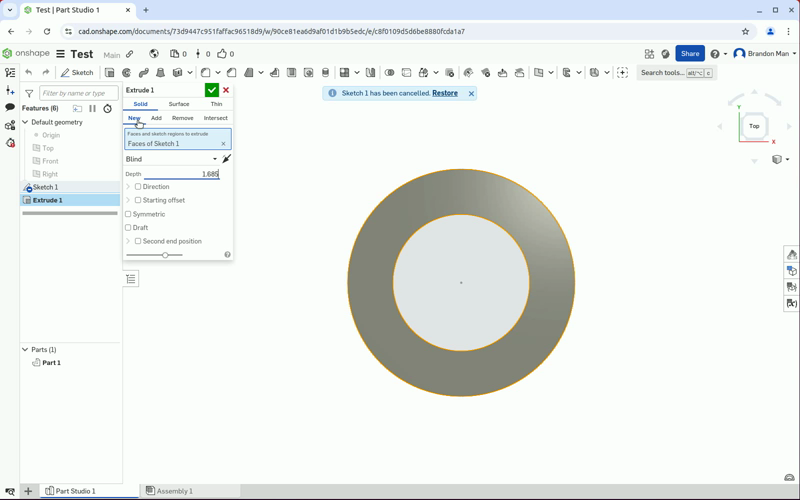
key(enter)
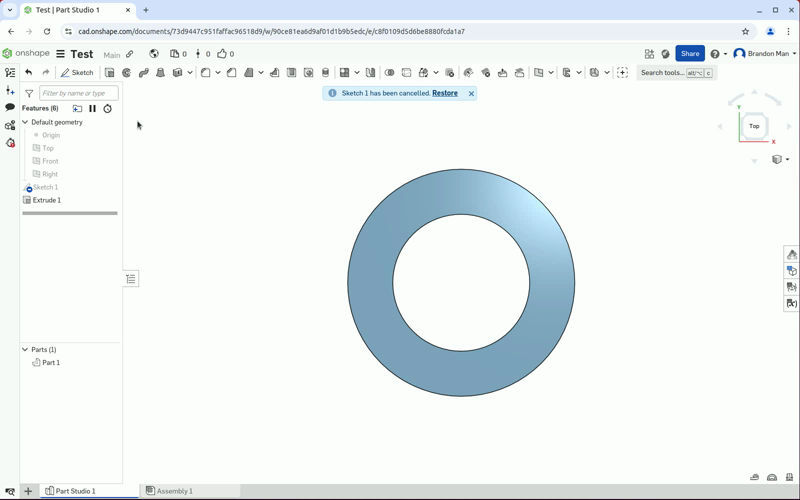
key(shift+h)
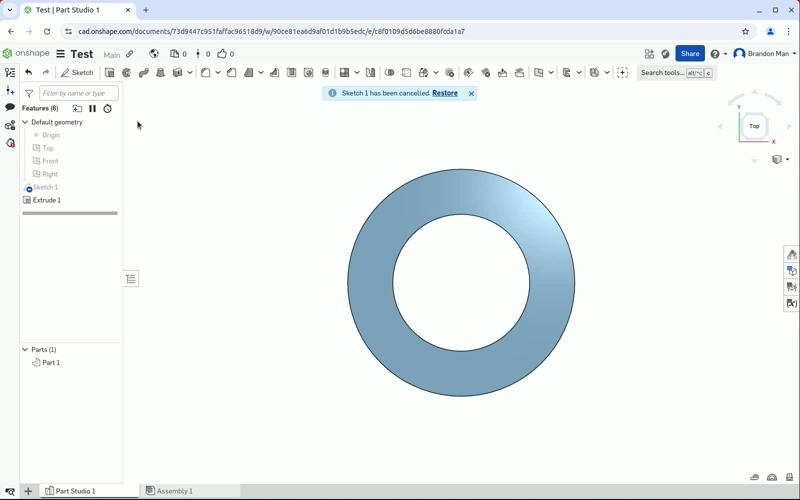
key(shift+h)
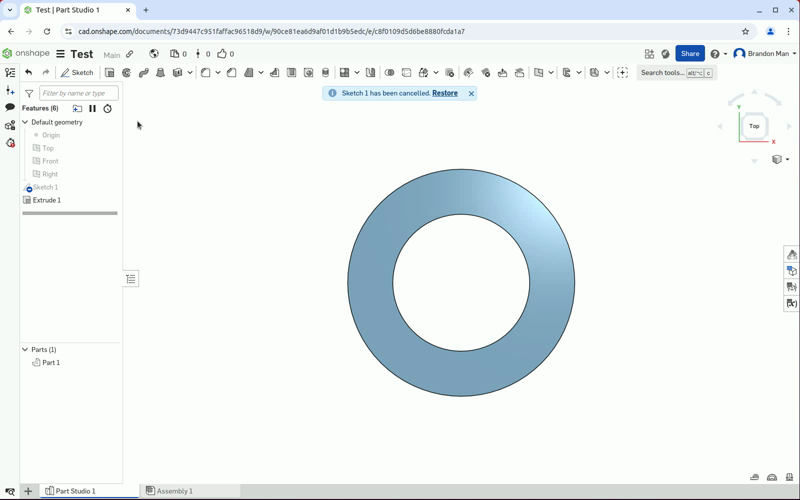
mouse_move(73, 189)
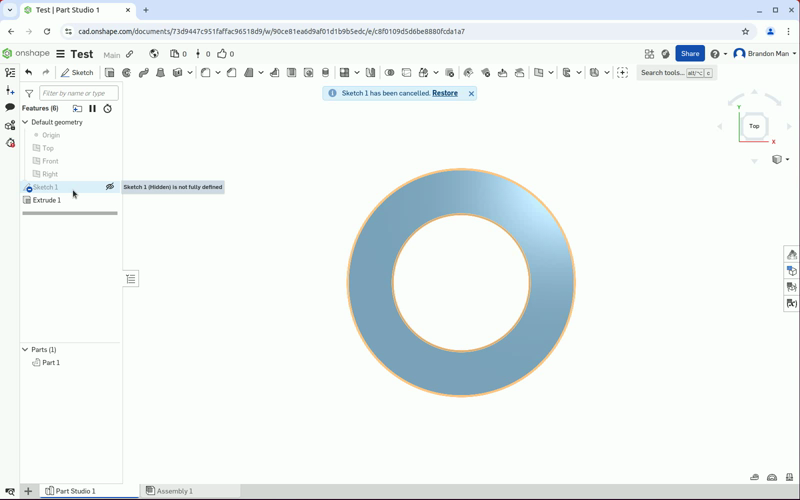
click(73, 189)
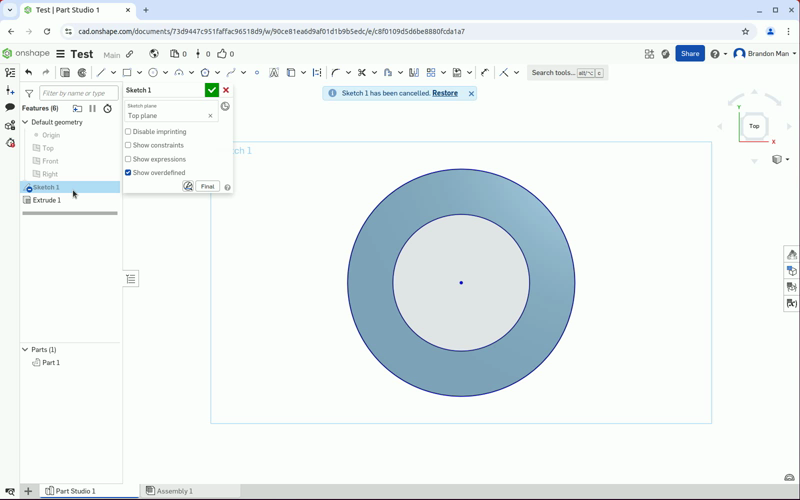
mouse_move(229, 92)
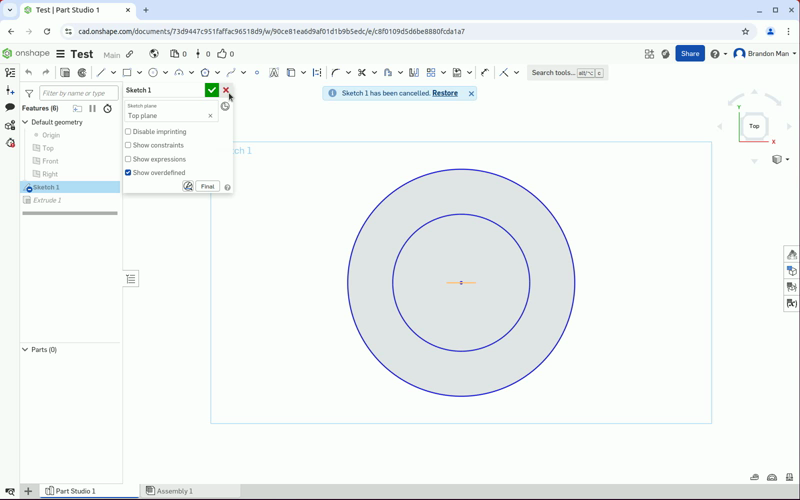
click(229, 92)
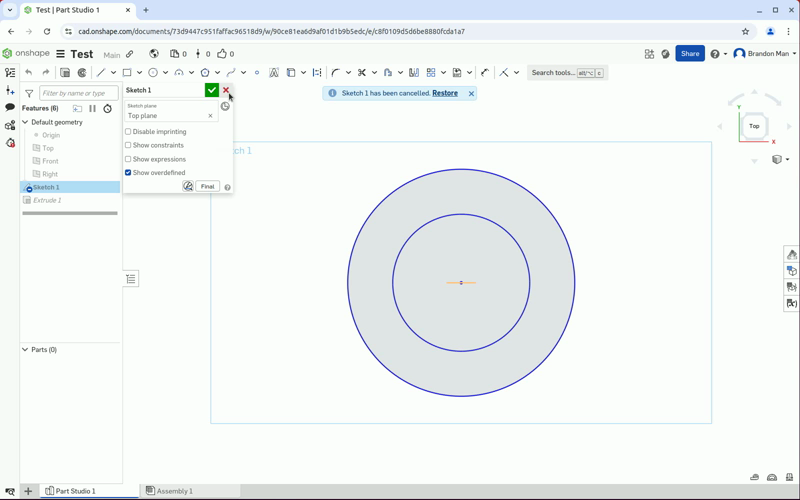
key(shift+s)
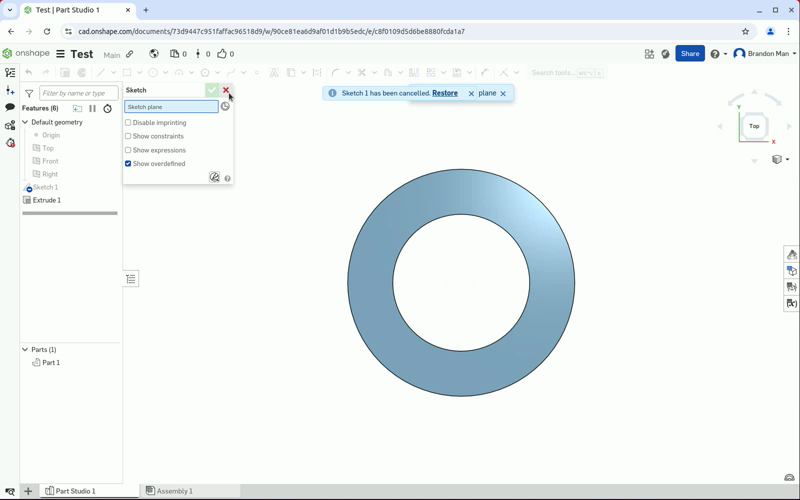
mouse_move(73, 150)
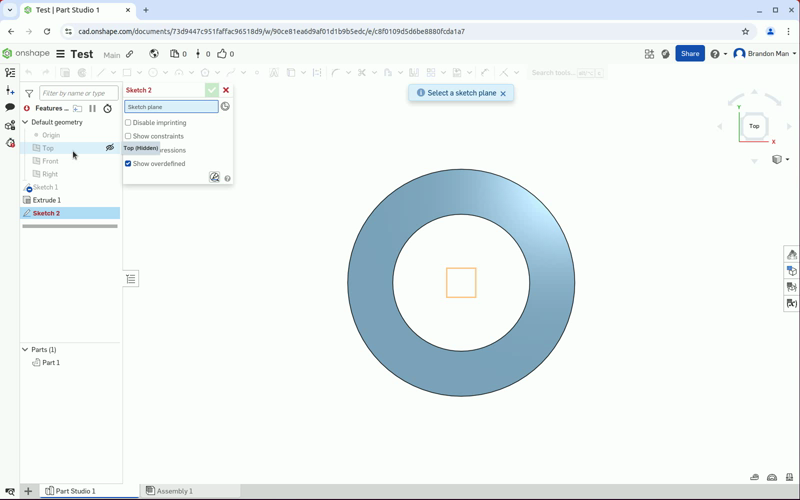
click(73, 150)
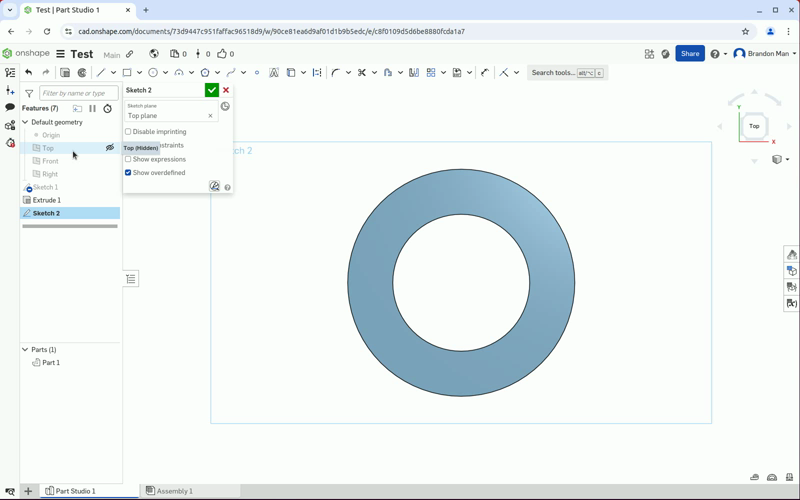
mouse_move(73, 352)
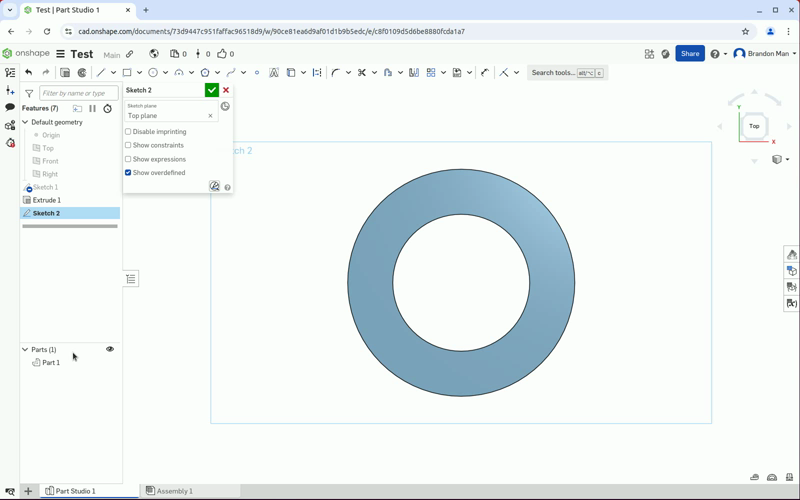
key(y)
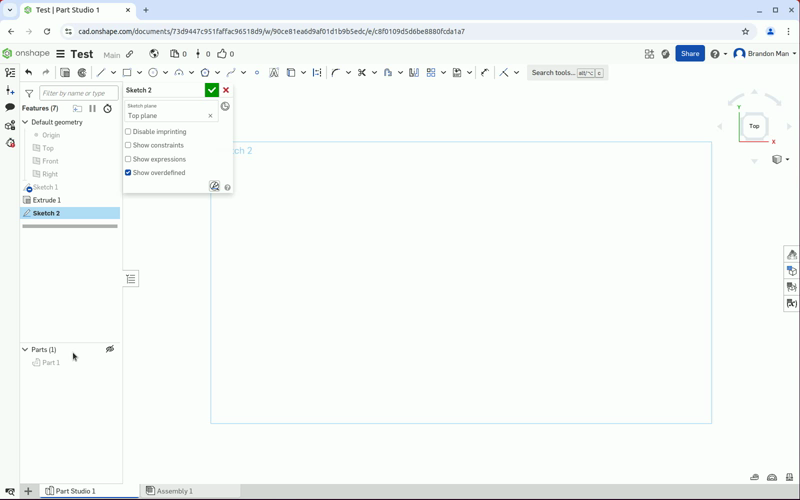
key(c)
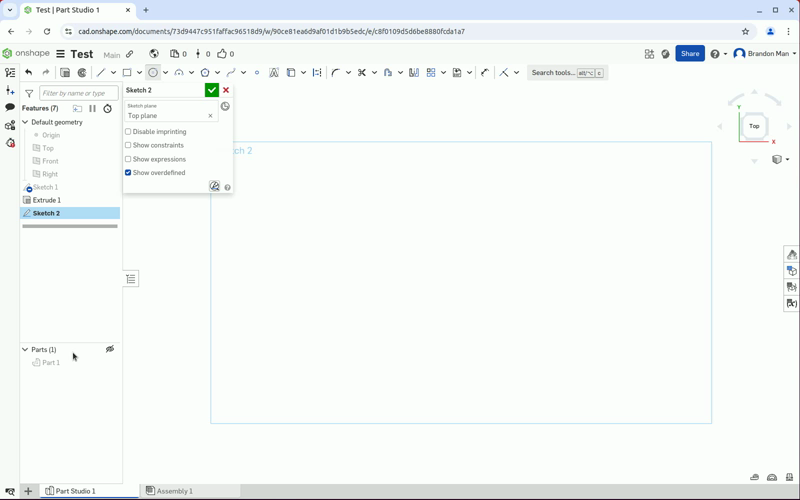
key_down(shift)
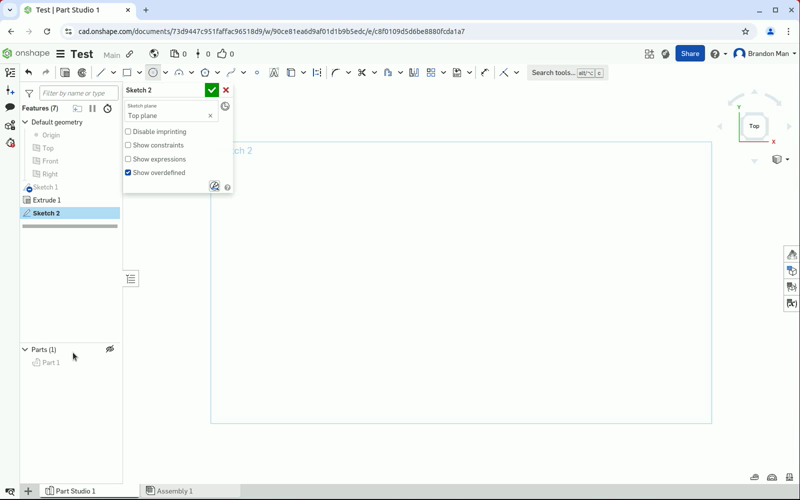
mouse_move(461, 282)
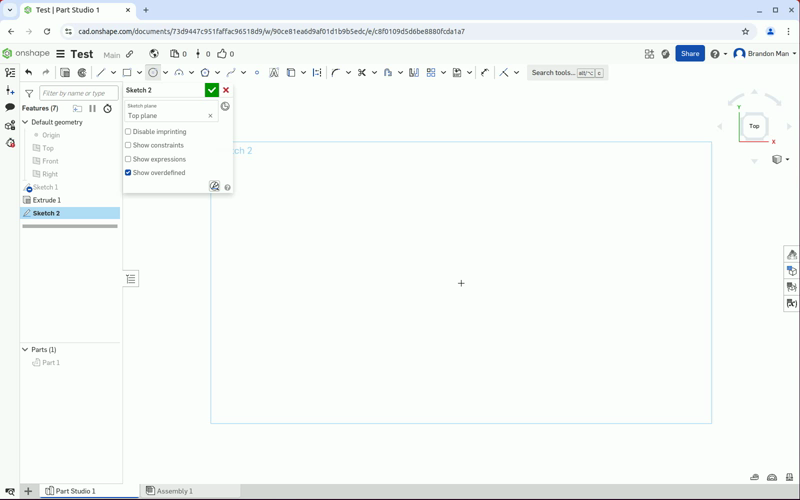
click(461, 282)
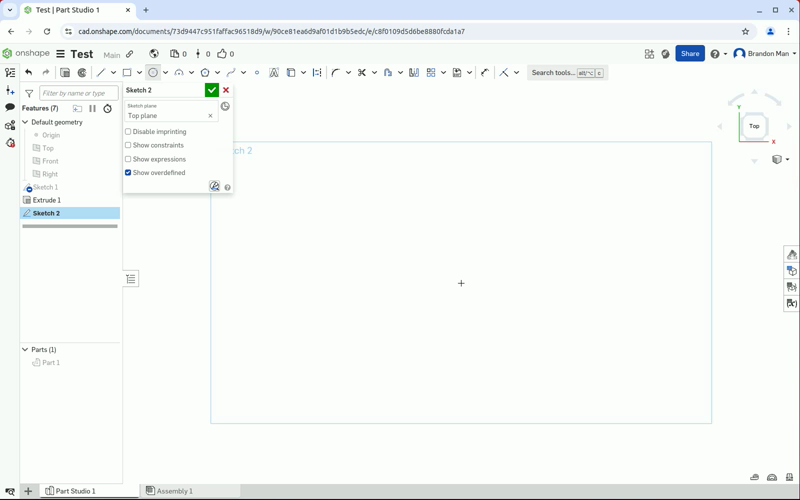
key_up(shift)
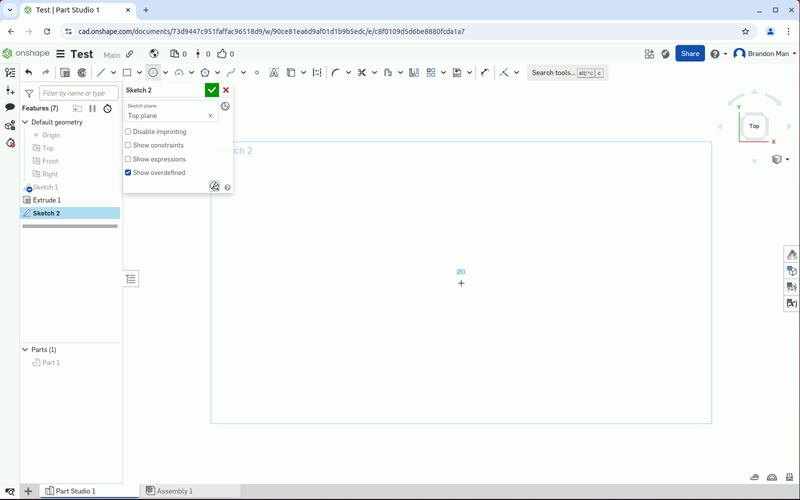
mouse_move(522, 282)
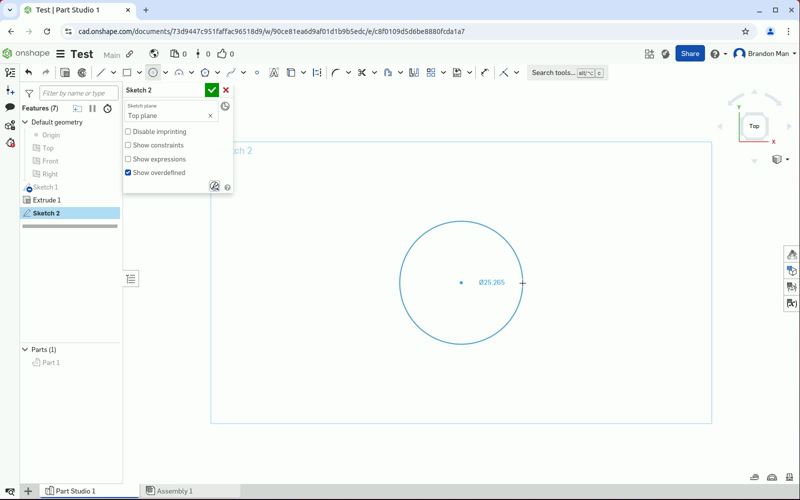
click(522, 282)
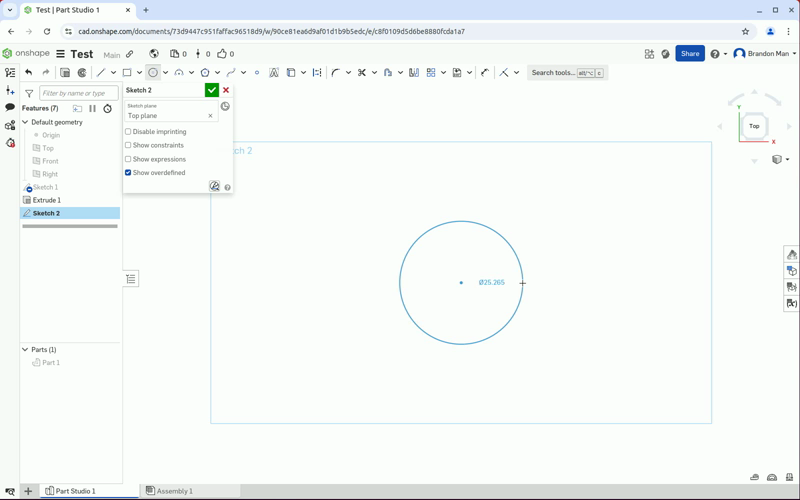
key(esc)
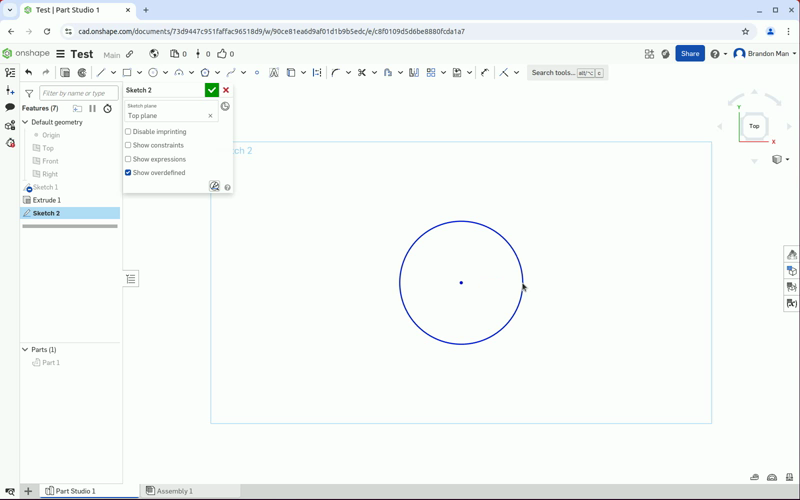
key(c)
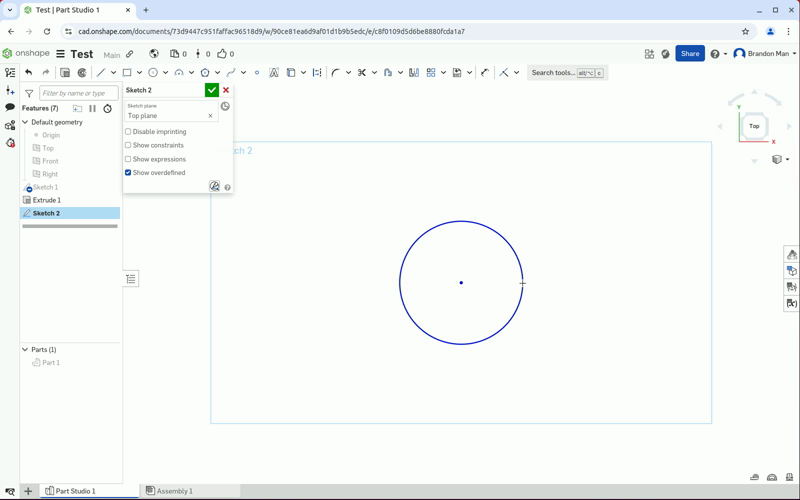
key_down(shift)
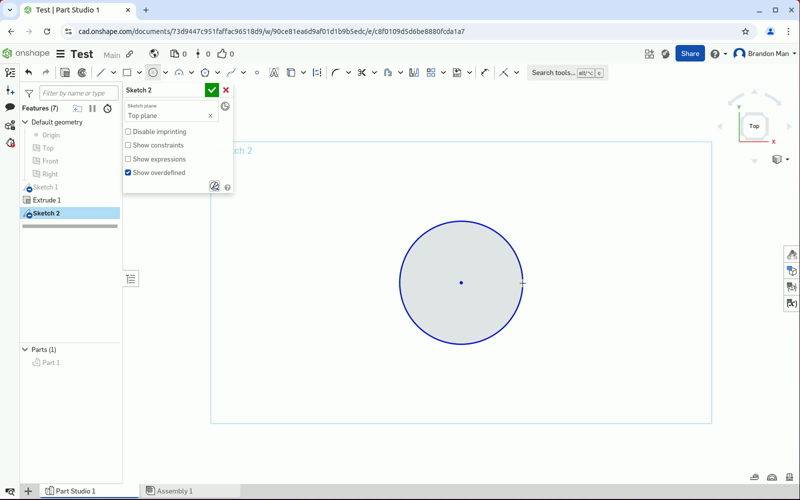
mouse_move(461, 282)
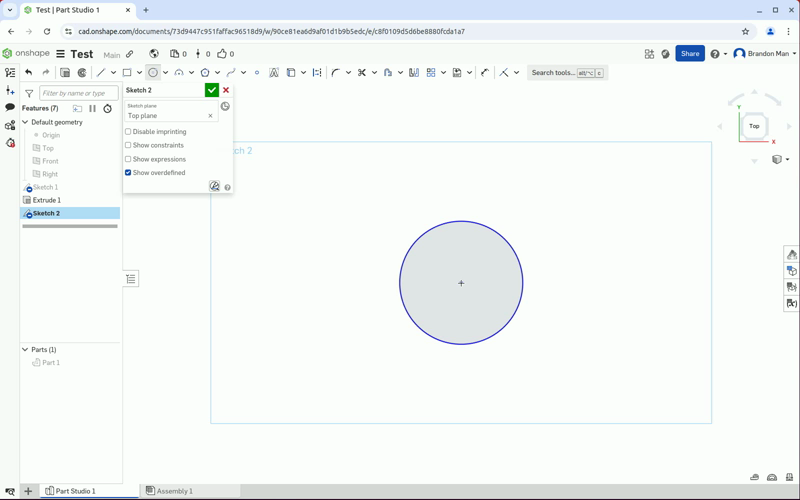
click(461, 282)
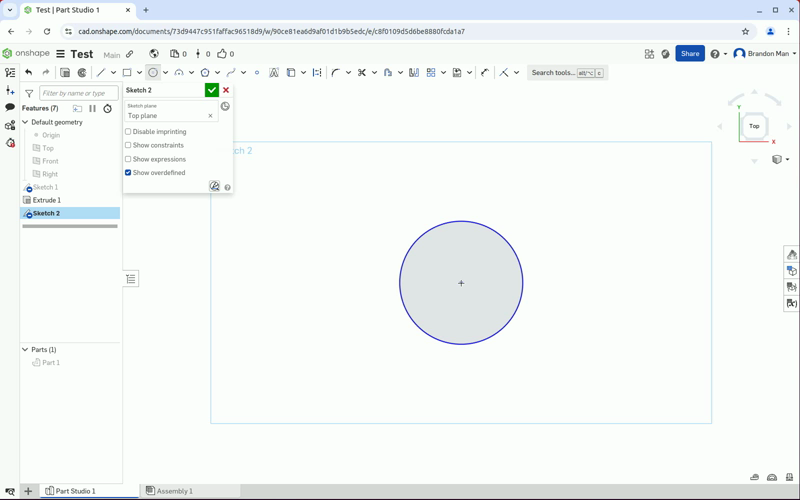
key_up(shift)
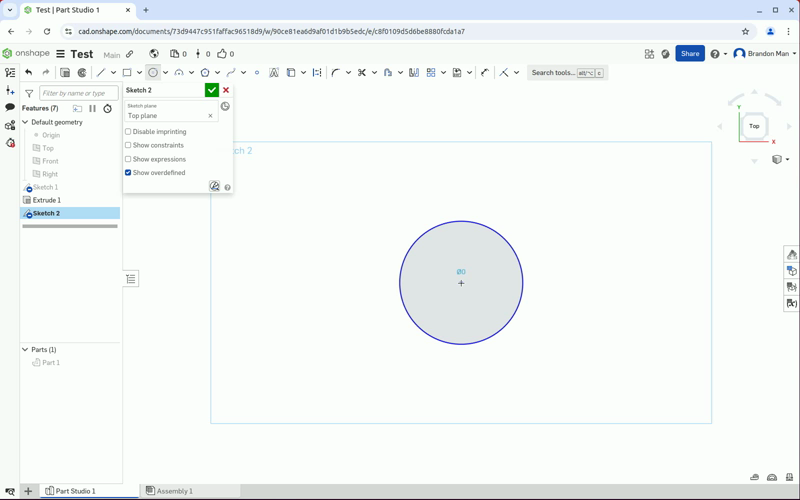
mouse_move(467, 282)
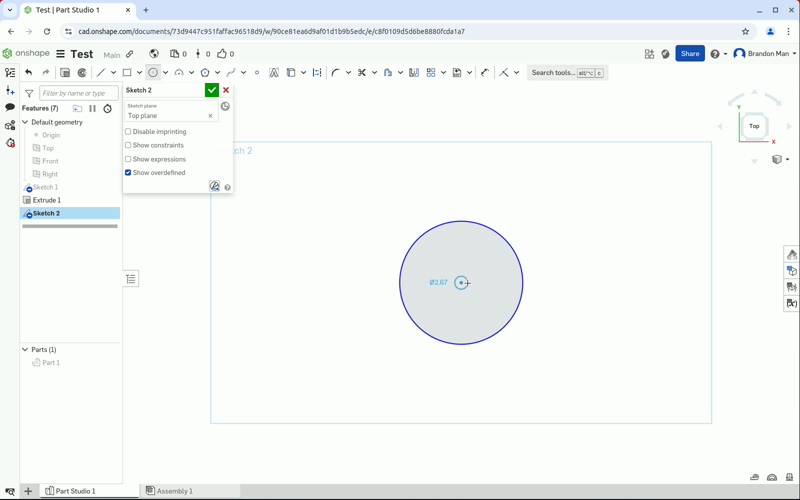
click(467, 282)
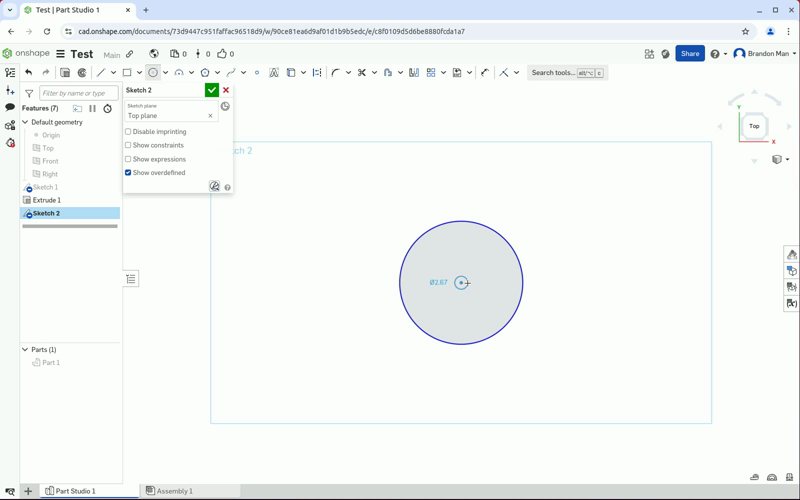
key(esc)
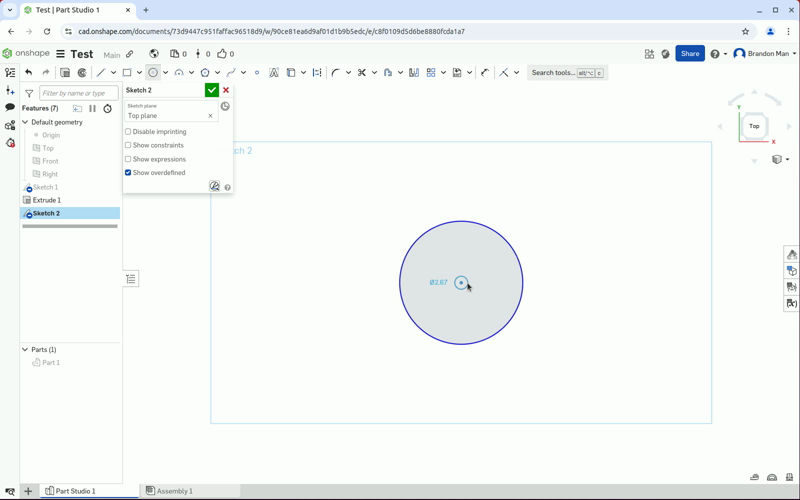
mouse_move(440, 299)
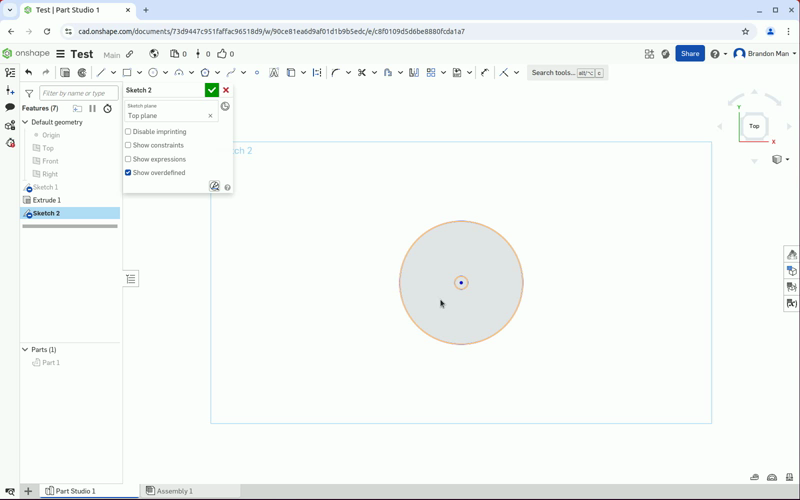
click(440, 299)
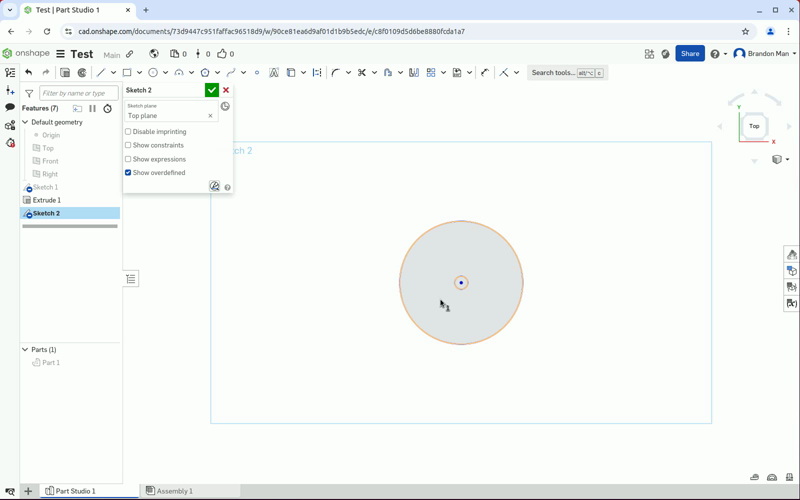
mouse_move(73, 352)
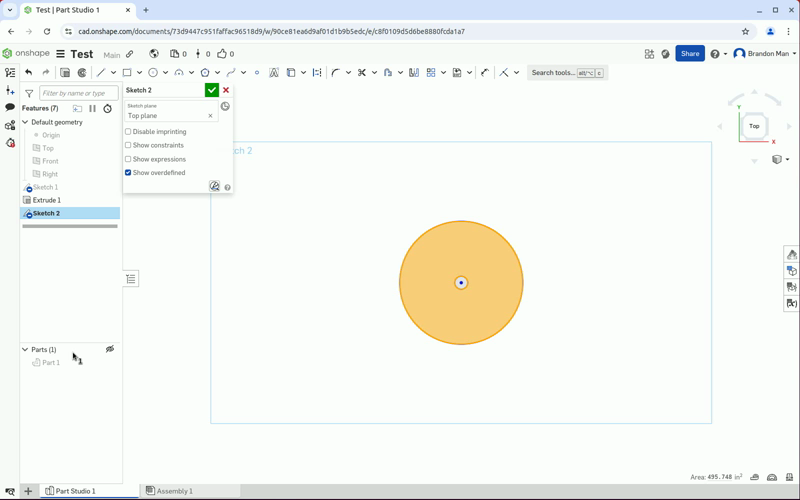
key(shift+y)
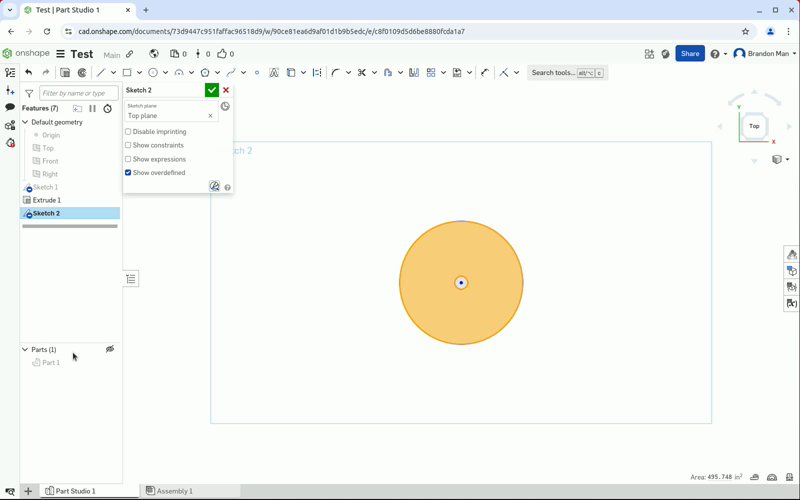
key(shift+e)
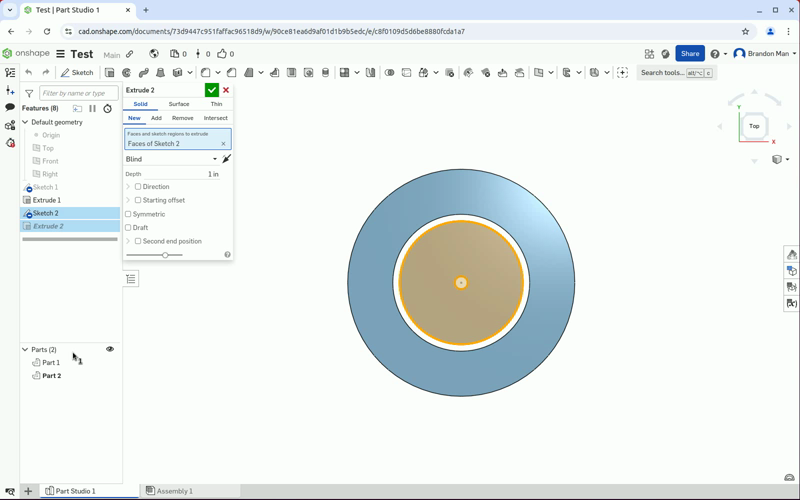
mouse_move(143, 106)
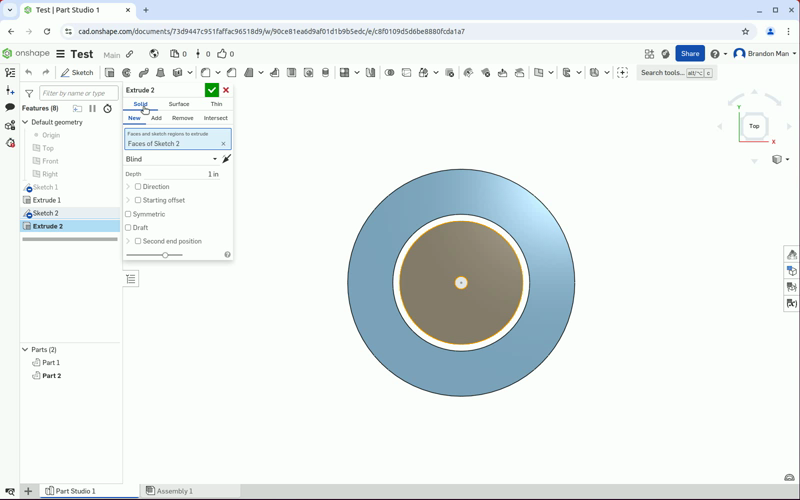
click(143, 106)
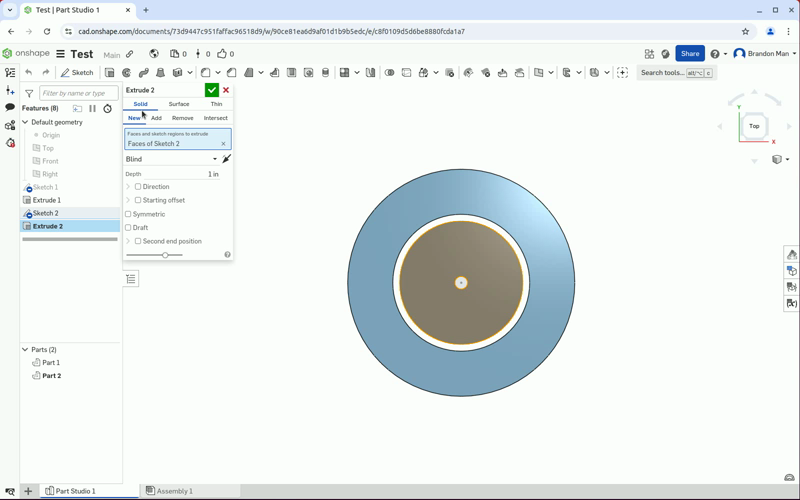
mouse_move(137, 120)
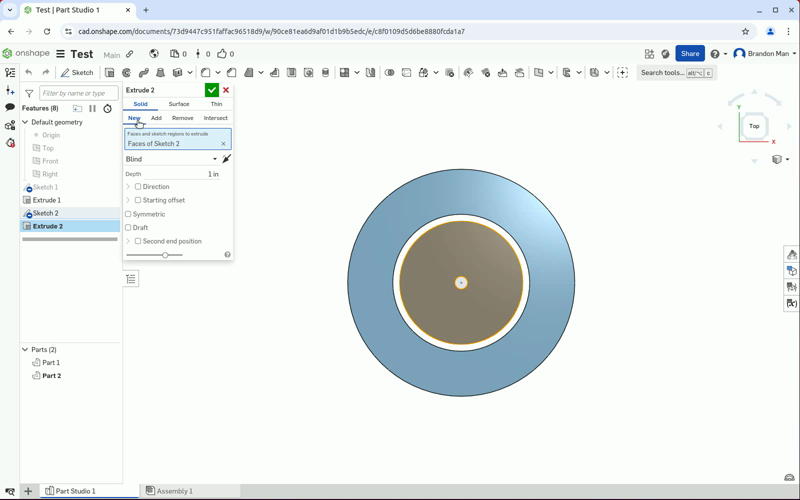
click(137, 120)
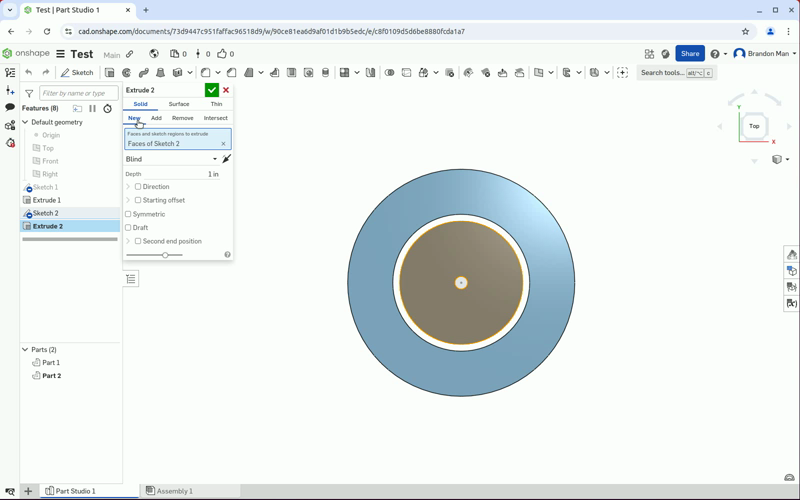
key(tab, 4)
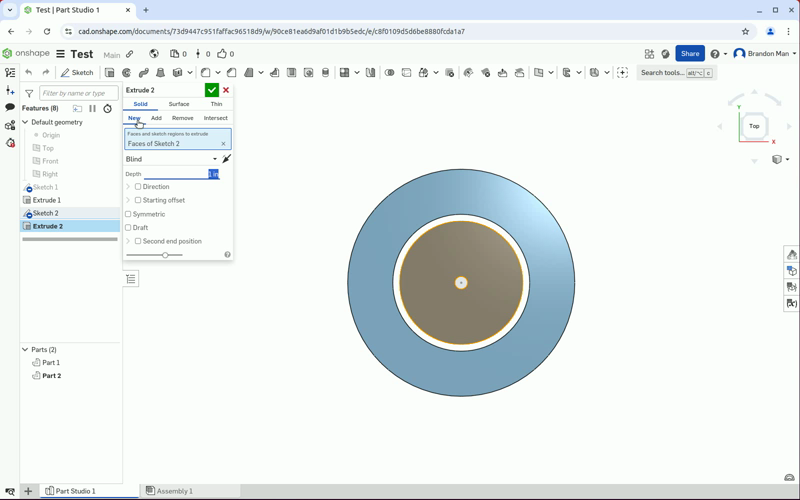
text(1.685)
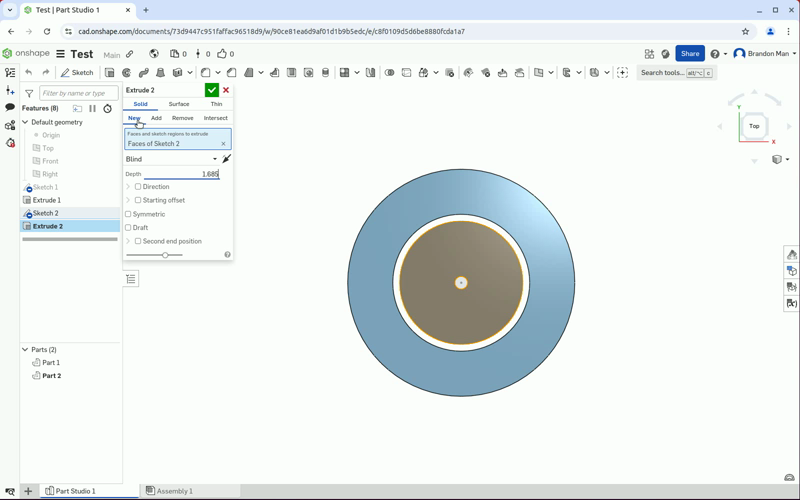
key(enter)
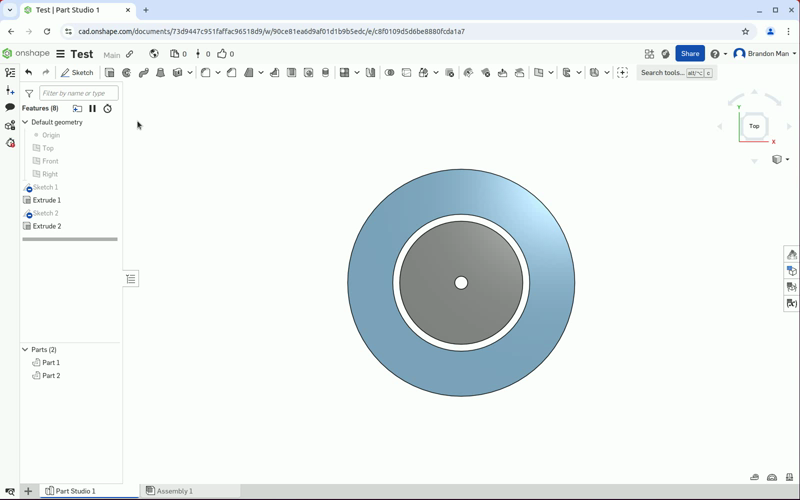
key(shift+h)
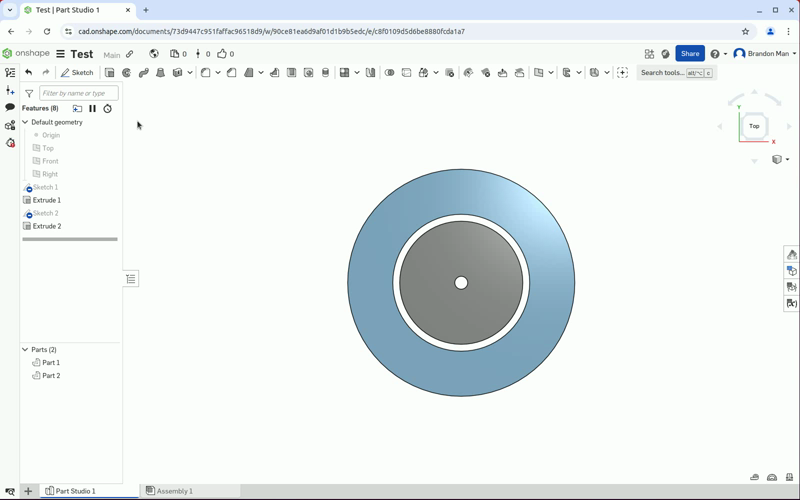
key(shift+h)
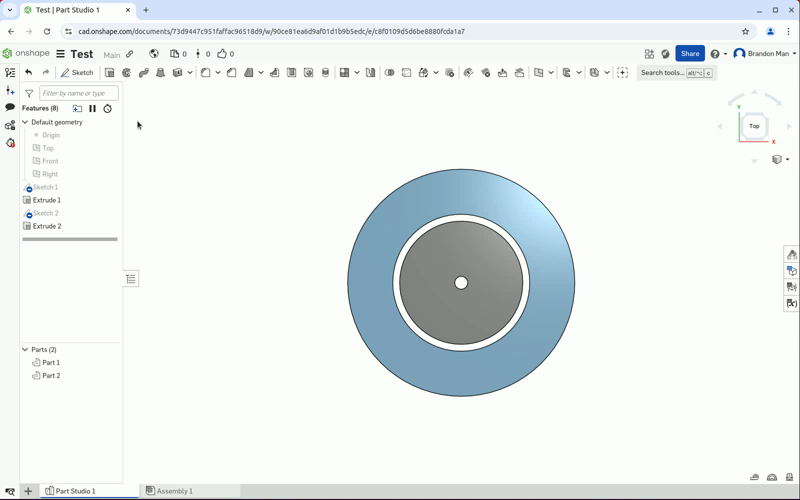
mouse_move(73, 189)
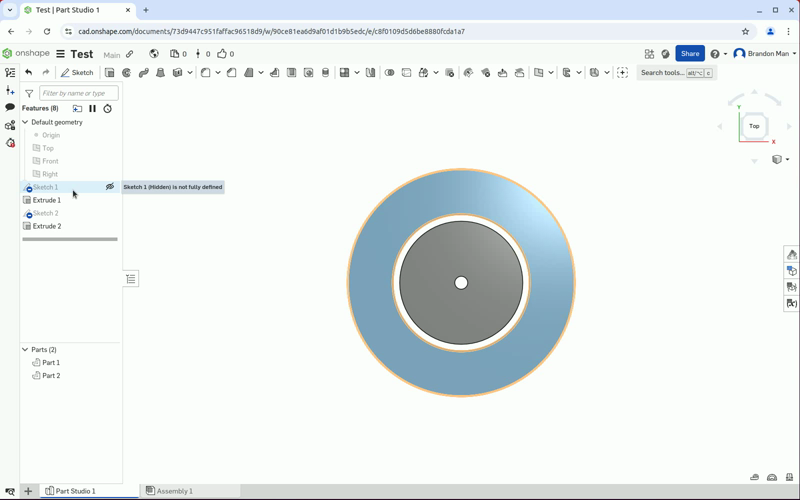
click(73, 189)
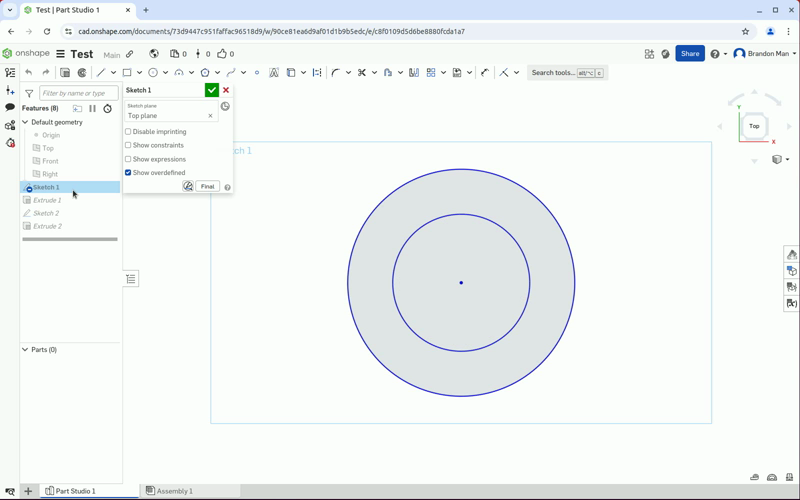
mouse_move(229, 92)
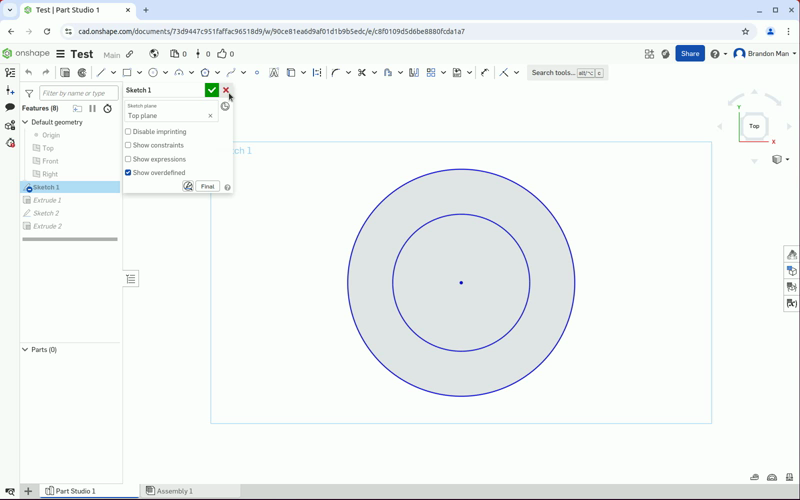
click(229, 92)
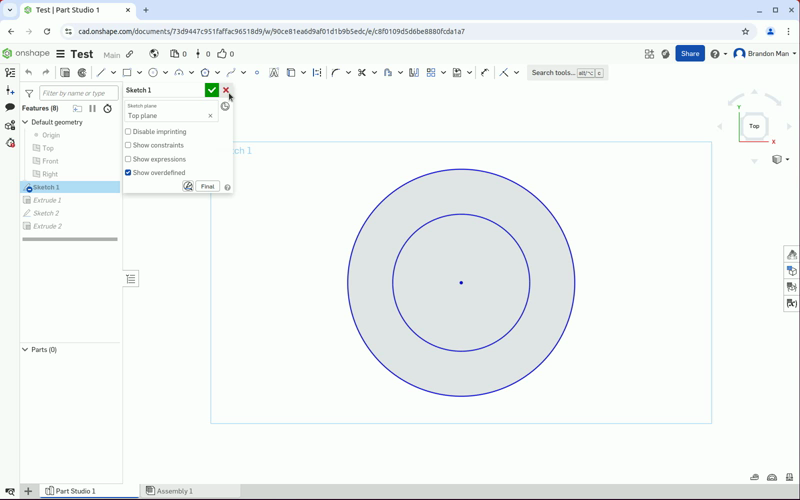
key(shift+s)
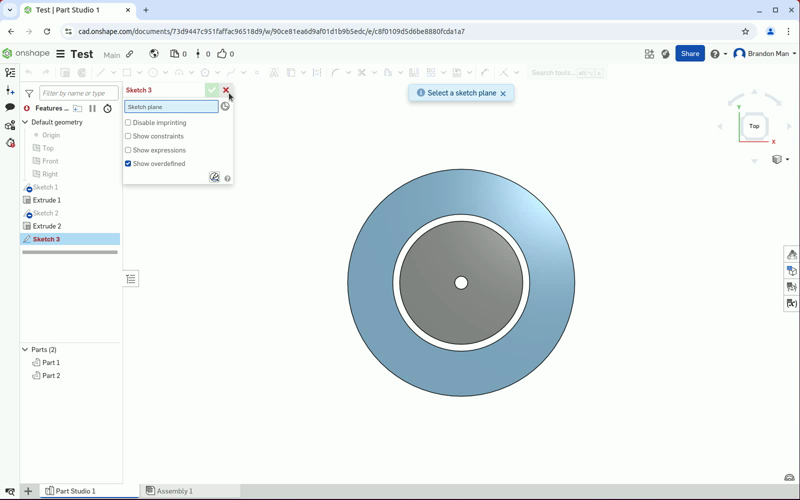
mouse_move(73, 150)
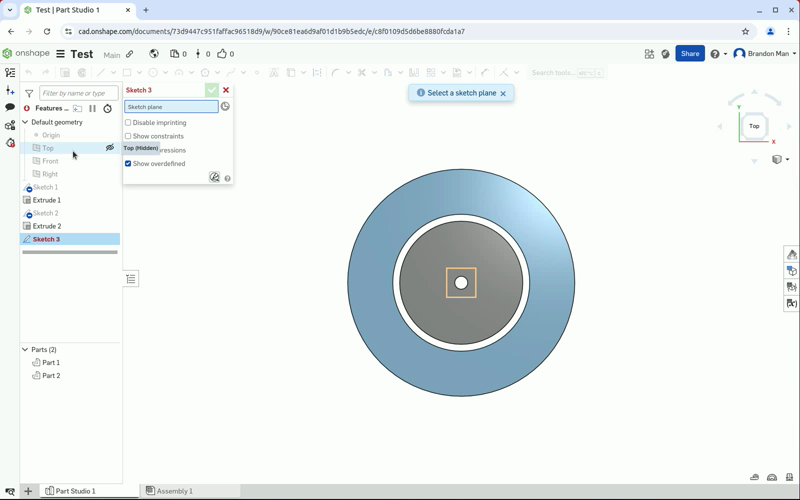
click(73, 150)
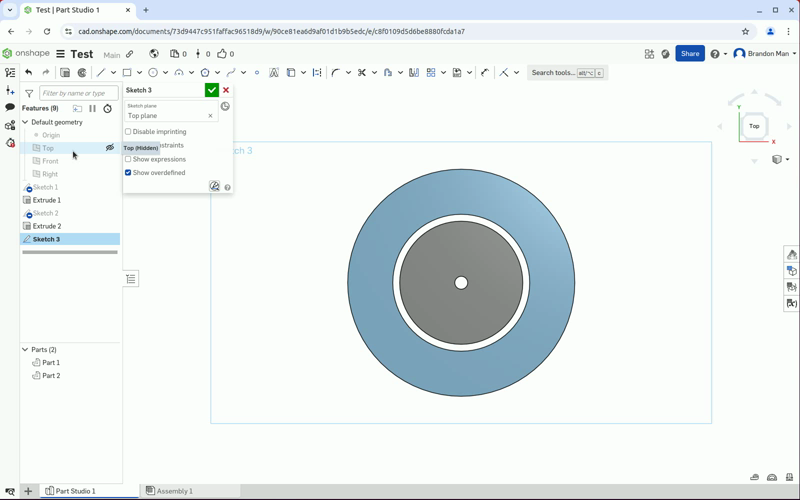
mouse_move(73, 352)
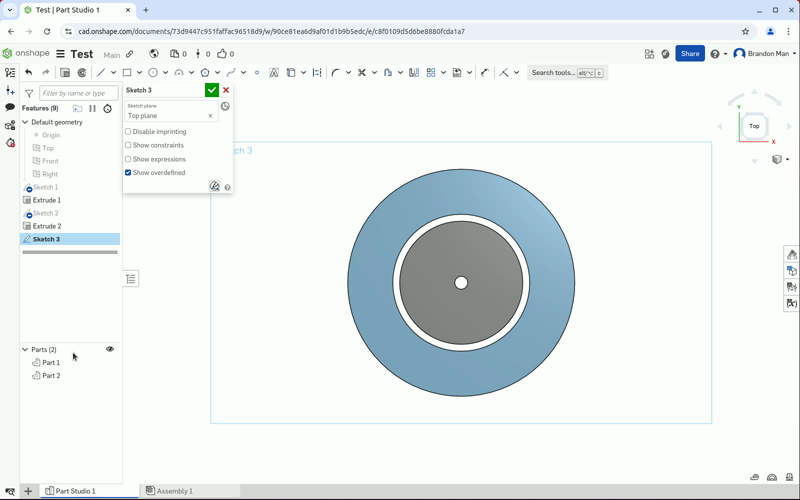
key(y)
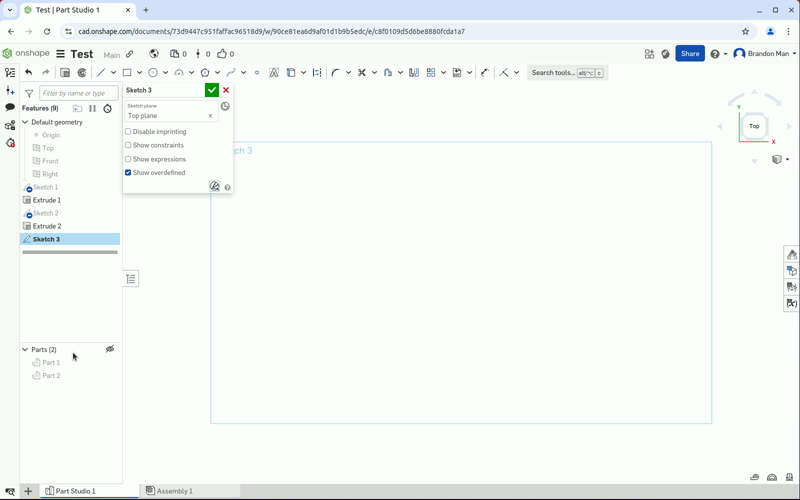
key(c)
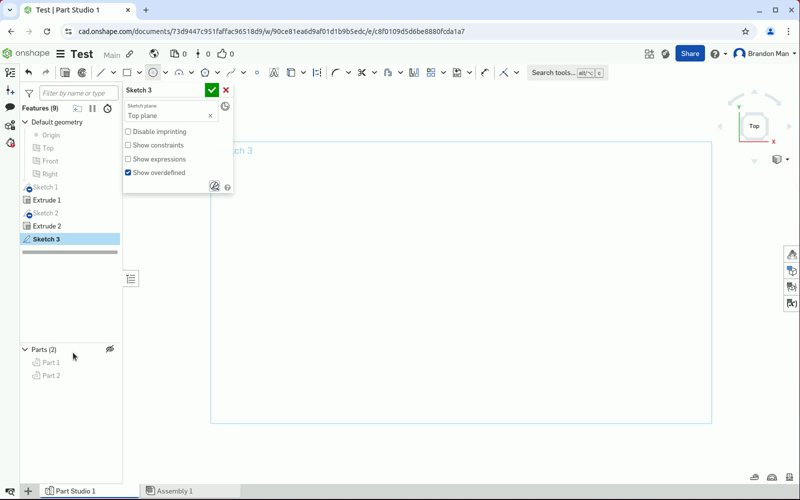
key_down(shift)
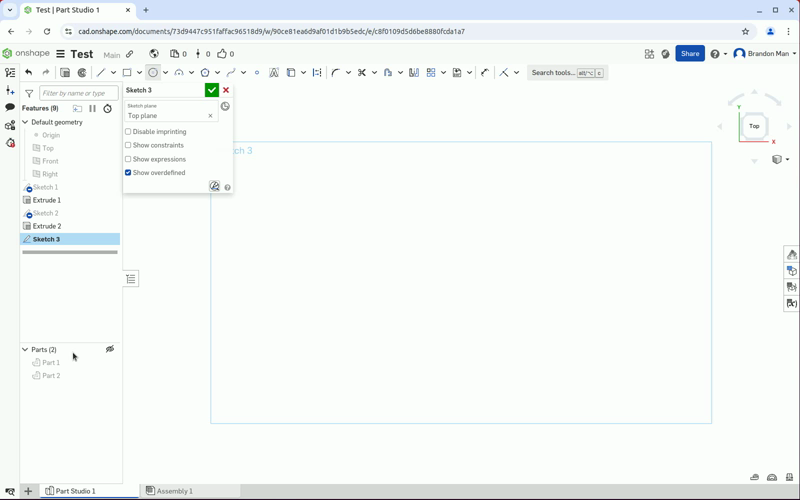
mouse_move(461, 282)
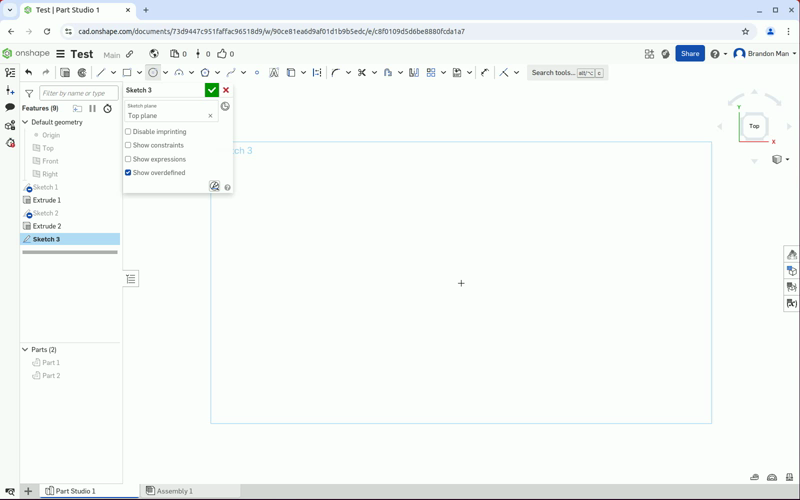
click(461, 282)
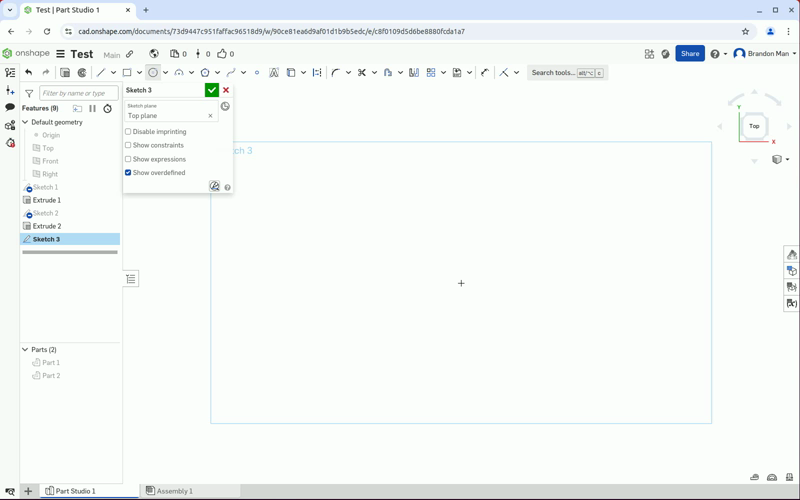
key_up(shift)
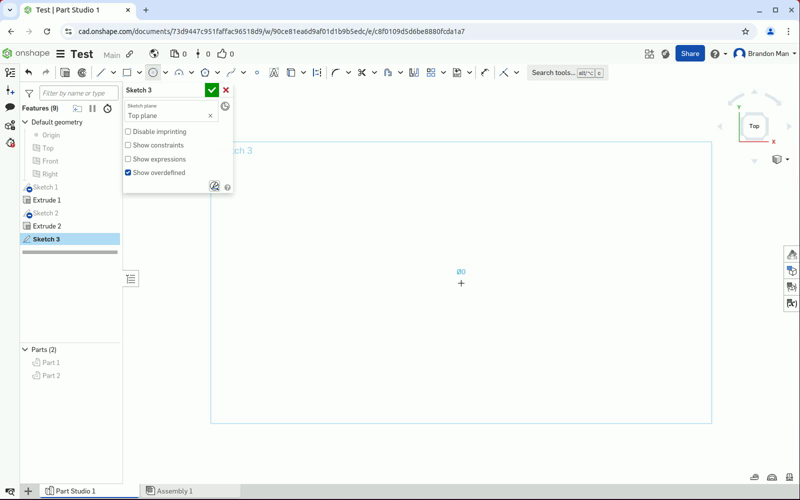
mouse_move(531, 282)
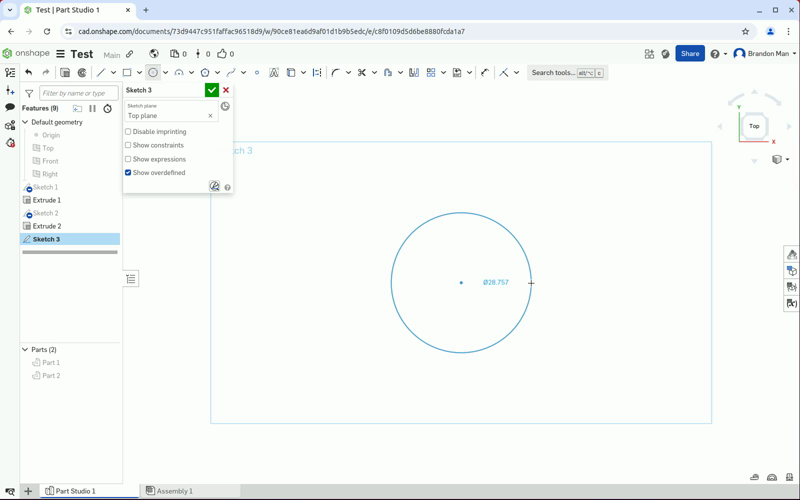
click(531, 282)
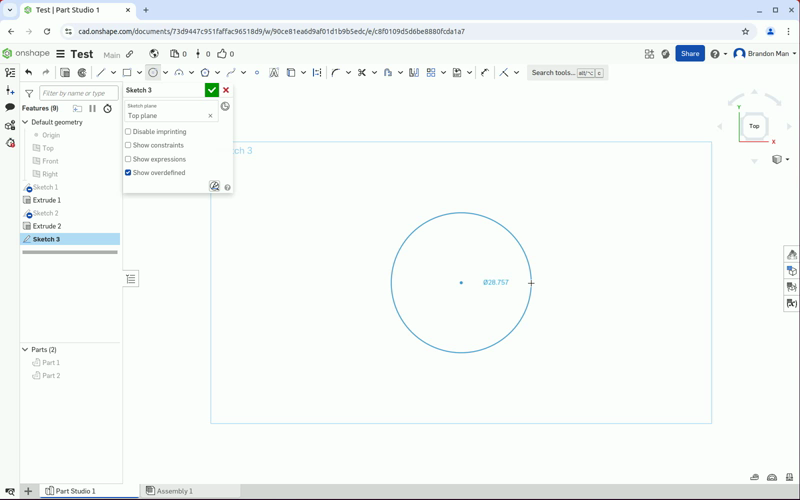
key(esc)
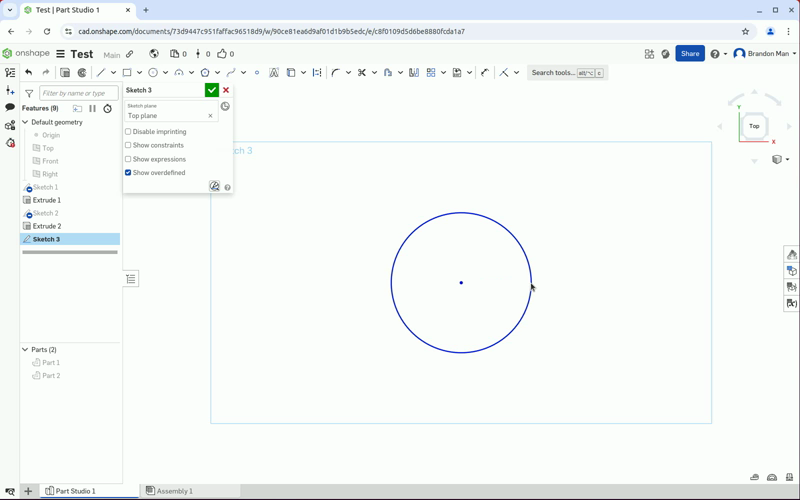
key(c)
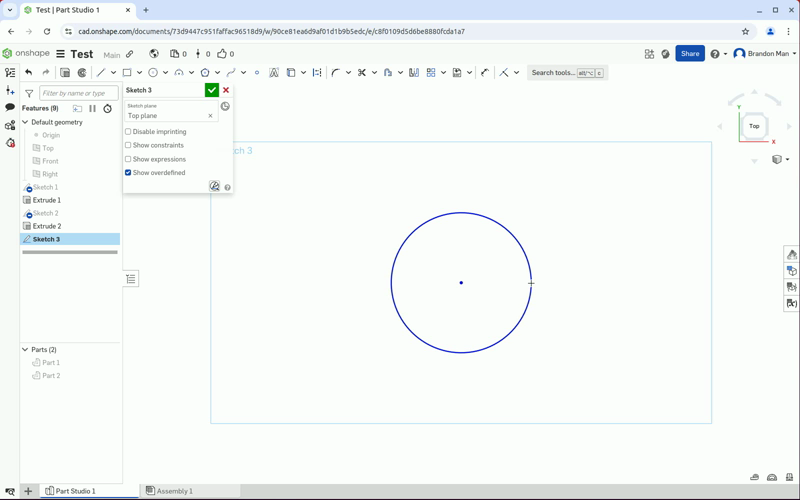
key_down(shift)
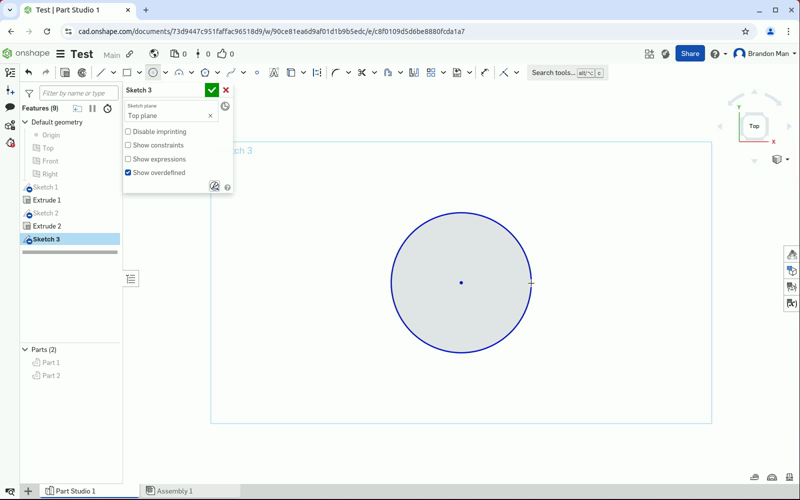
mouse_move(461, 282)
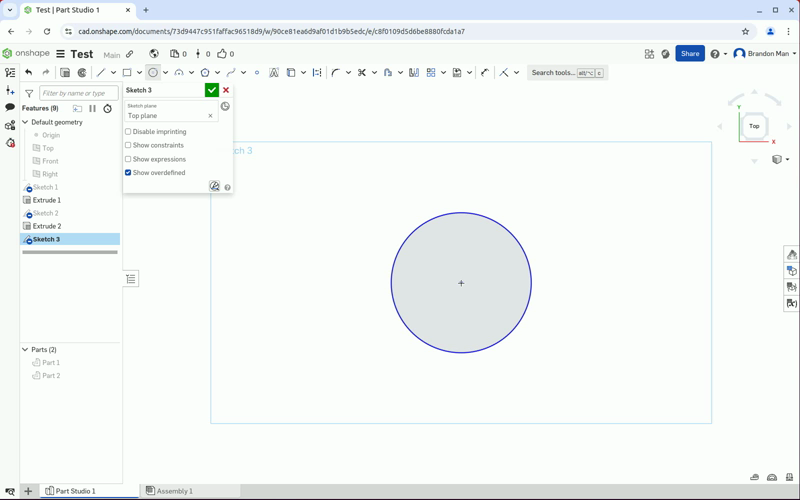
click(461, 282)
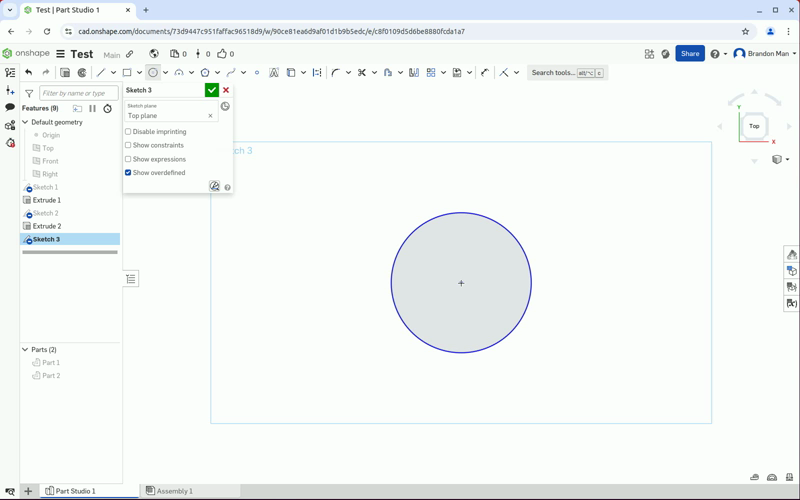
key_up(shift)
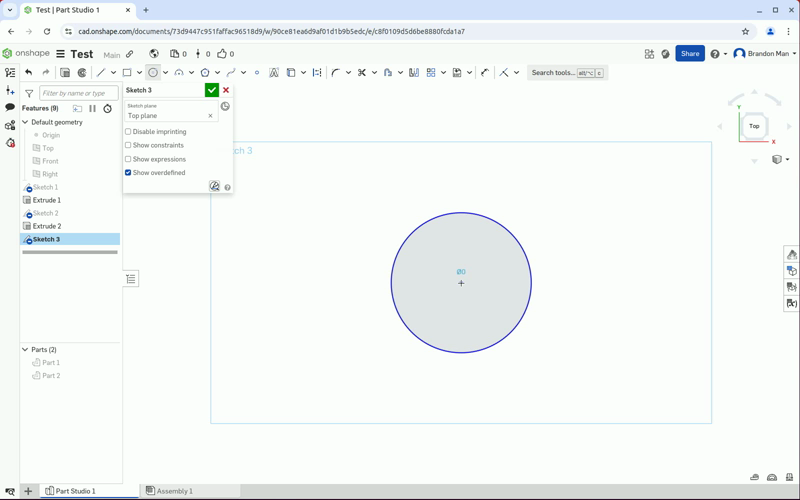
mouse_move(523, 282)
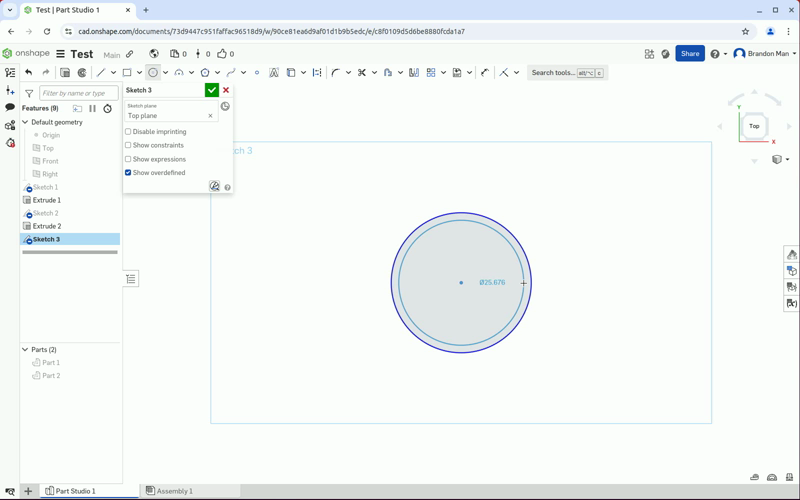
click(523, 282)
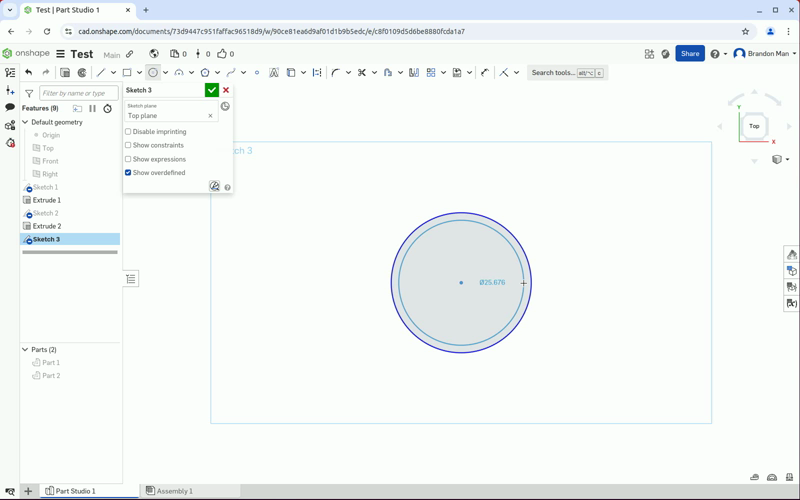
key(esc)
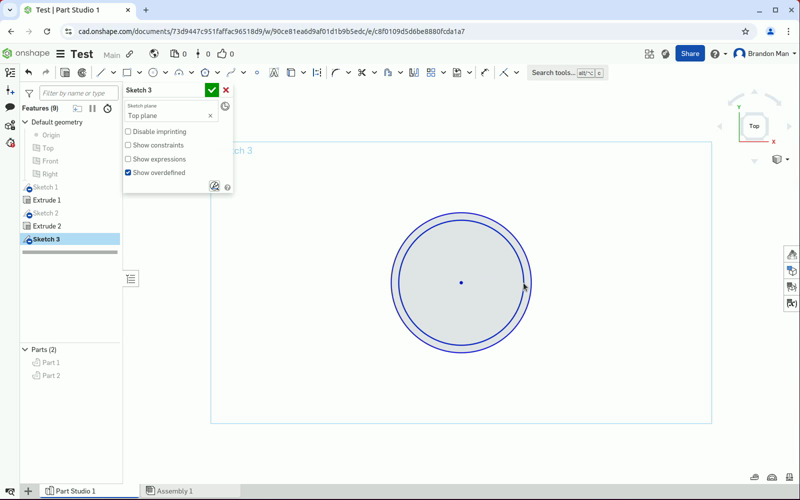
mouse_move(518, 250)
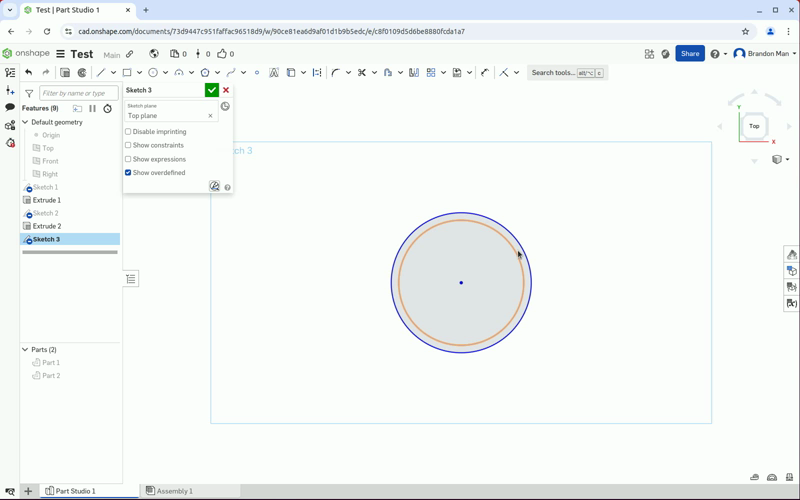
click(518, 250)
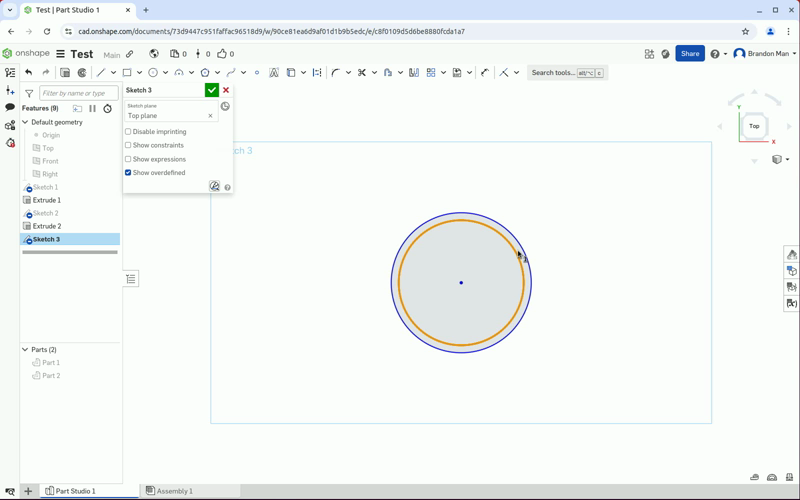
mouse_move(73, 352)
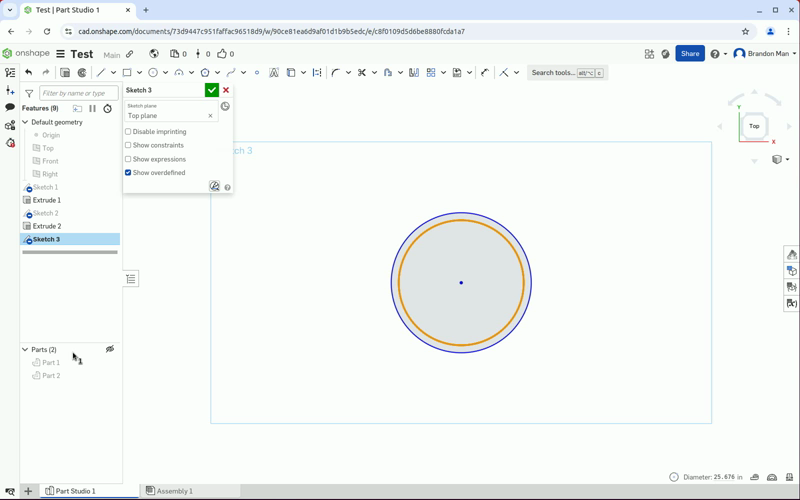
key(shift+y)
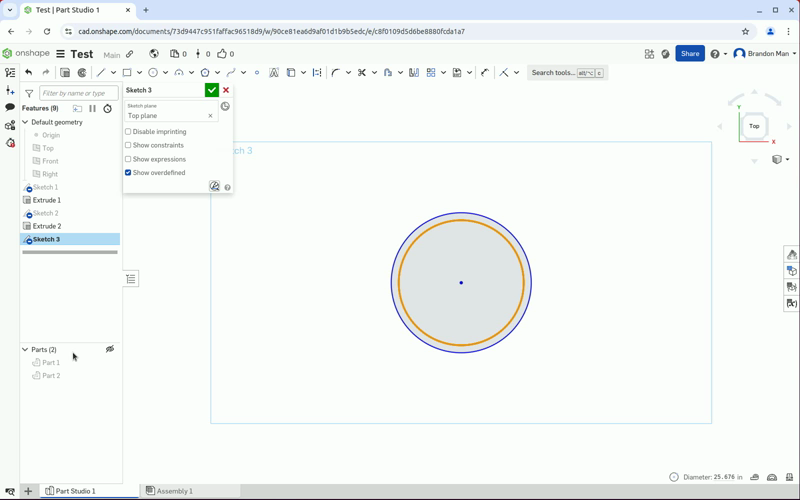
key(shift+e)
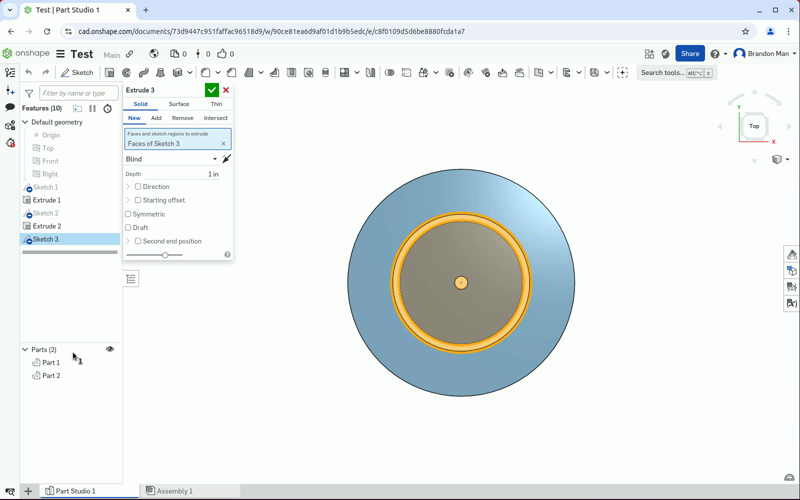
mouse_move(143, 106)
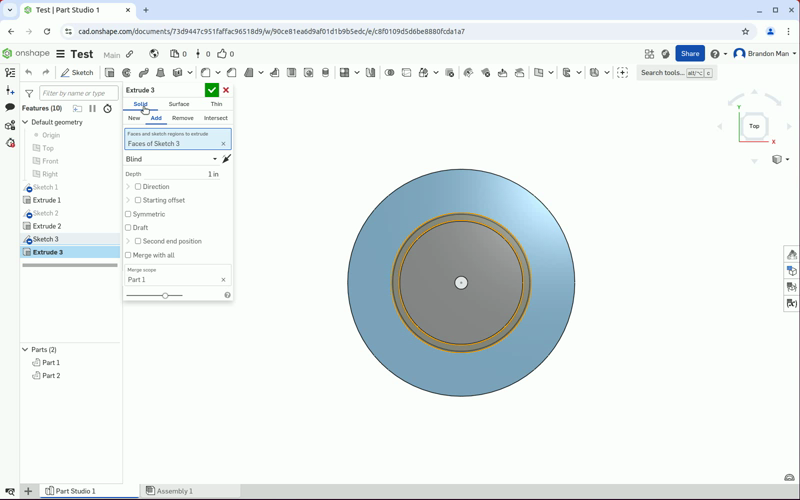
click(143, 106)
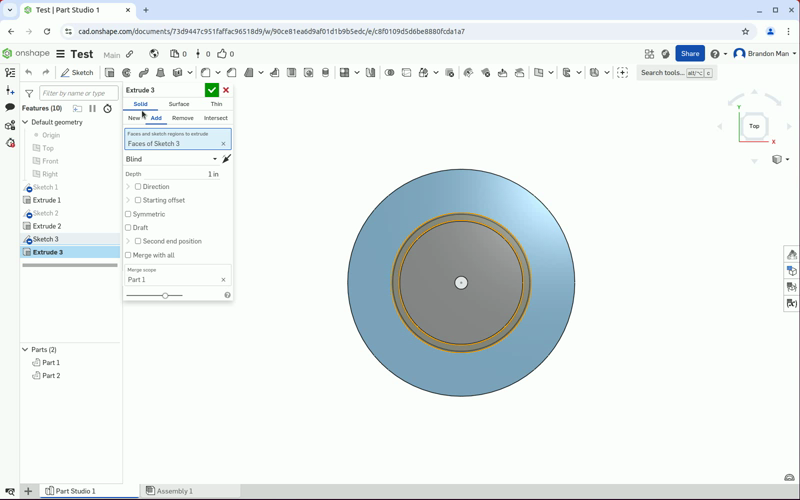
mouse_move(137, 120)
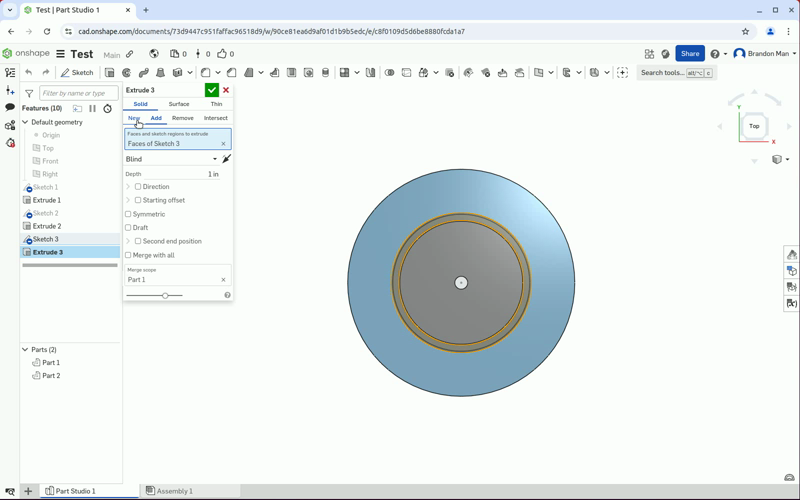
click(137, 120)
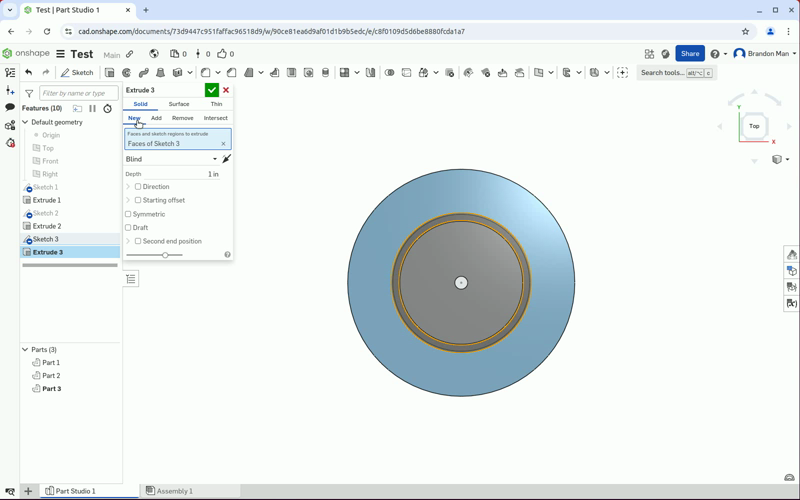
key(tab, 4)
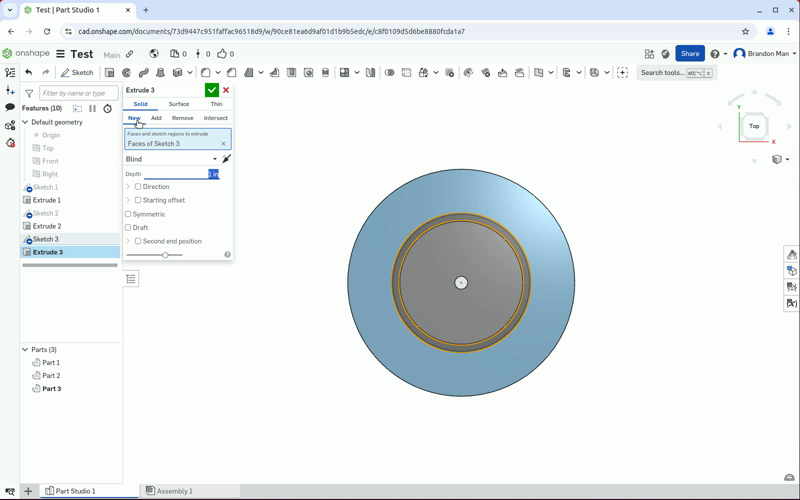
text(1.685)
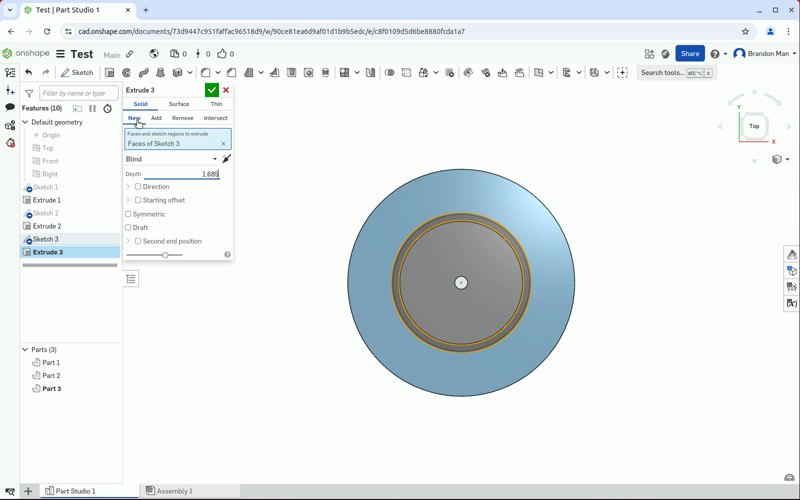
key(enter)
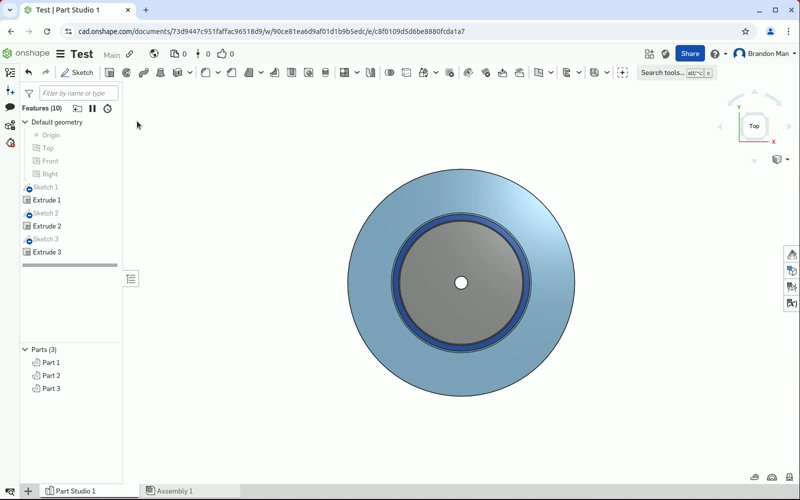
key(shift+h)
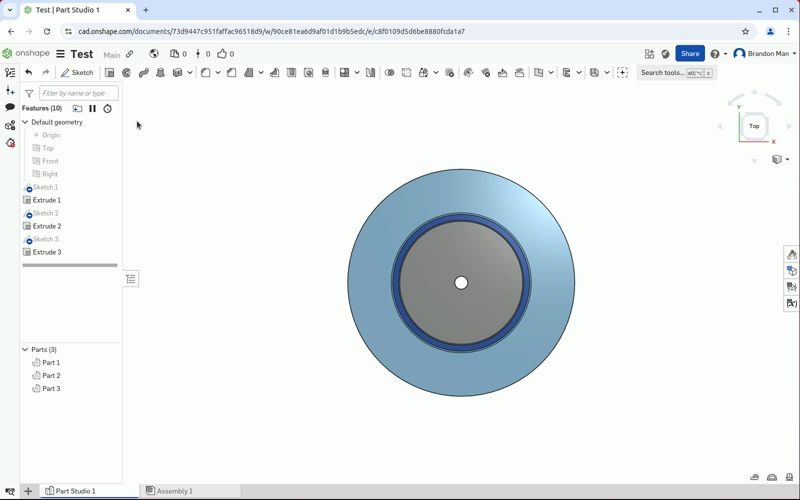
key(shift+h)
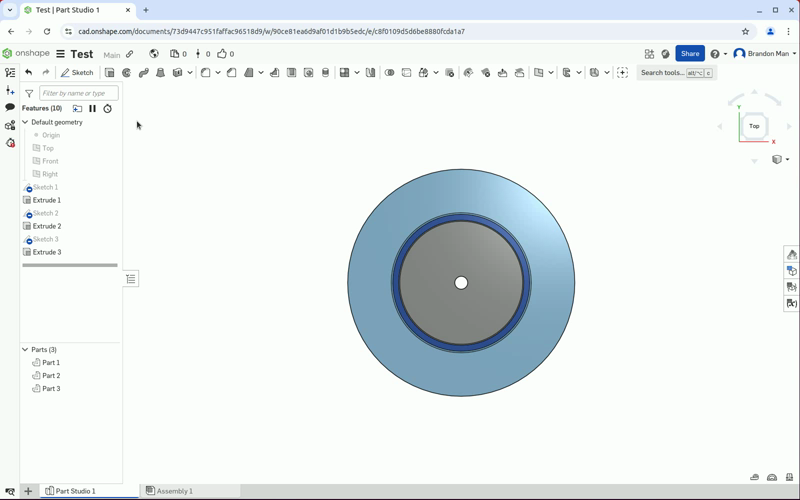
mouse_move(73, 189)
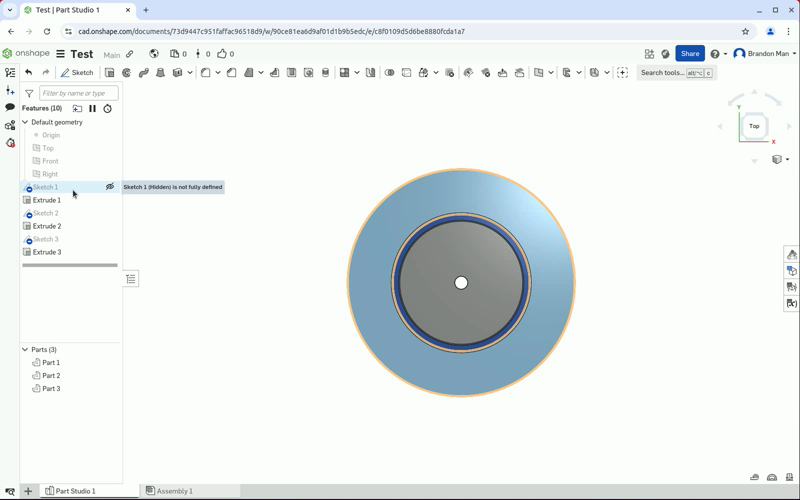
click(73, 189)
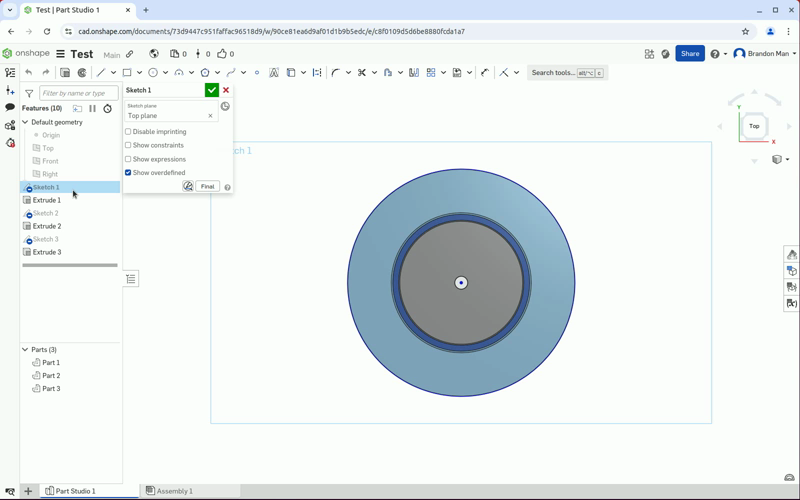
mouse_move(229, 92)
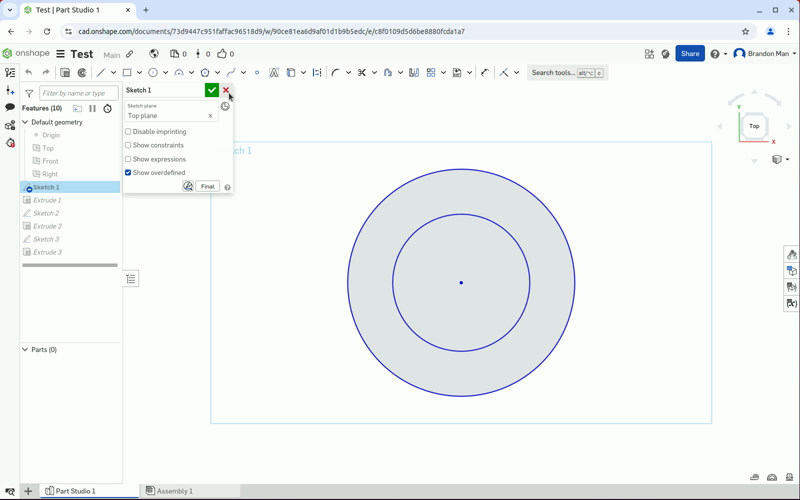
click(229, 92)
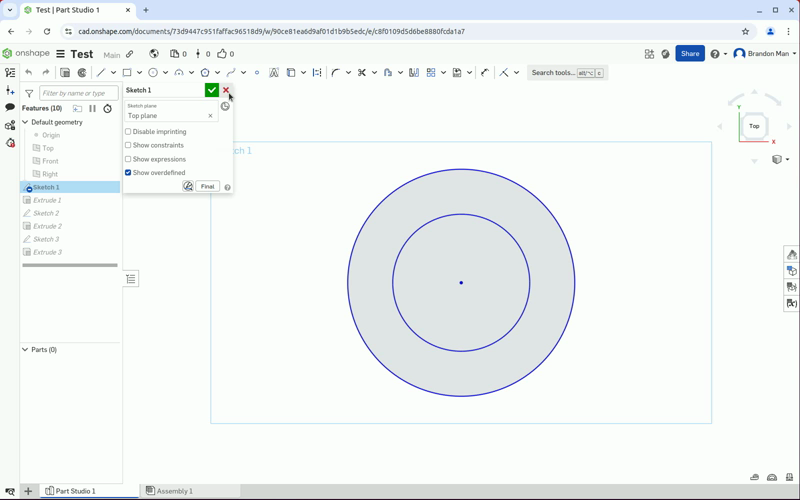
key(shift+s)
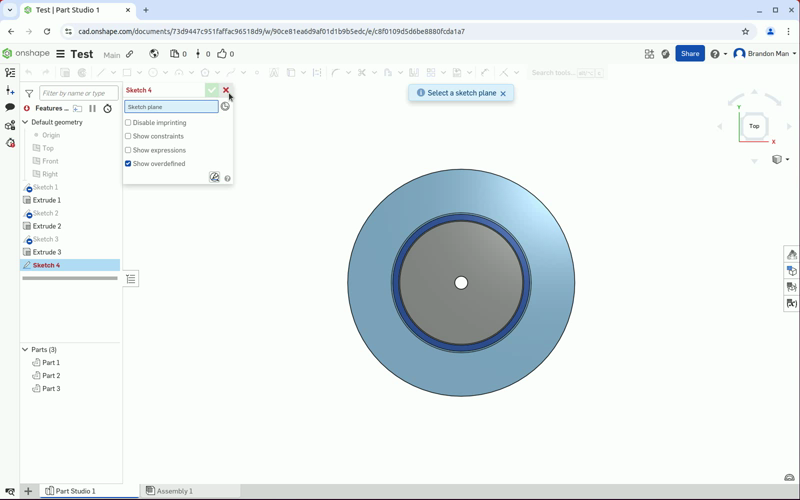
mouse_move(73, 150)
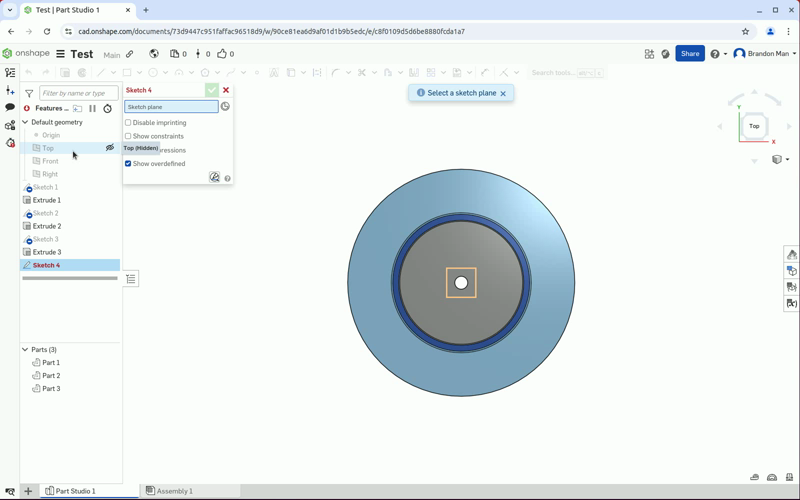
click(73, 150)
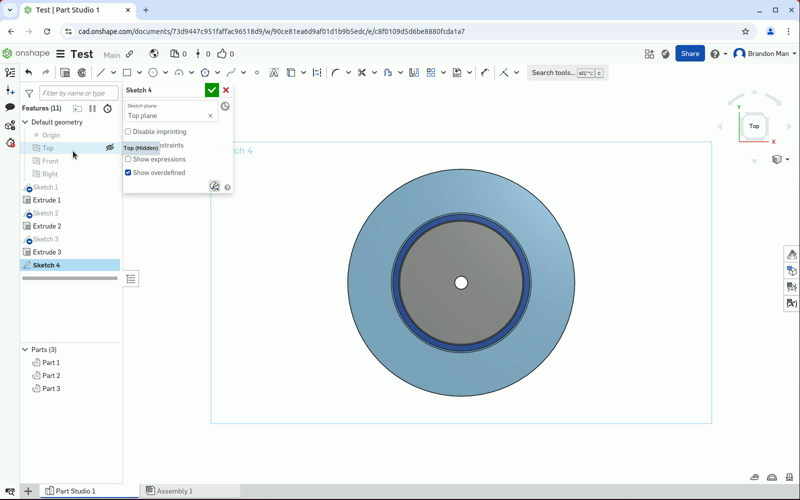
mouse_move(73, 352)
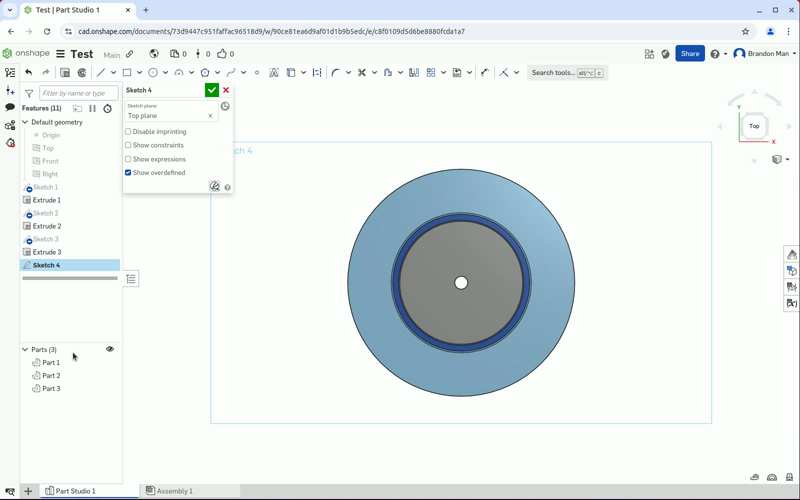
key(y)
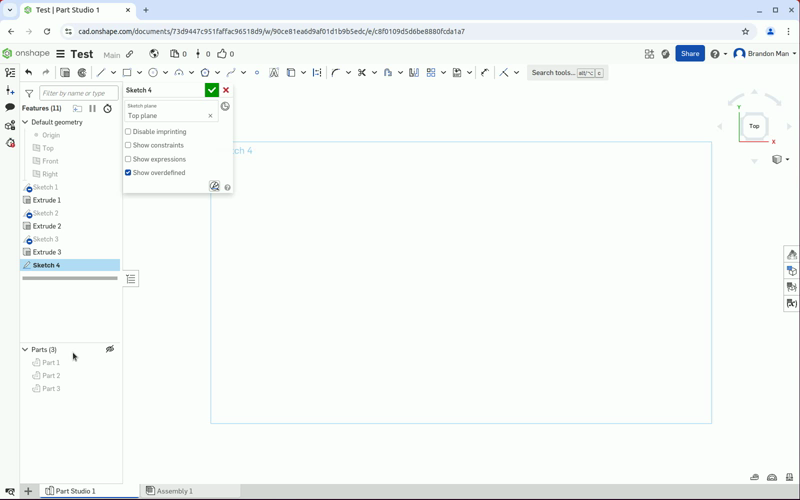
key(c)
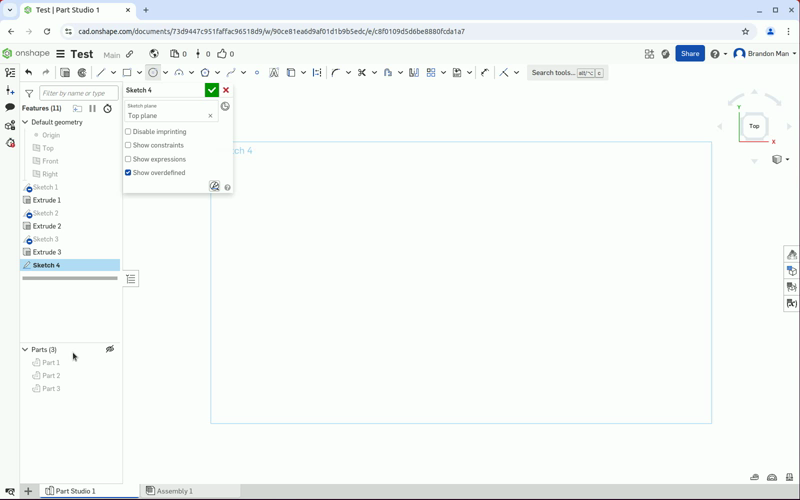
key_down(shift)
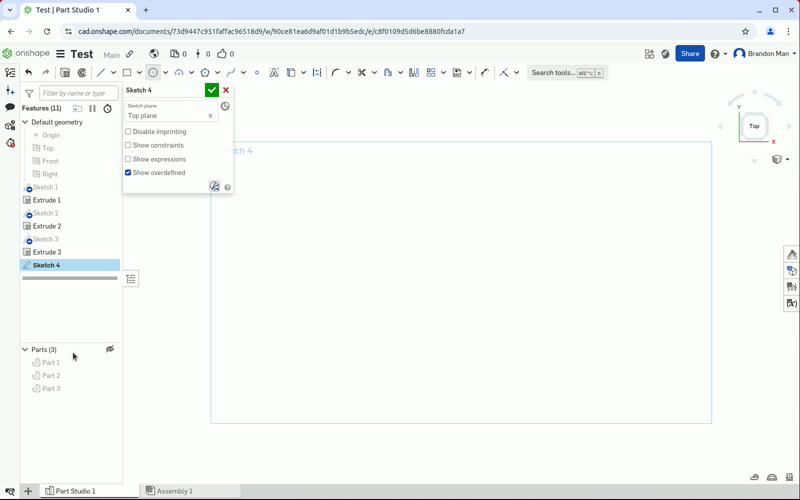
mouse_move(461, 282)
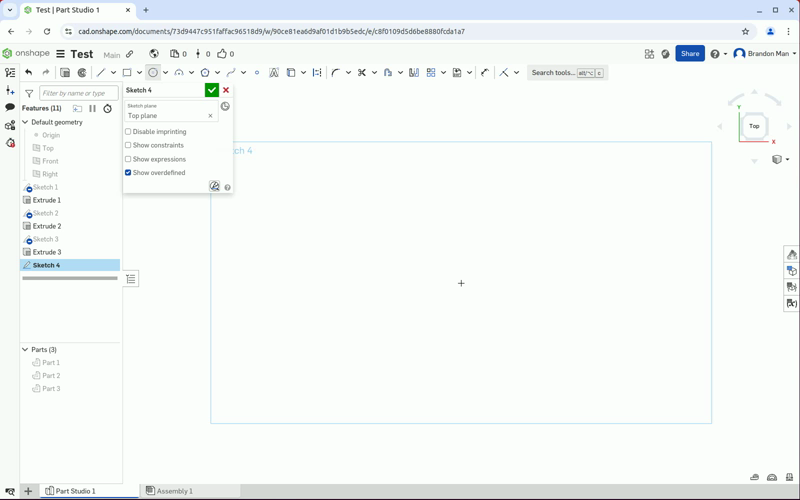
click(461, 282)
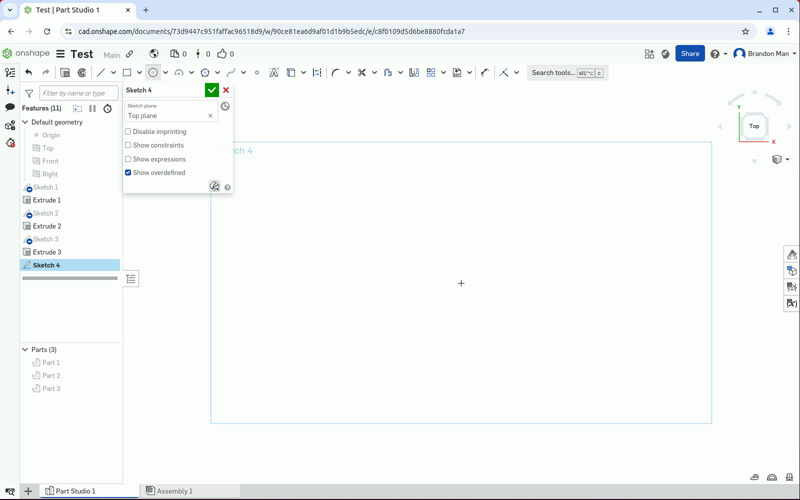
key_up(shift)
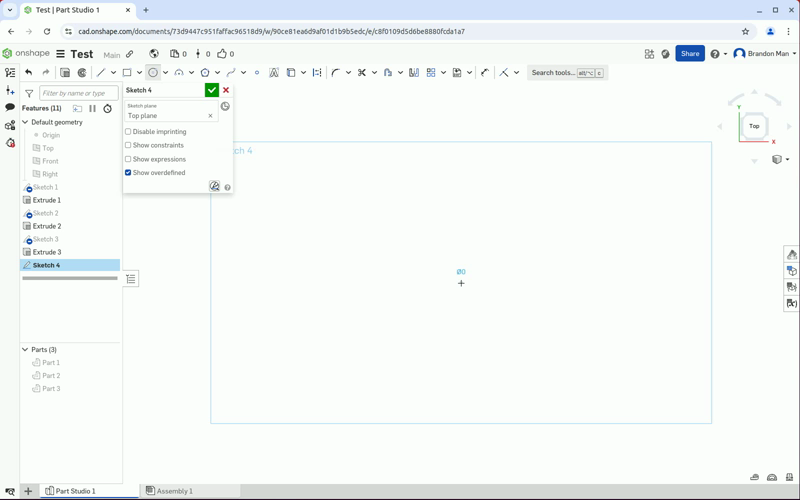
mouse_move(531, 282)
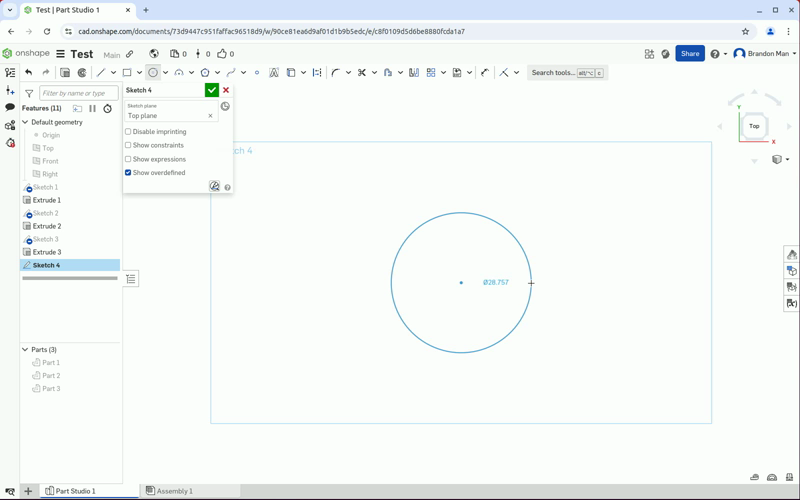
click(531, 282)
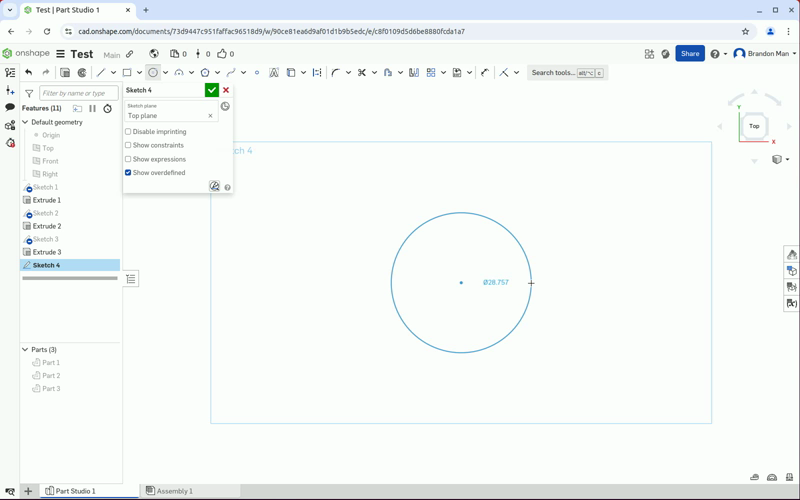
key(esc)
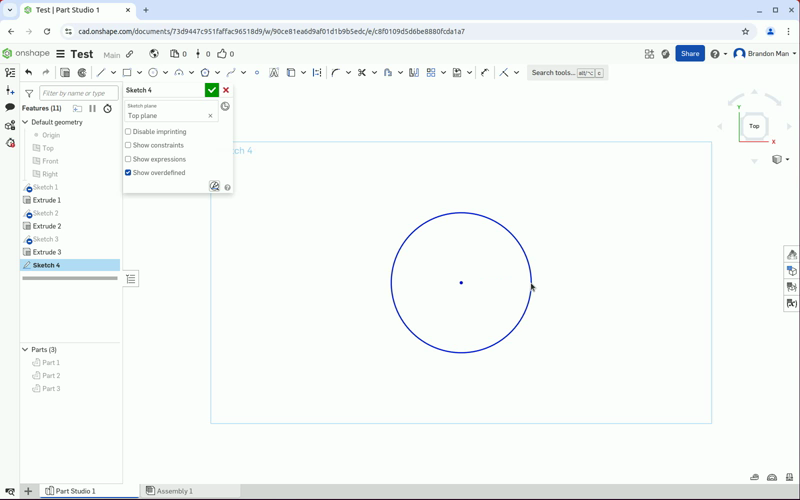
key(c)
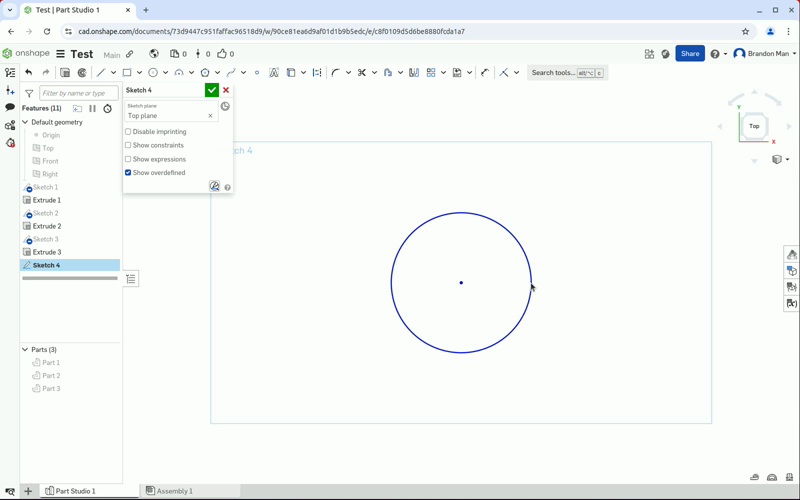
key_down(shift)
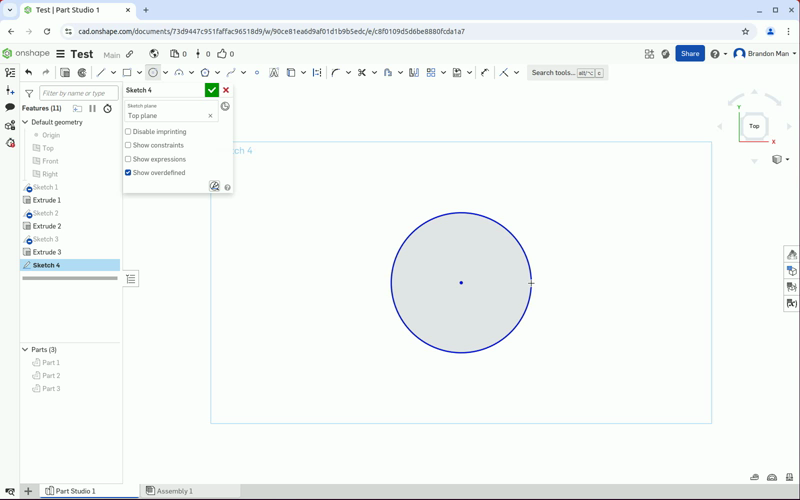
mouse_move(461, 282)
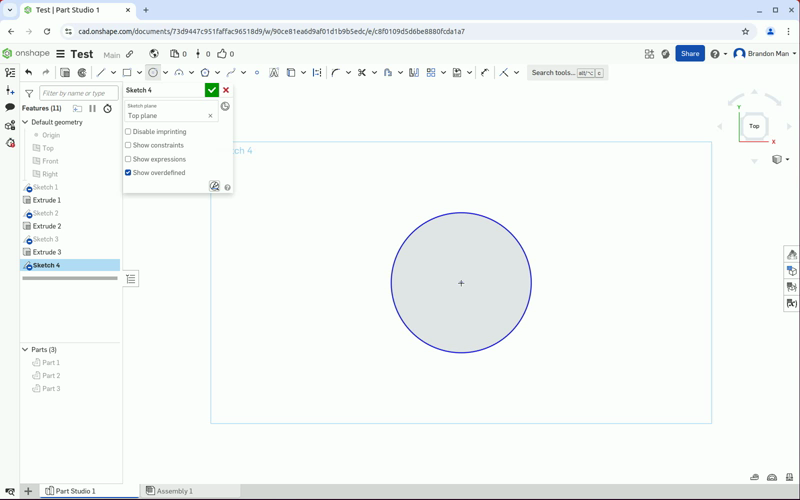
click(461, 282)
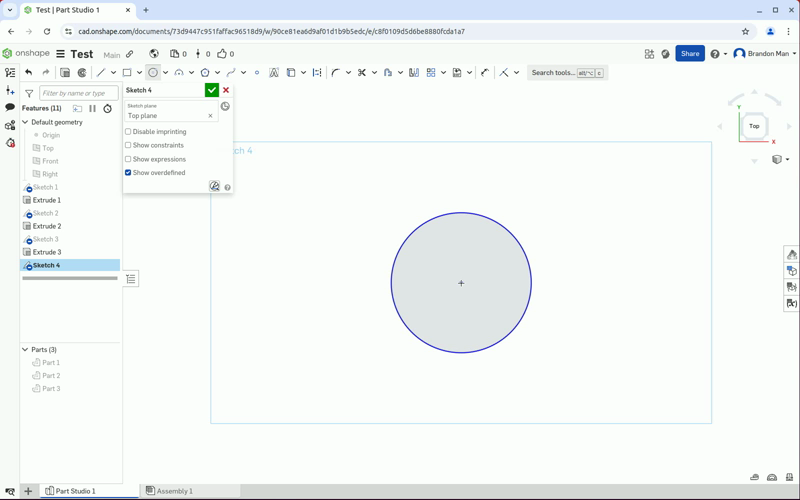
key_up(shift)
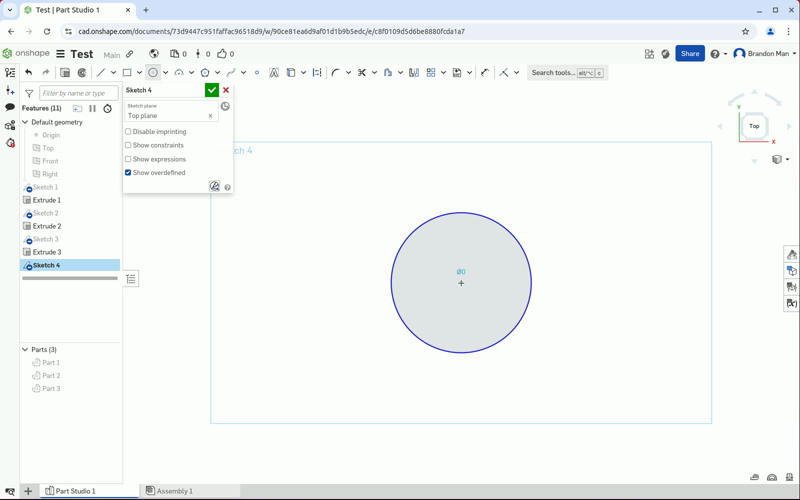
mouse_move(523, 282)
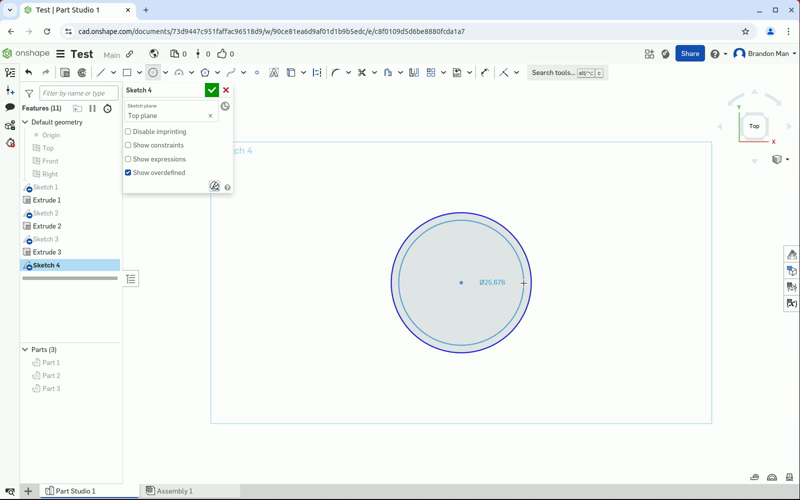
click(523, 282)
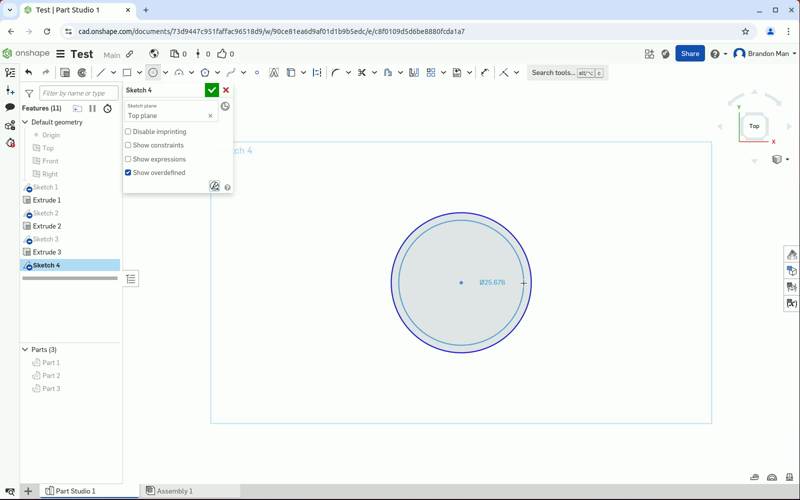
key(esc)
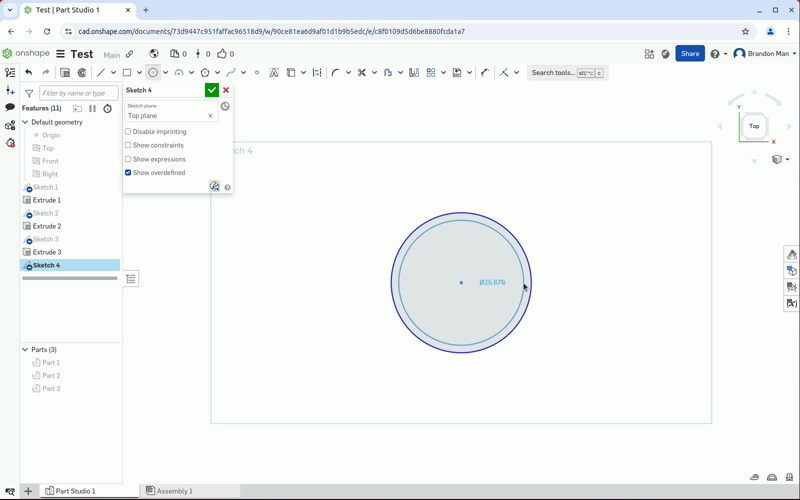
mouse_move(499, 335)
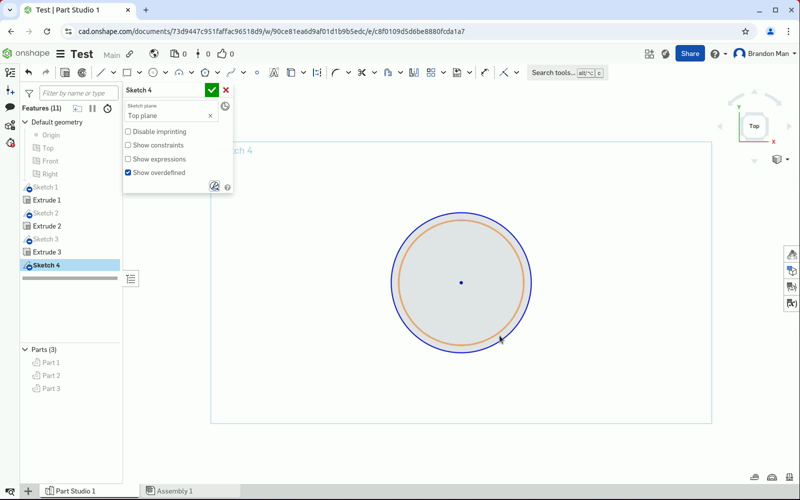
click(499, 335)
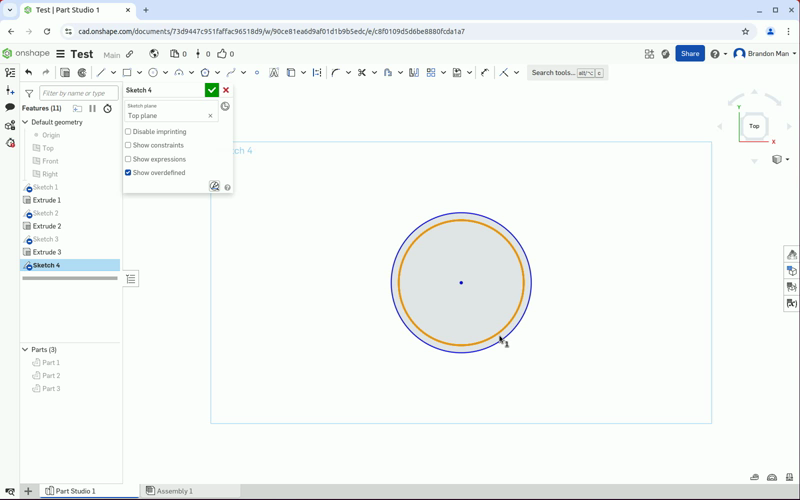
mouse_move(73, 352)
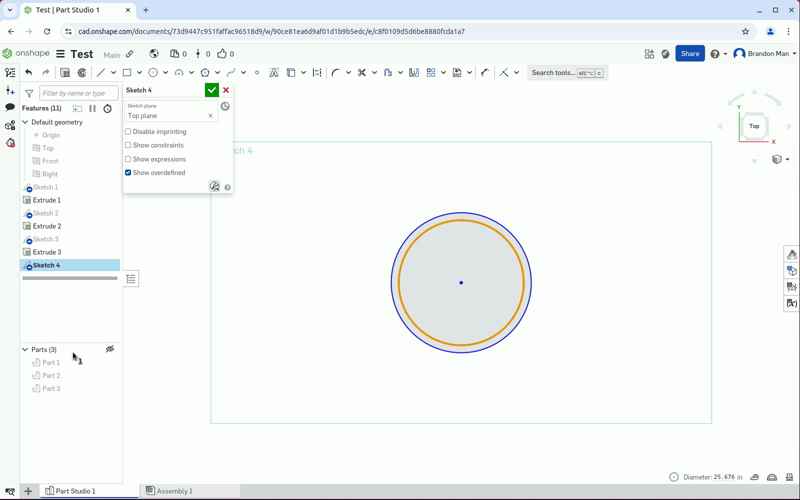
key(shift+y)
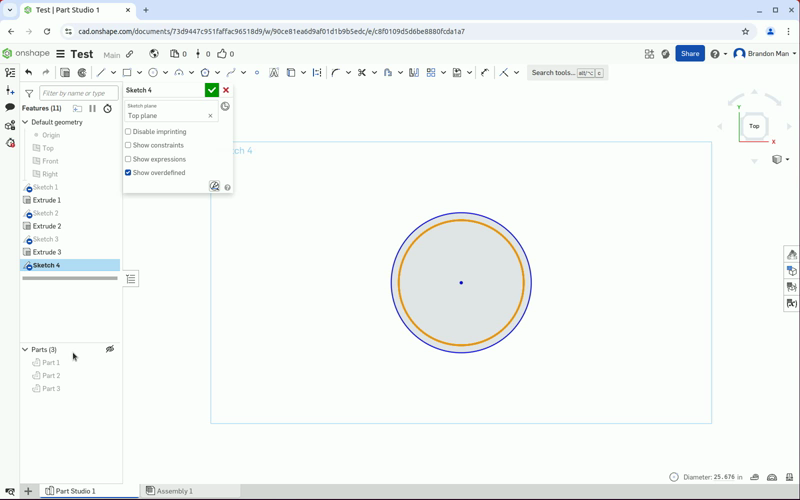
key(shift+e)
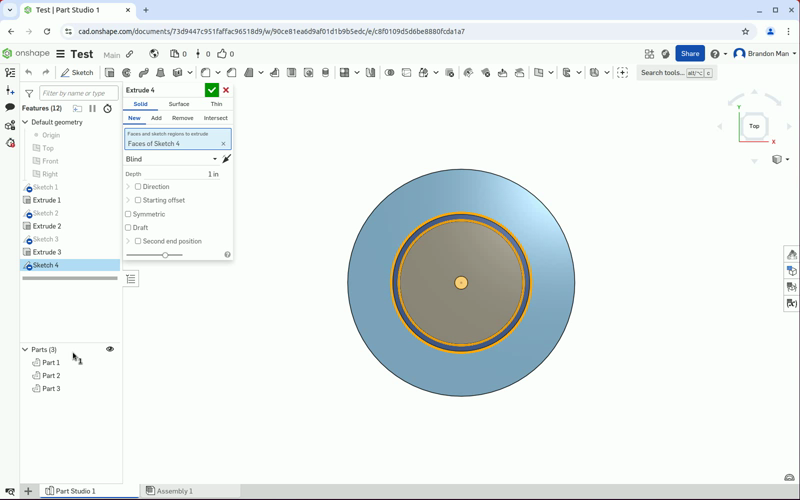
mouse_move(143, 106)
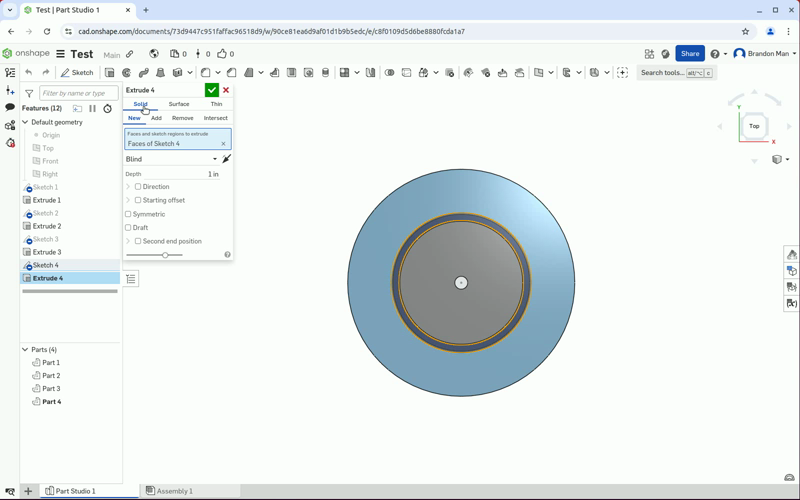
click(143, 106)
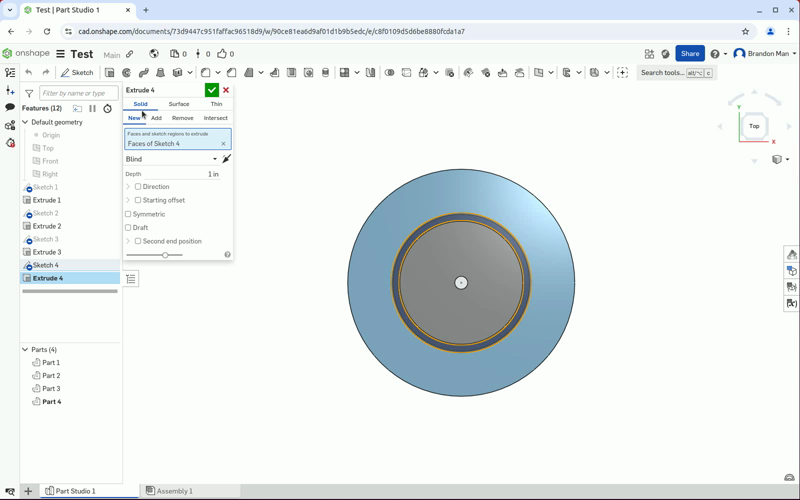
mouse_move(137, 120)
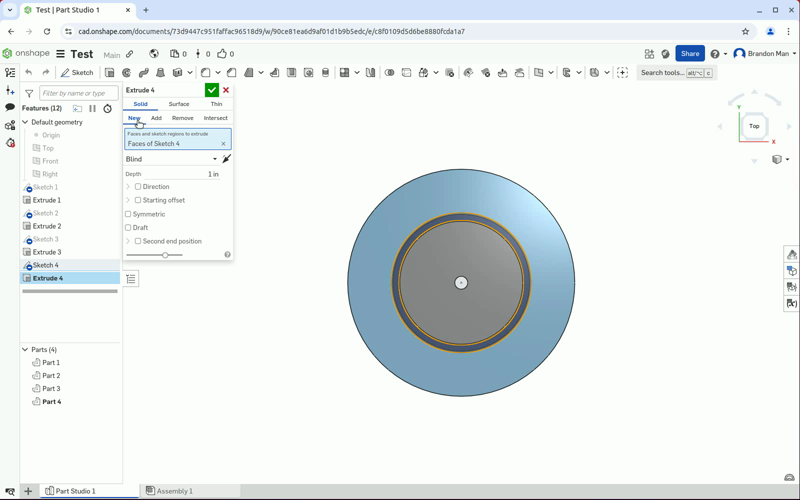
click(137, 120)
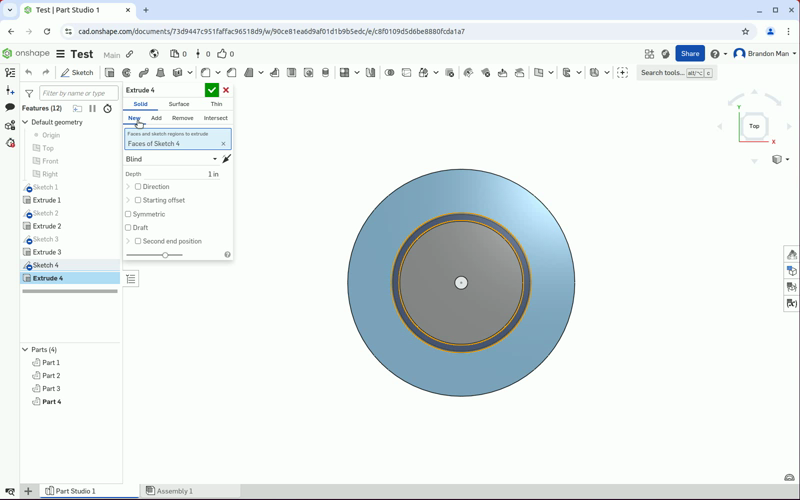
key(tab, 4)
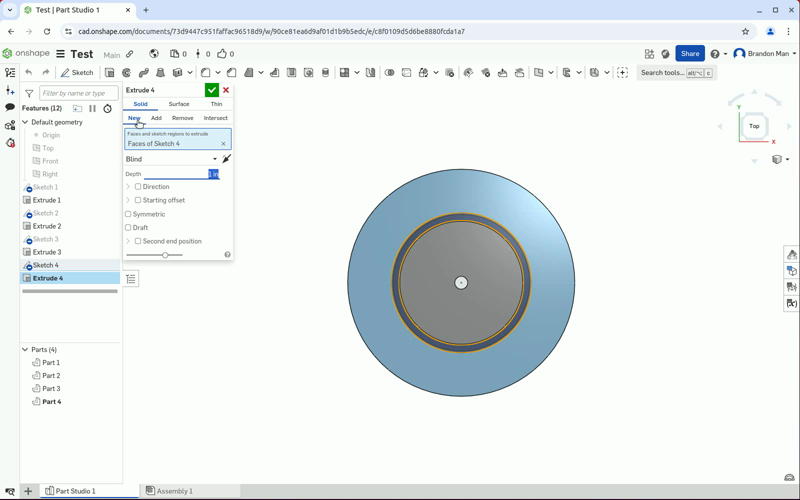
text(17.331)
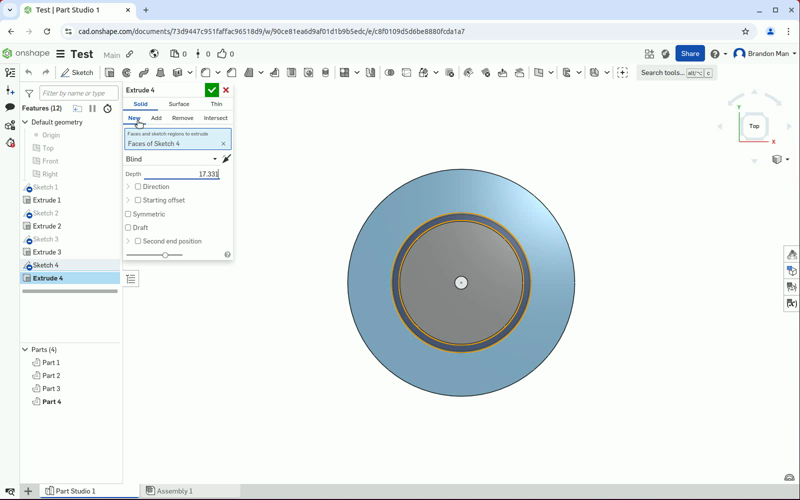
key(enter)
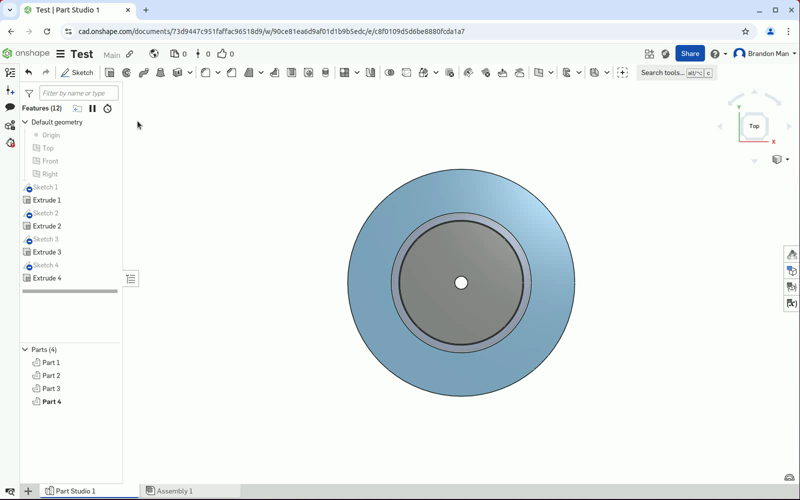
key(shift+h)
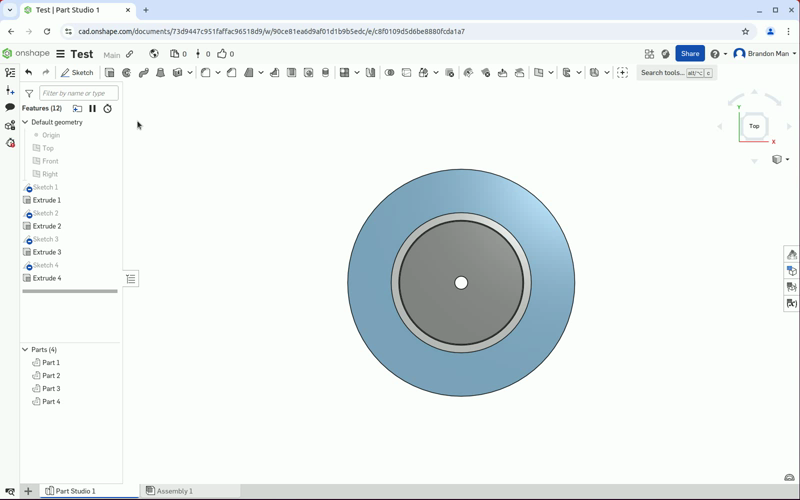
key(shift+h)
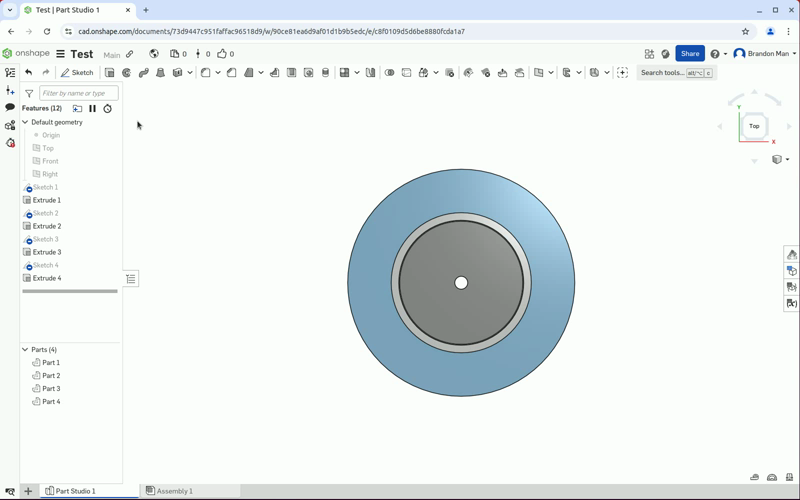
mouse_move(73, 189)
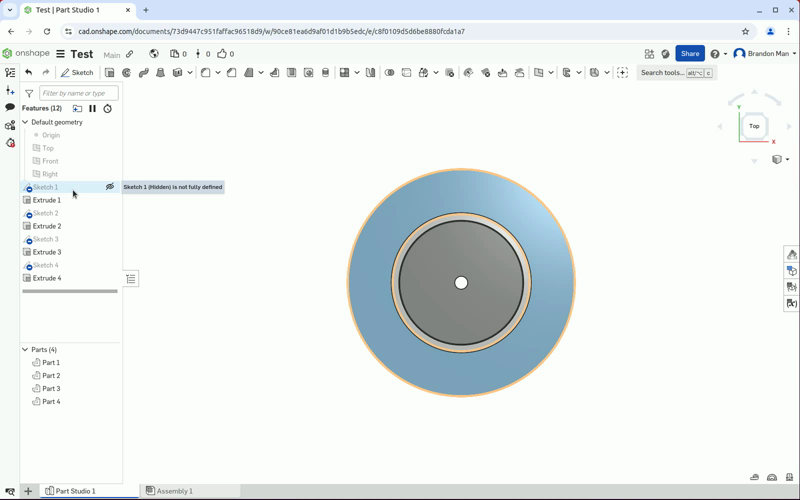
click(73, 189)
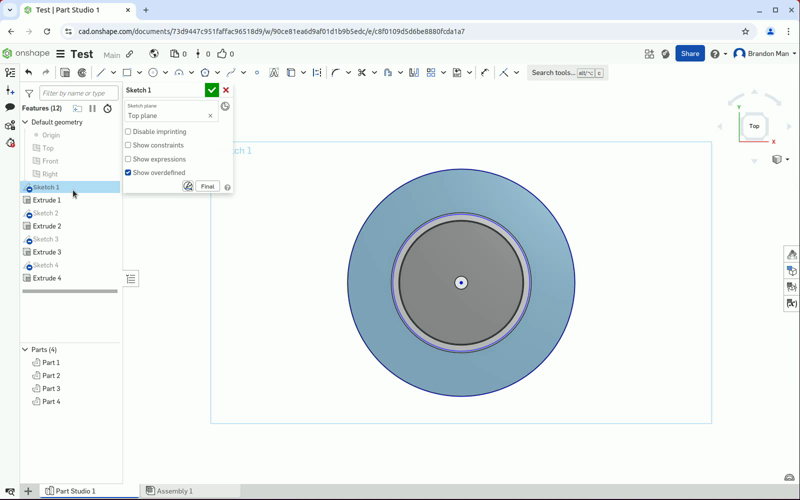
mouse_move(229, 92)
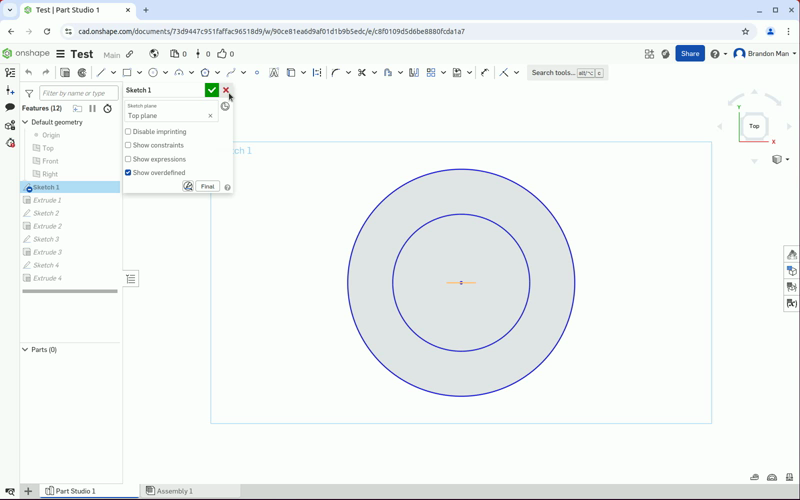
click(229, 92)
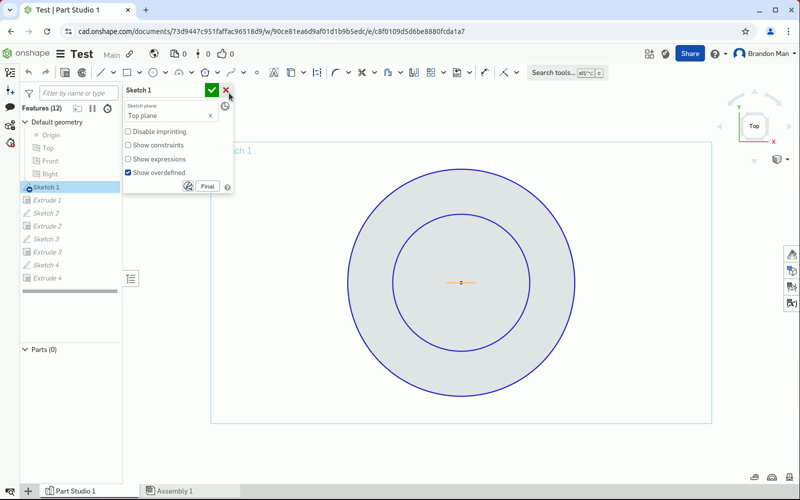
key(shift+s)
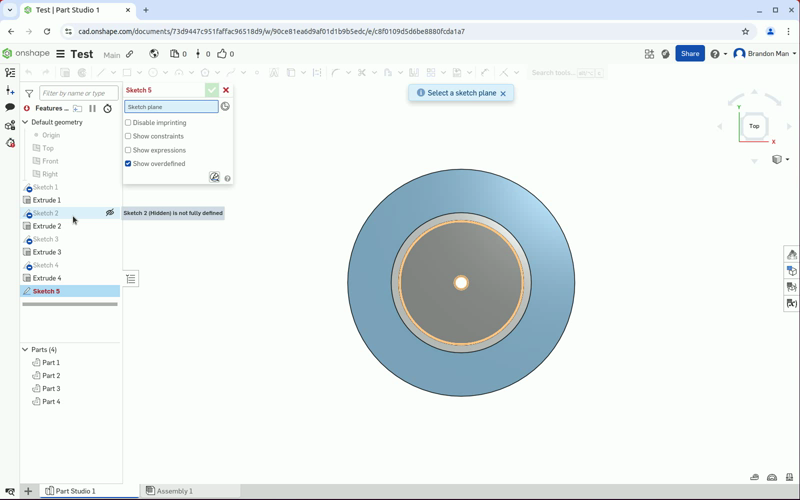
scroll(3)
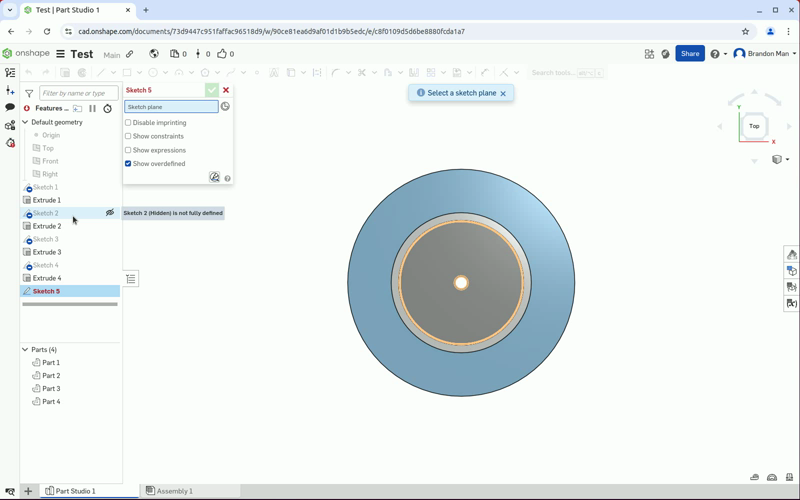
mouse_move(73, 150)
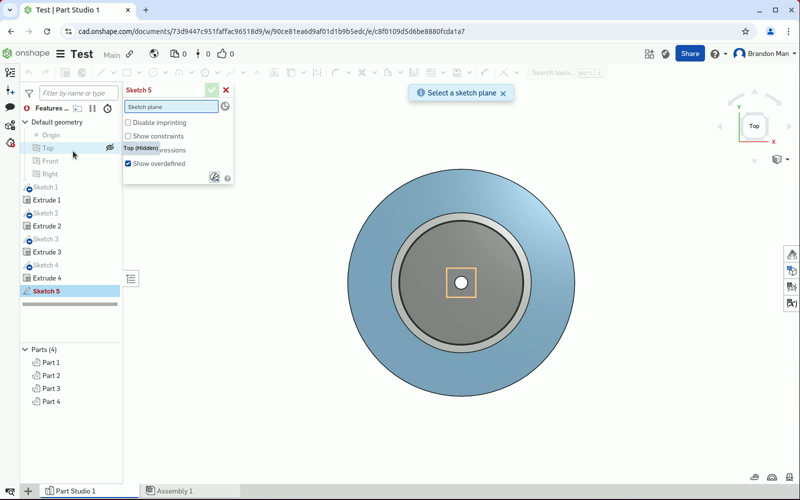
click(73, 150)
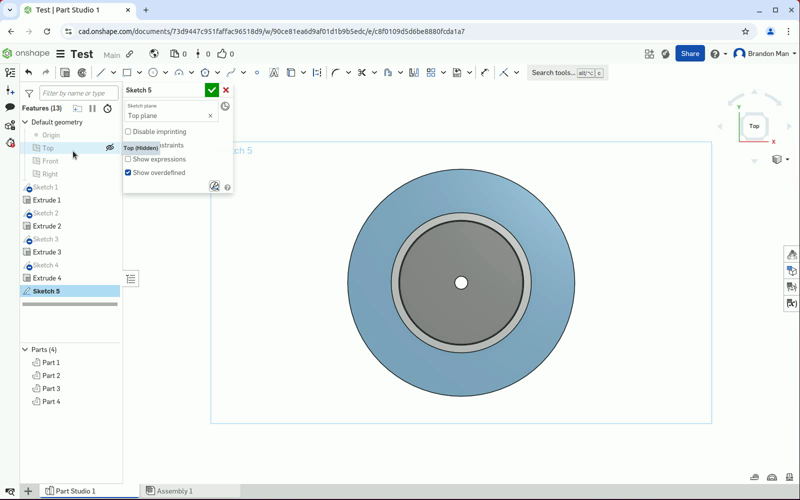
mouse_move(73, 352)
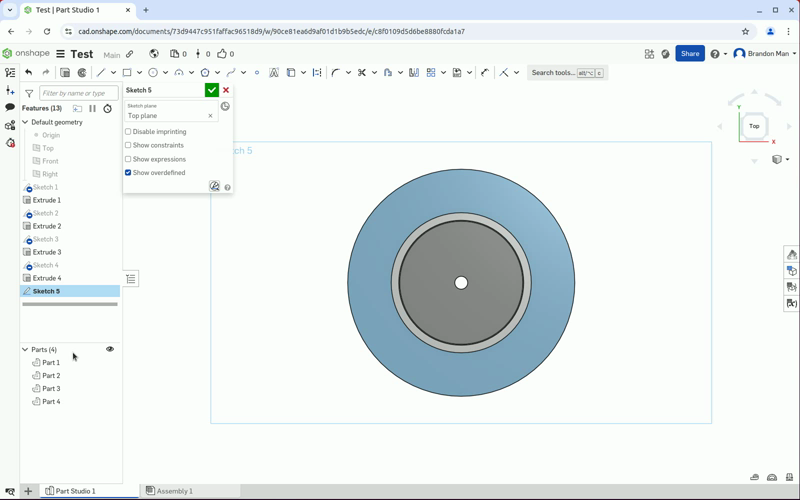
key(y)
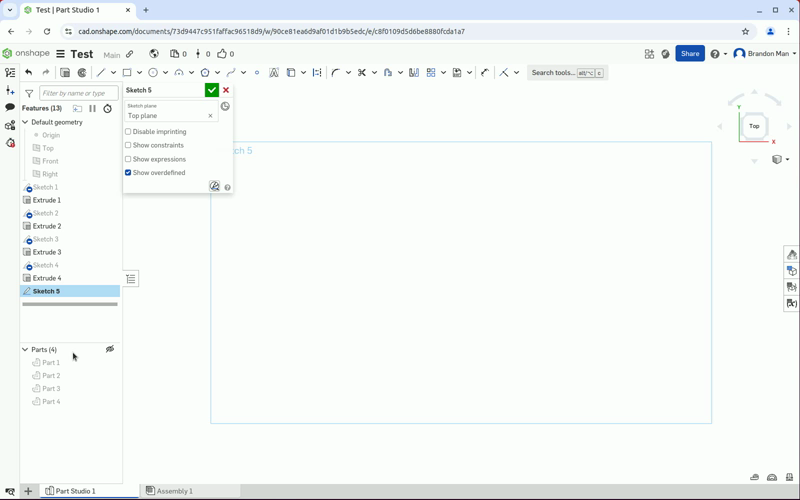
key(c)
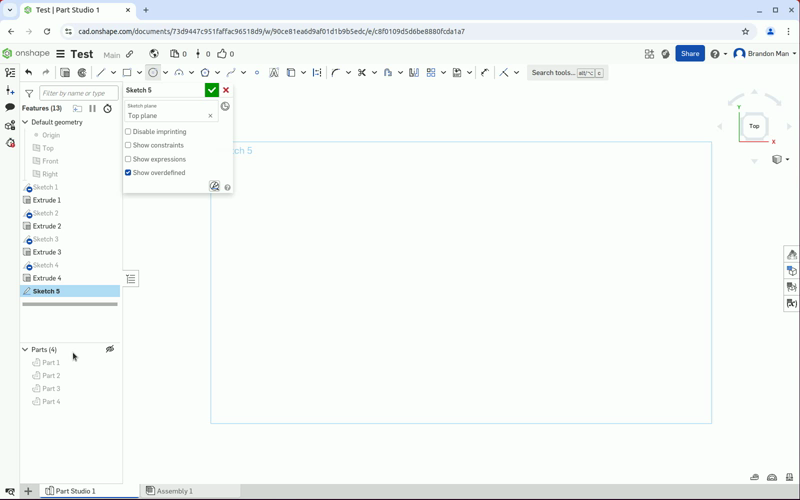
key_down(shift)
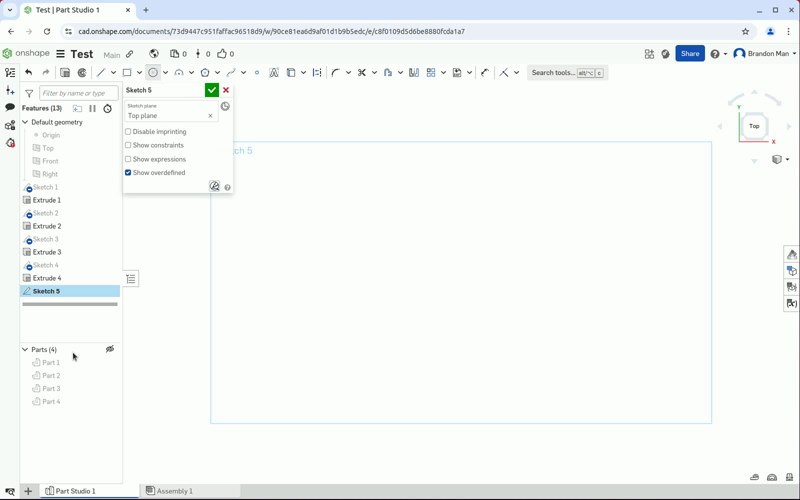
mouse_move(461, 282)
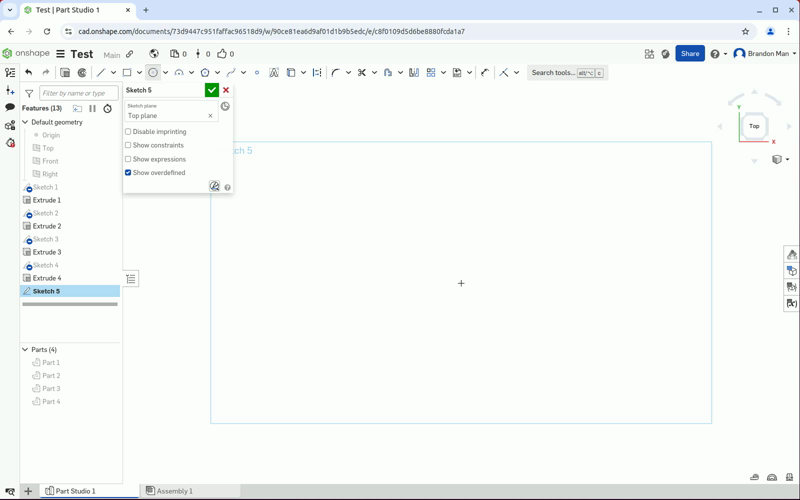
click(461, 282)
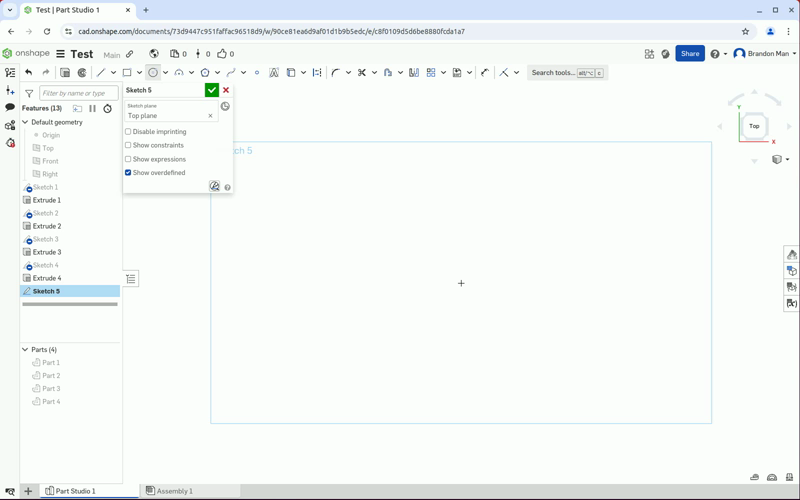
key_up(shift)
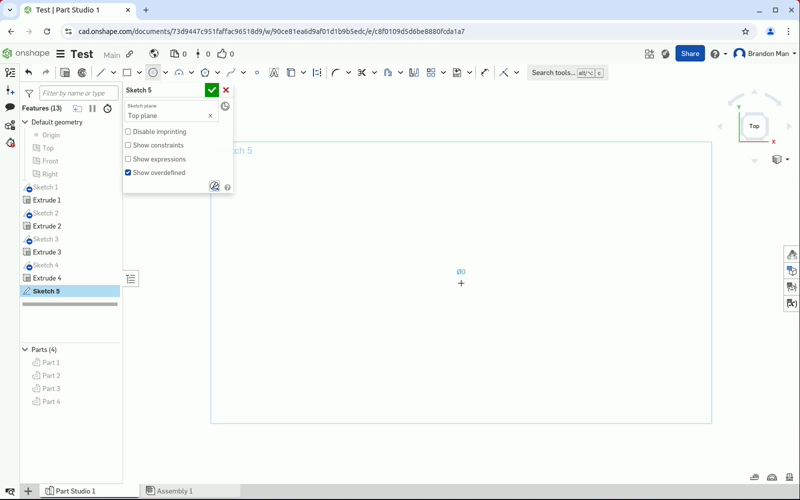
mouse_move(574, 282)
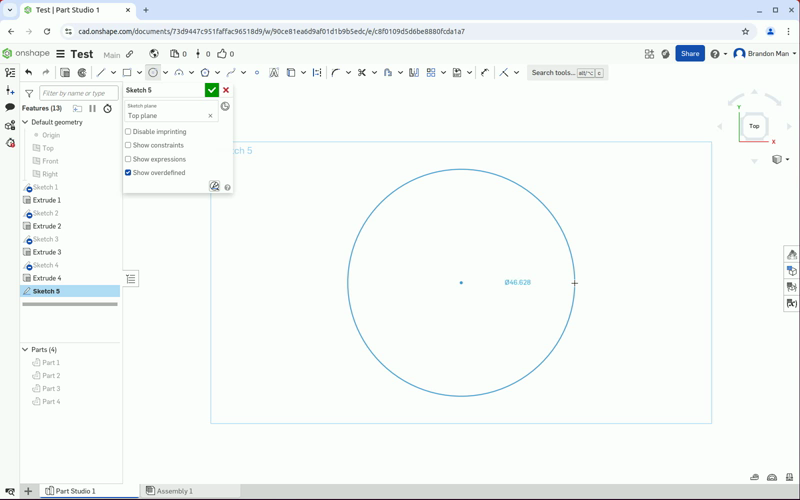
click(574, 282)
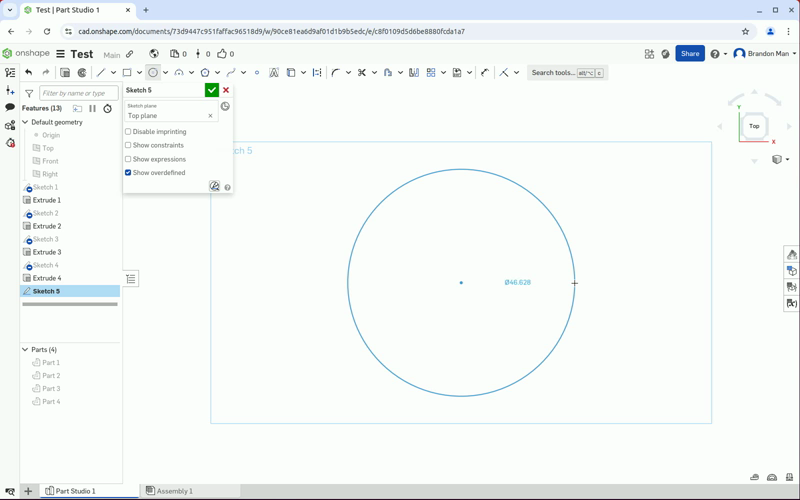
key(esc)
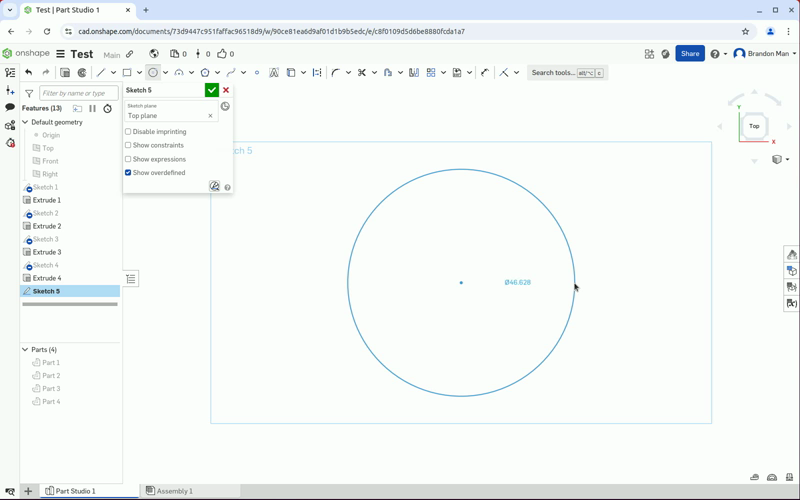
key(c)
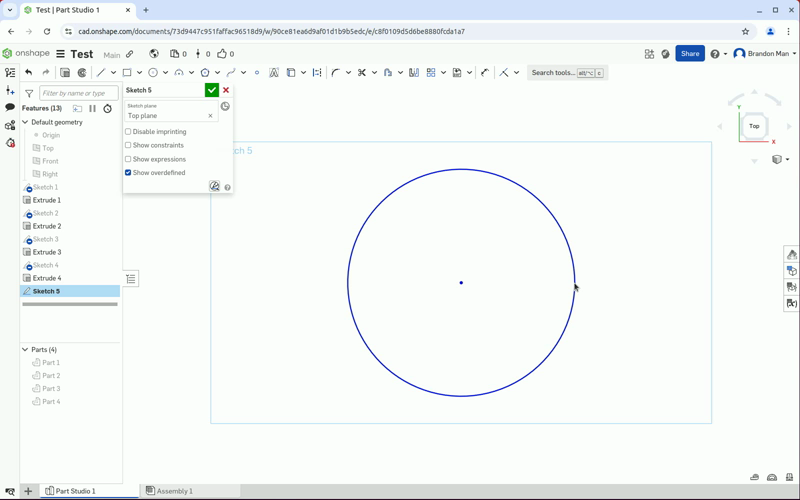
key_down(shift)
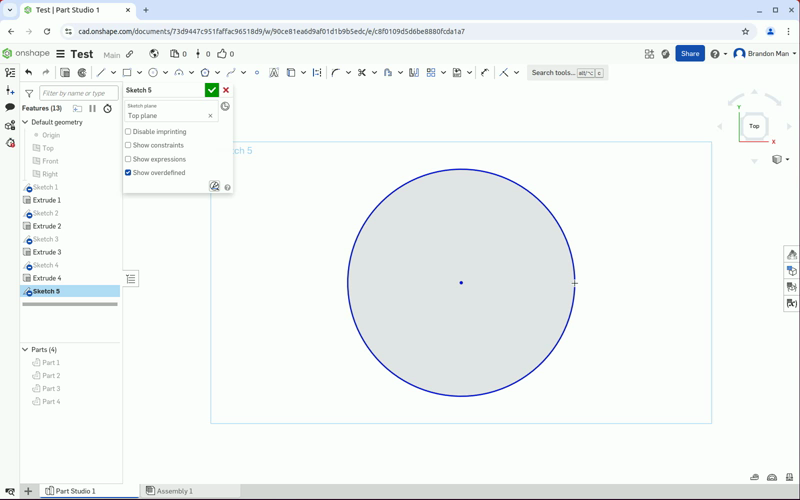
mouse_move(461, 282)
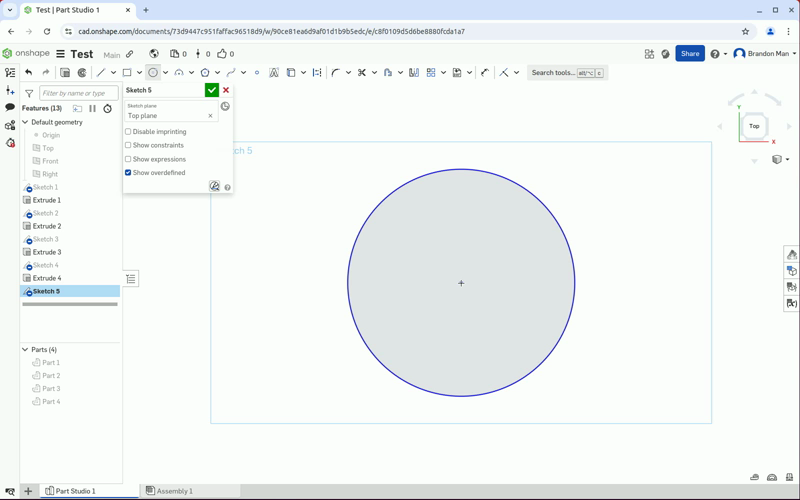
click(461, 282)
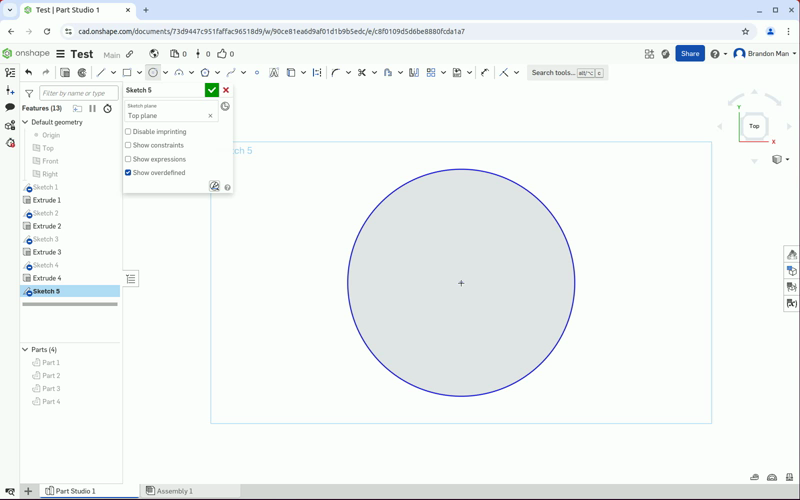
key_up(shift)
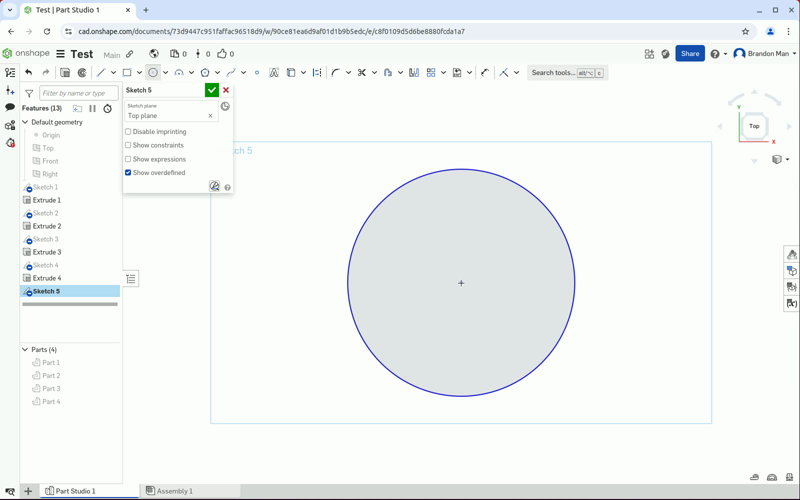
mouse_move(529, 282)
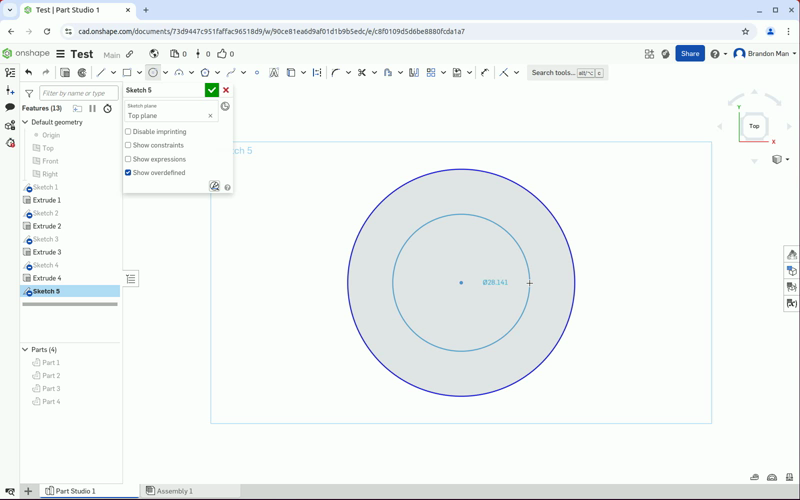
click(529, 282)
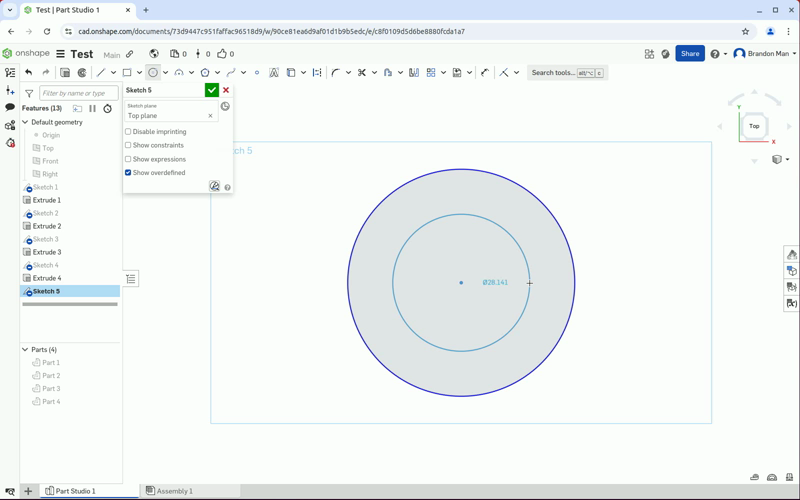
key(esc)
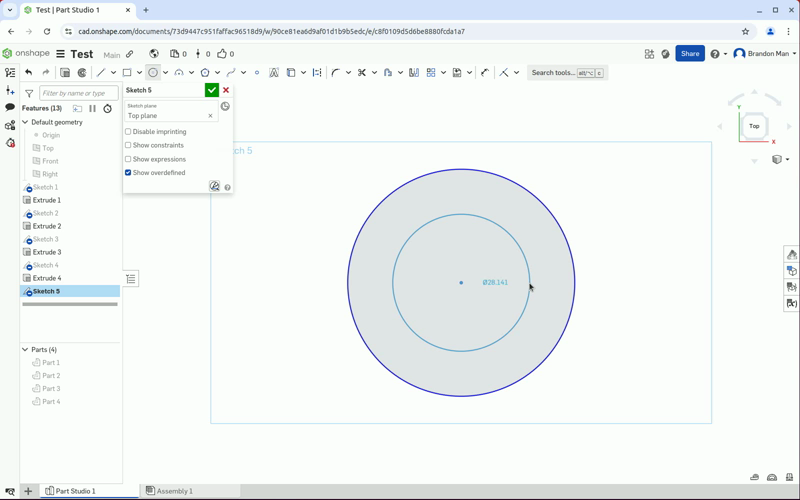
mouse_move(522, 211)
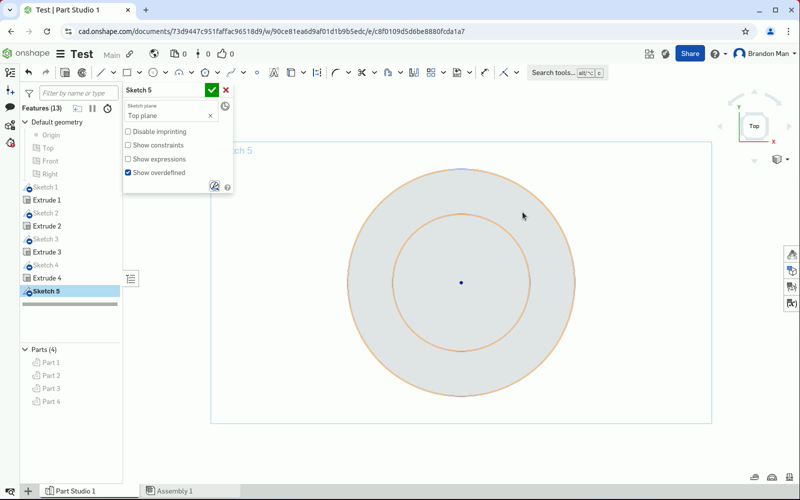
click(522, 211)
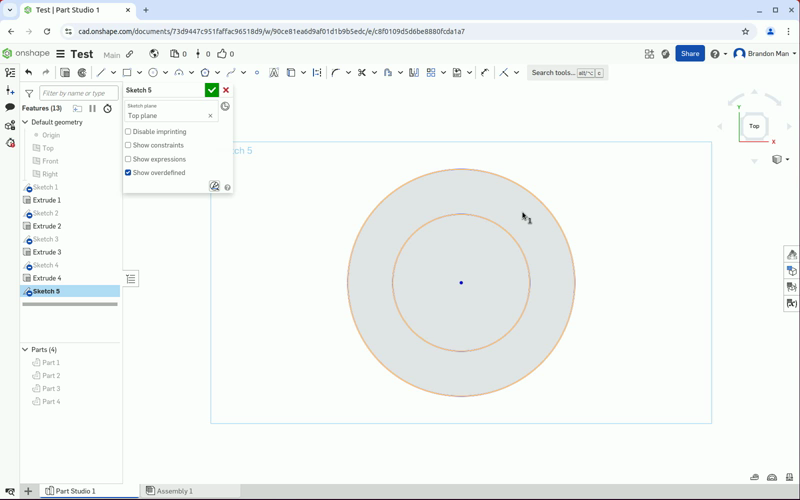
mouse_move(73, 352)
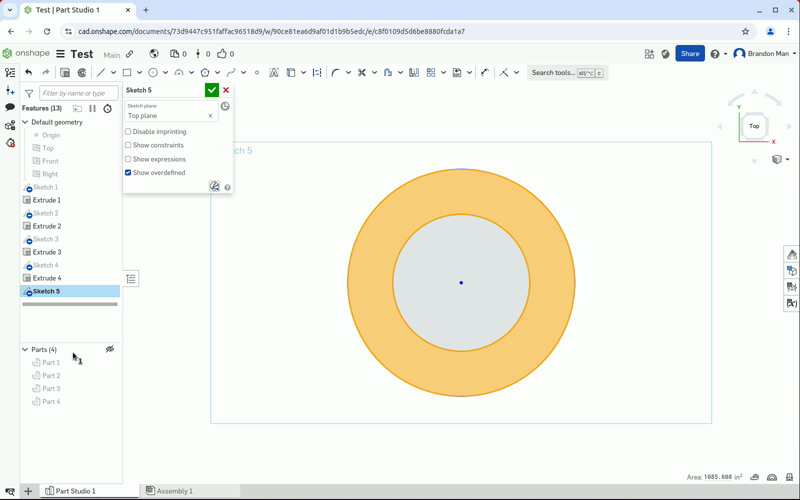
key(shift+y)
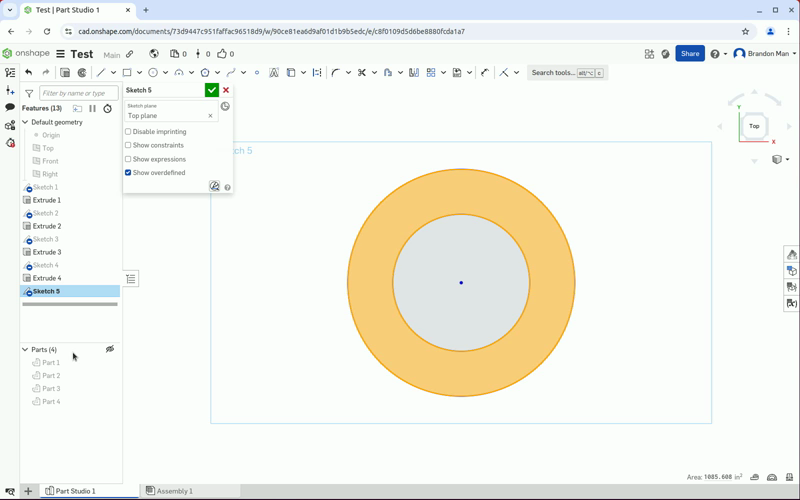
key(shift+e)
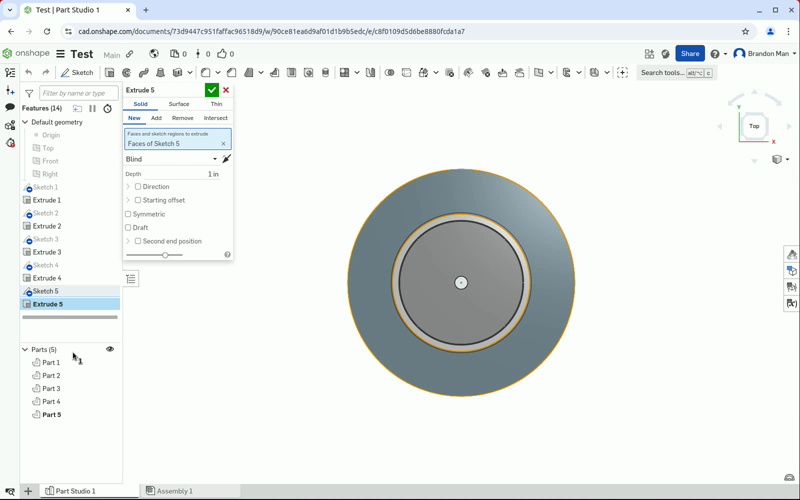
mouse_move(143, 106)
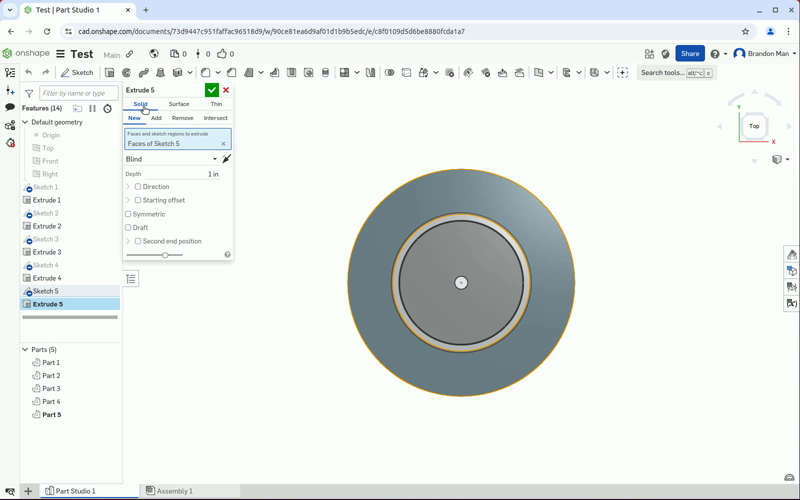
click(143, 106)
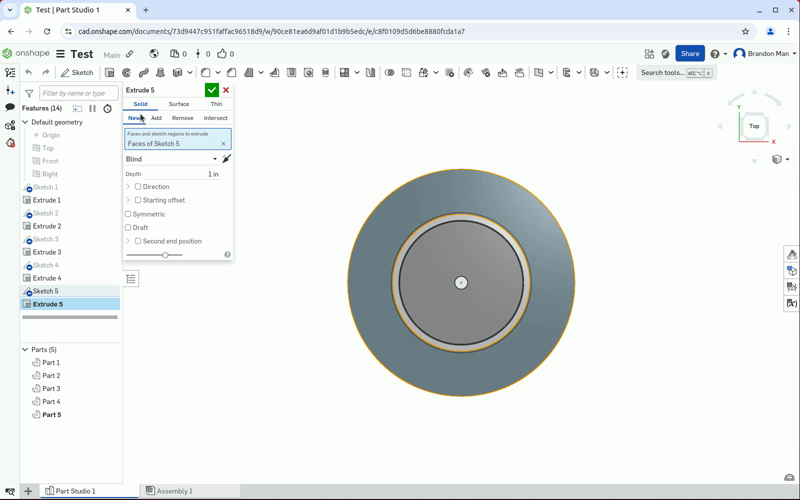
mouse_move(137, 120)
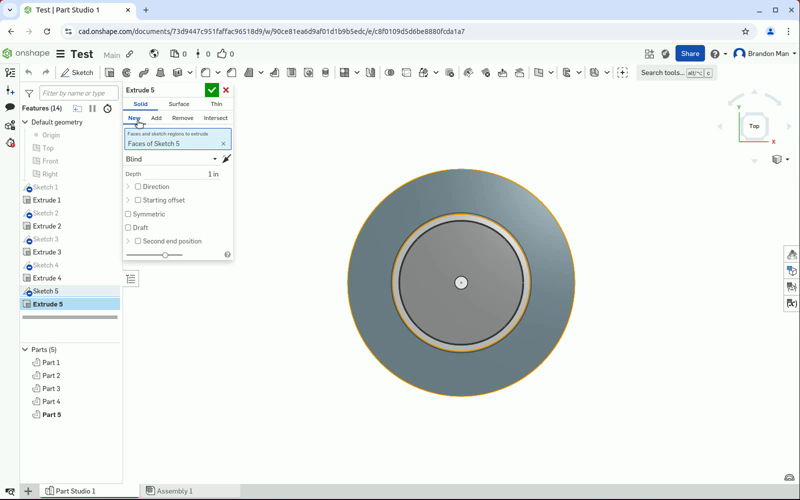
click(137, 120)
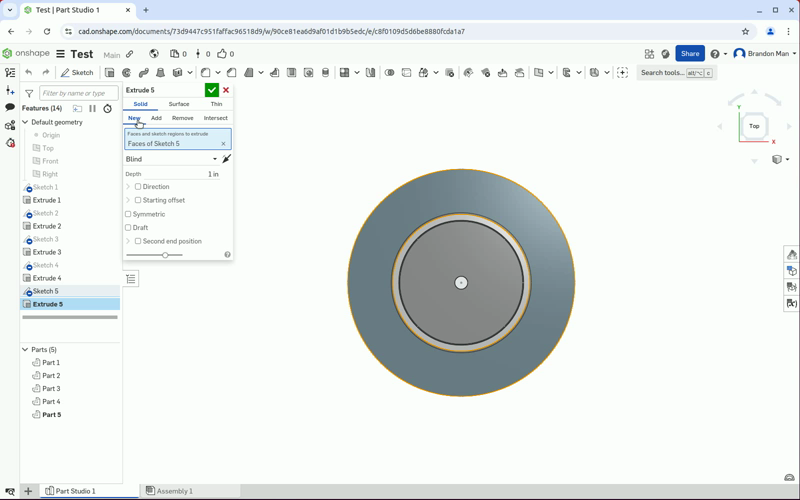
key(tab, 4)
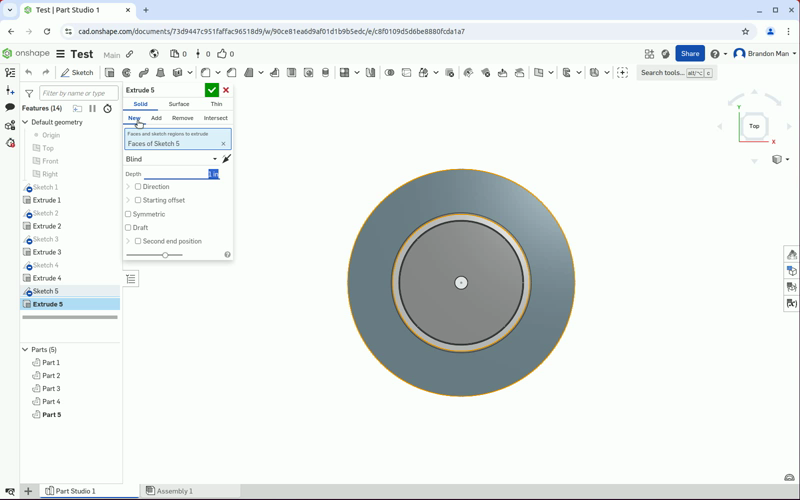
text(1.685)
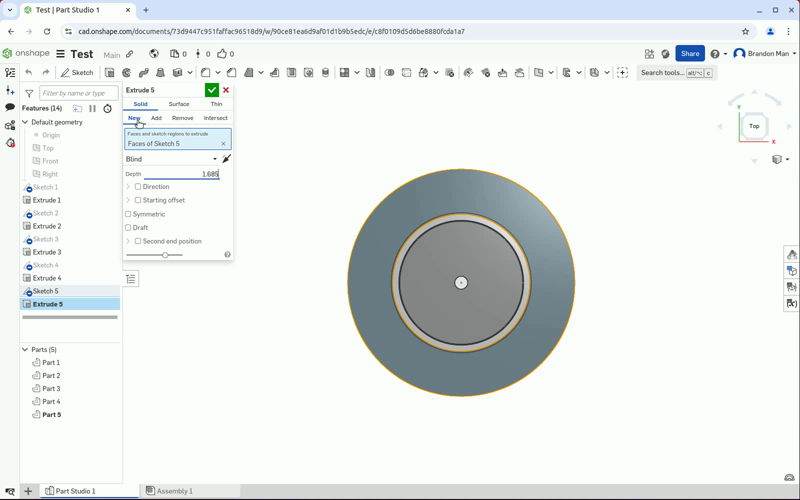
key(enter)
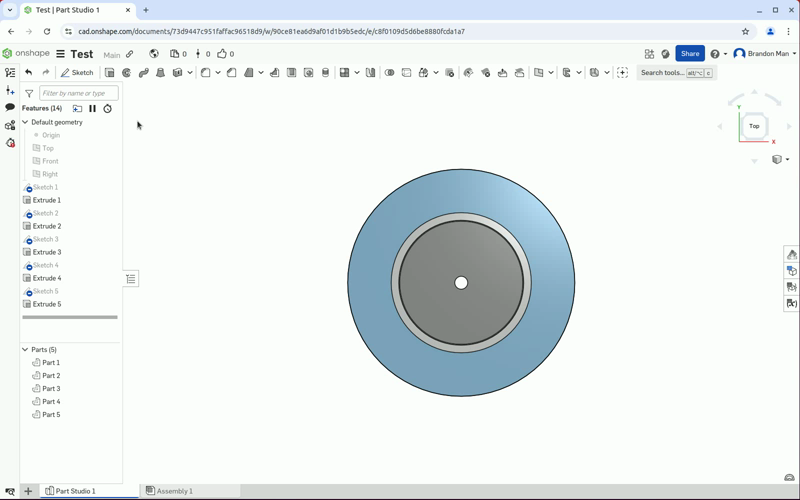
key(shift+h)
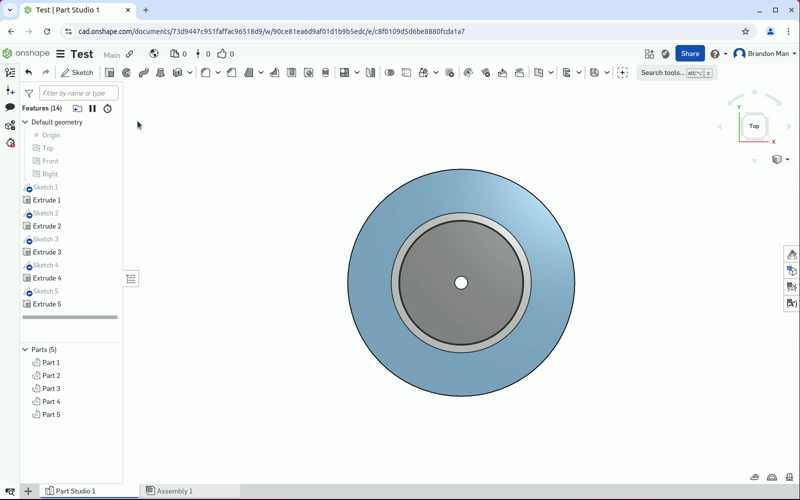
key(shift+h)
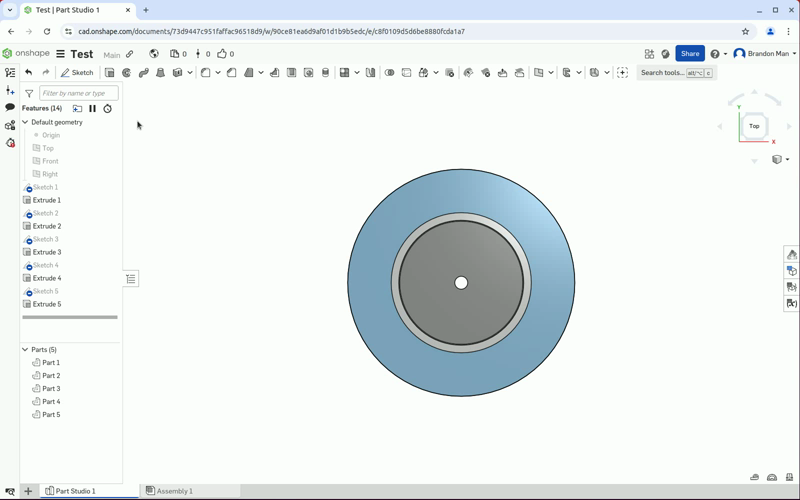
key(shift+7)
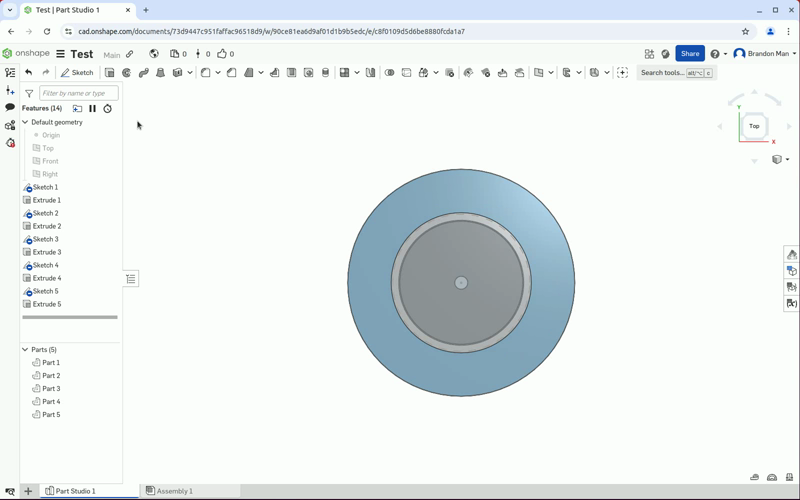
key(up, 3)
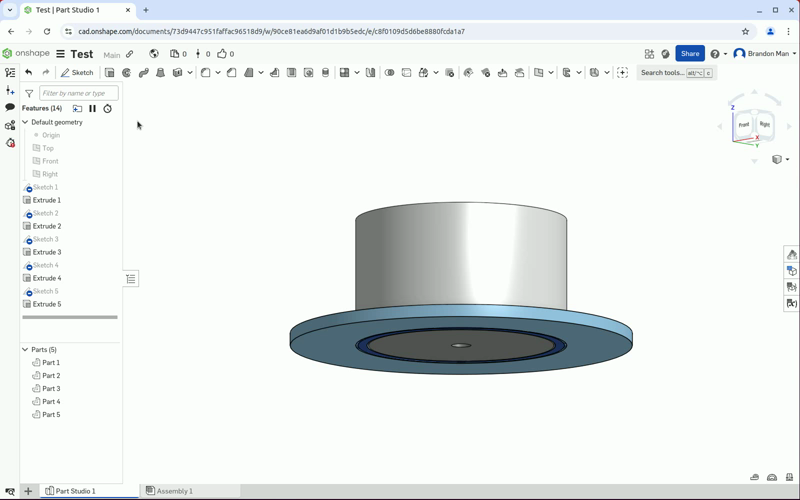
key(left, 3)
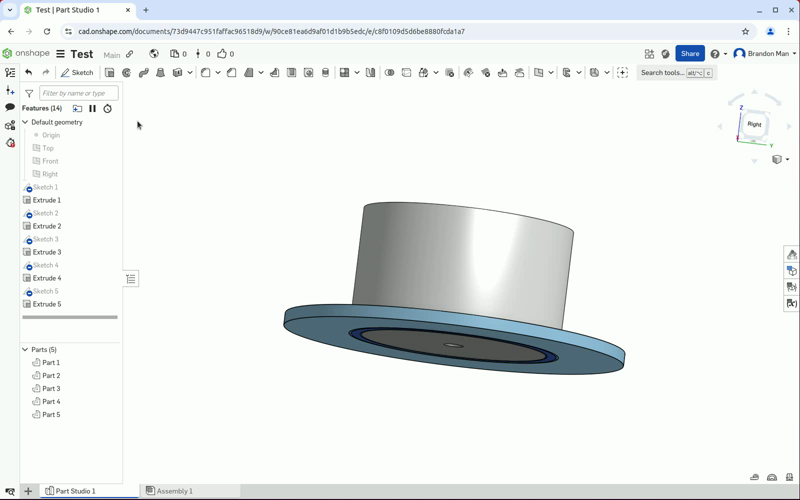
key(right, 3)
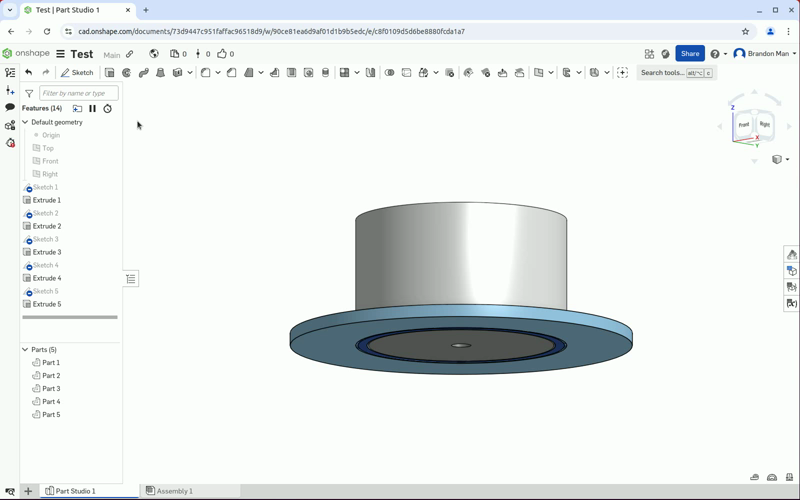
key(down, 3)
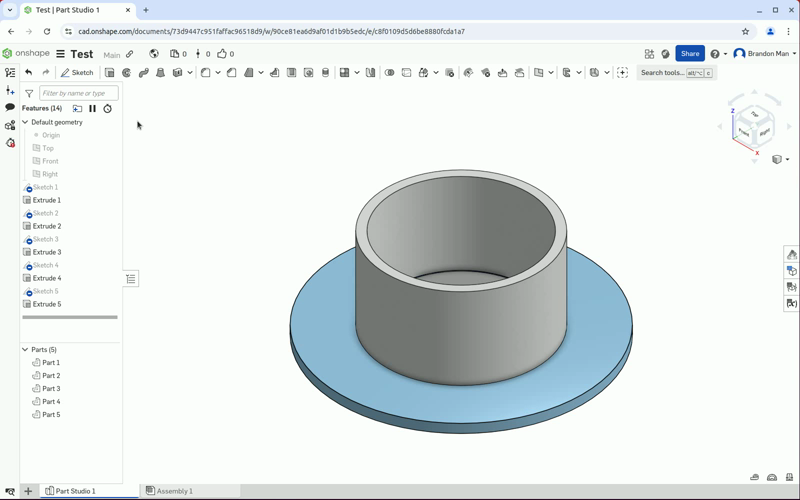
mouse_move(73, 189)
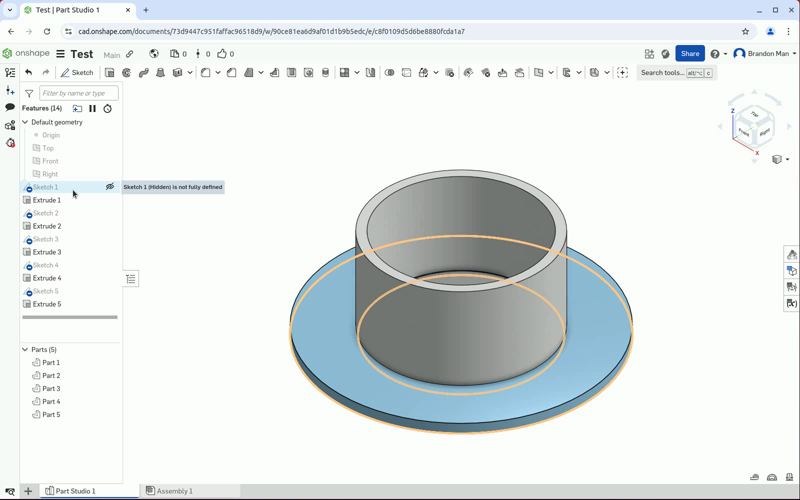
click(73, 189)